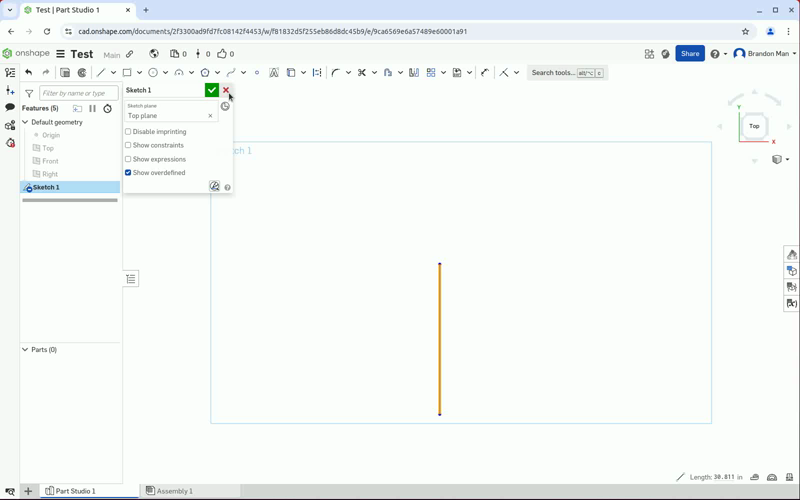
key(shift+h)
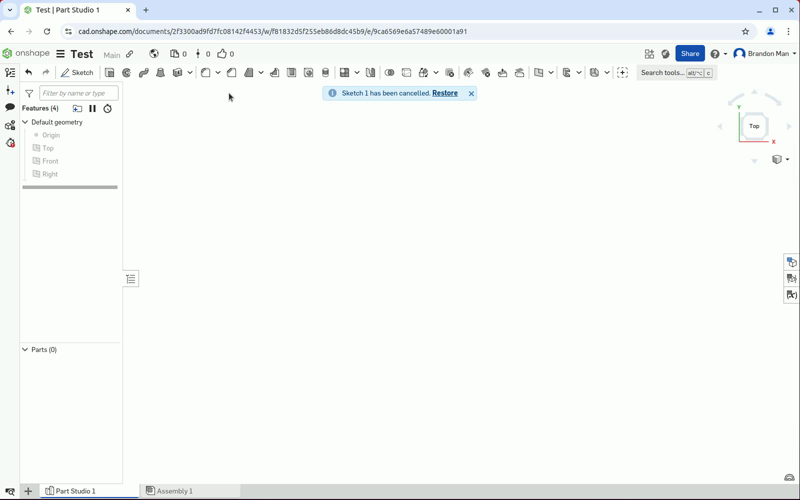
mouse_move(73, 352)
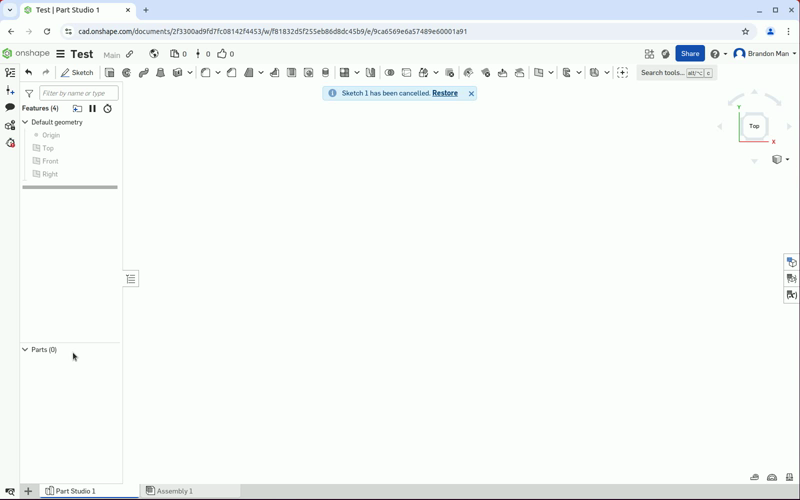
key(y)
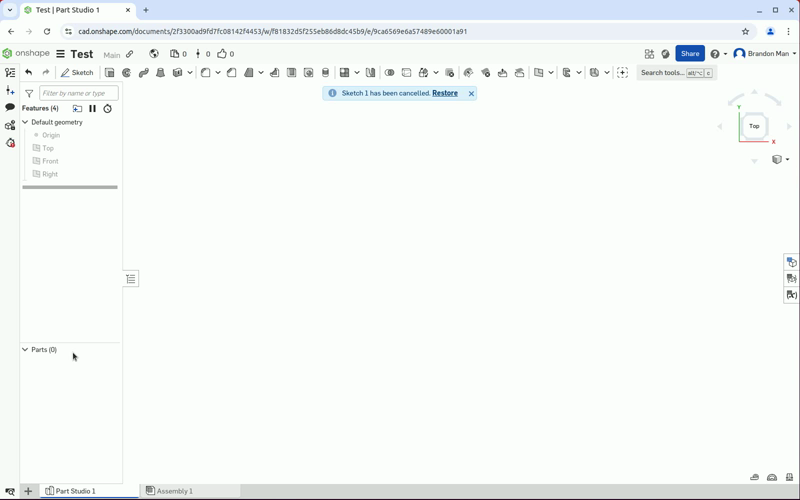
key(shift+p)
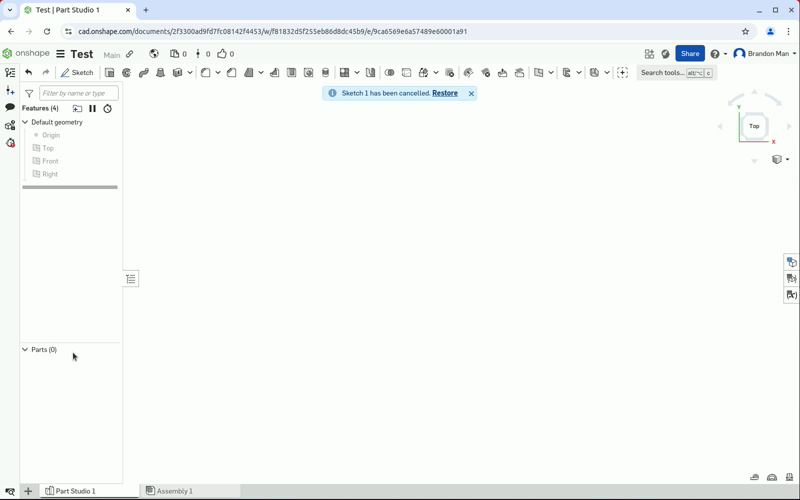
key(space)
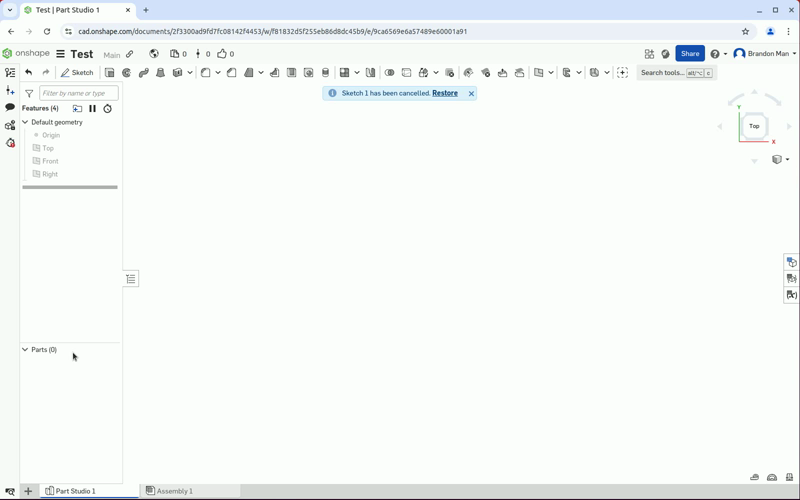
key_down(shift)
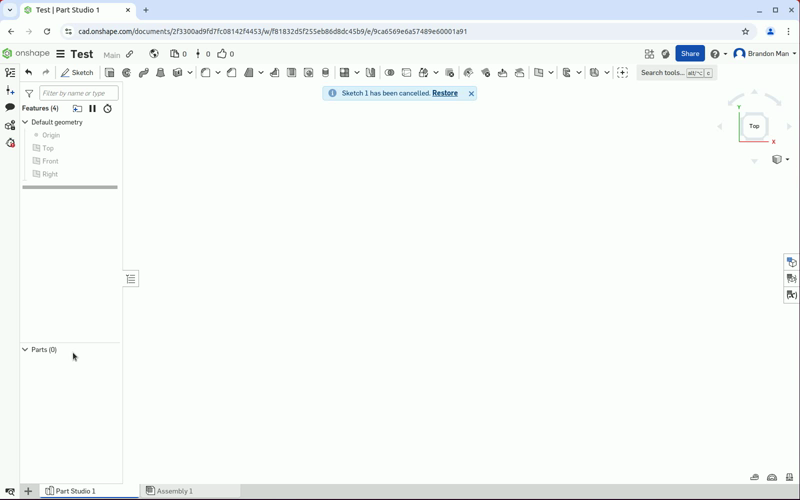
key(up)
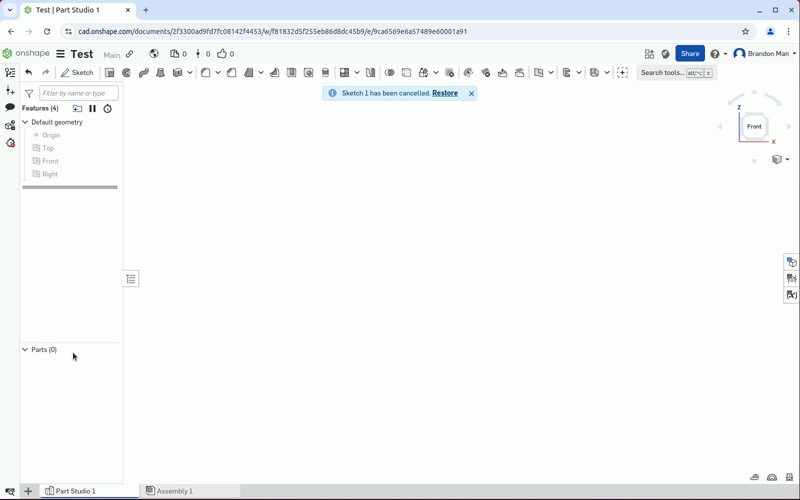
key_up(shift)
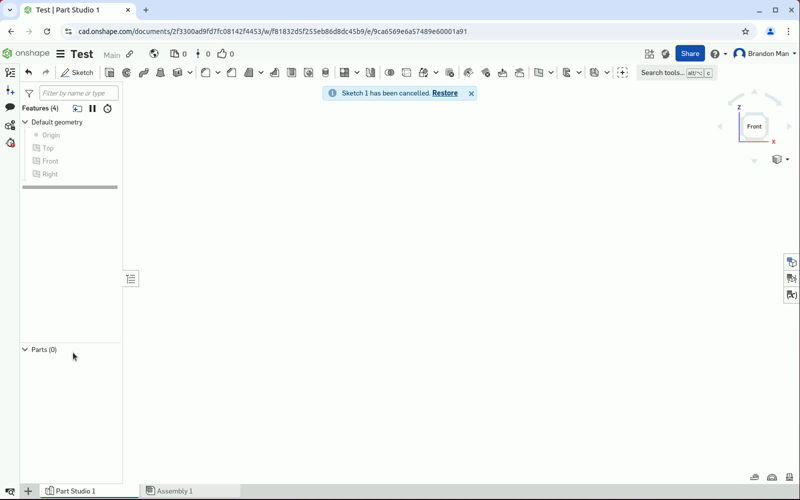
mouse_move(73, 352)
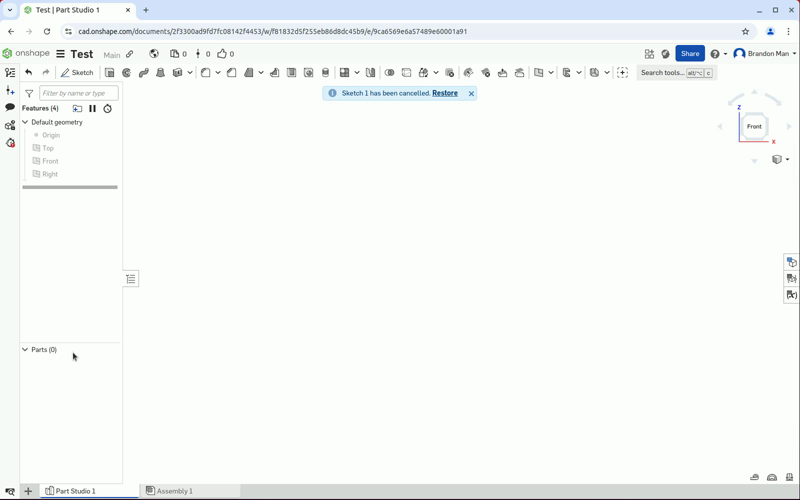
key(shift+y)
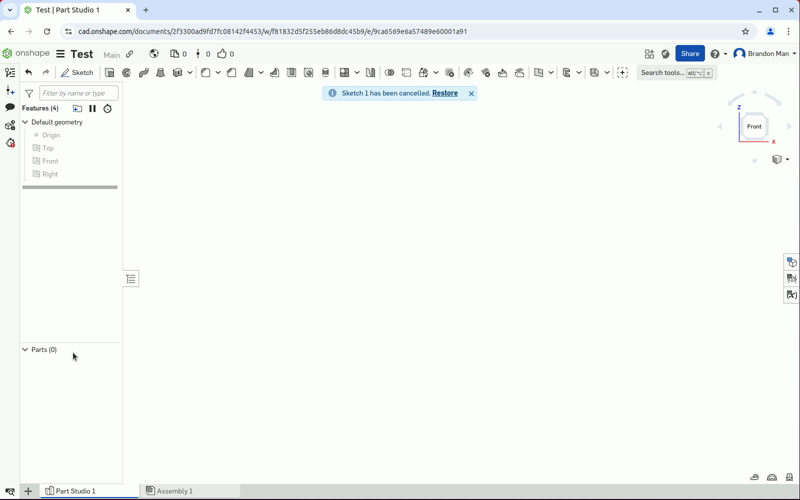
key(shift+s)
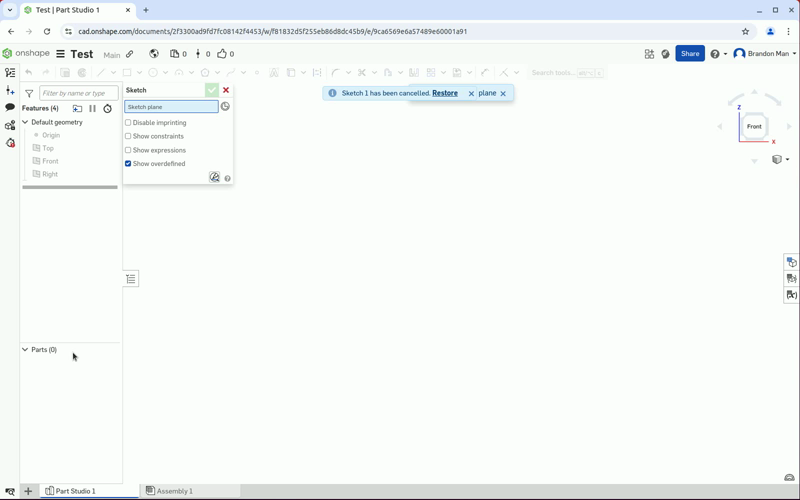
mouse_move(73, 163)
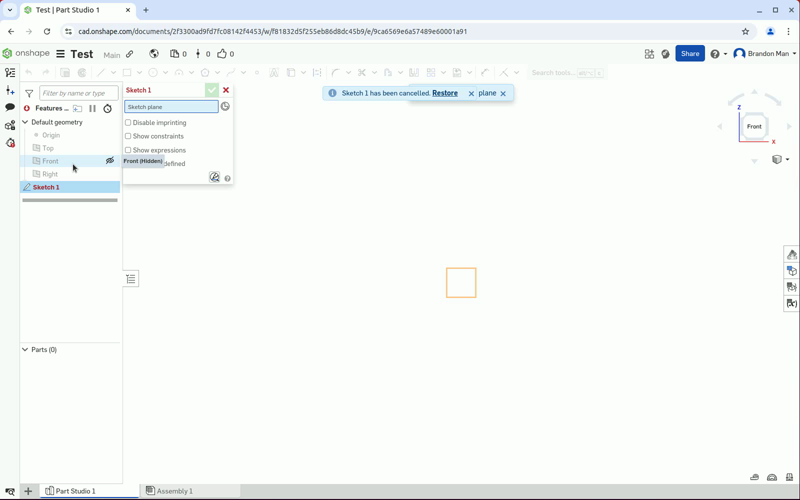
click(73, 163)
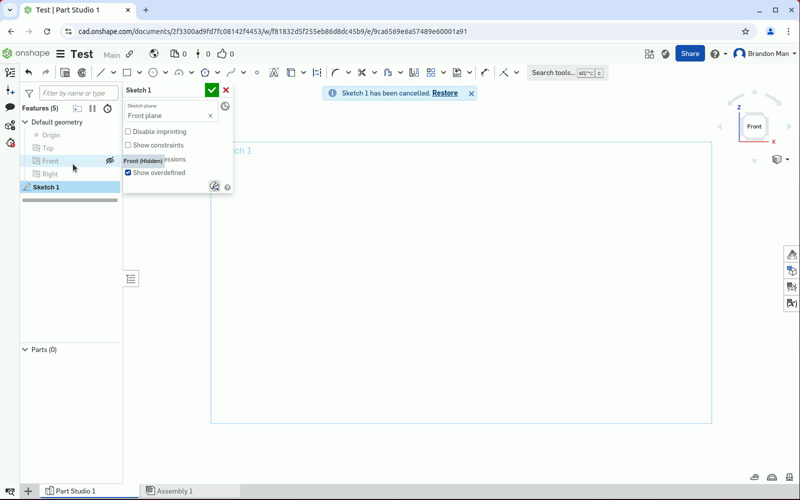
mouse_move(73, 352)
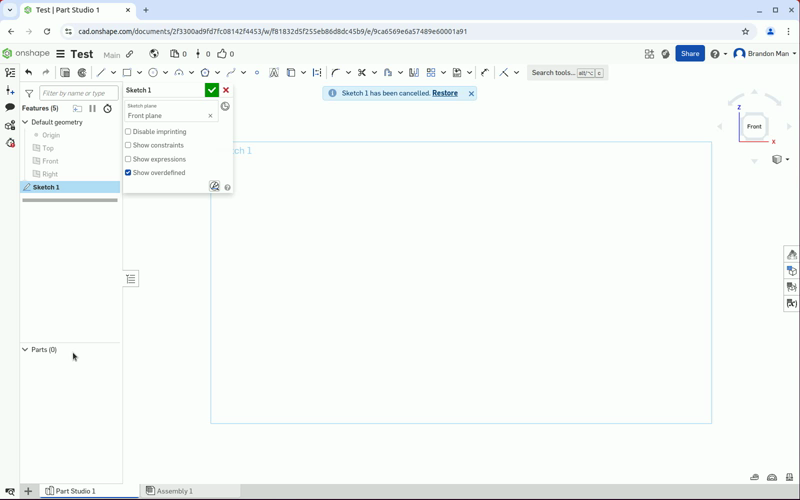
key(y)
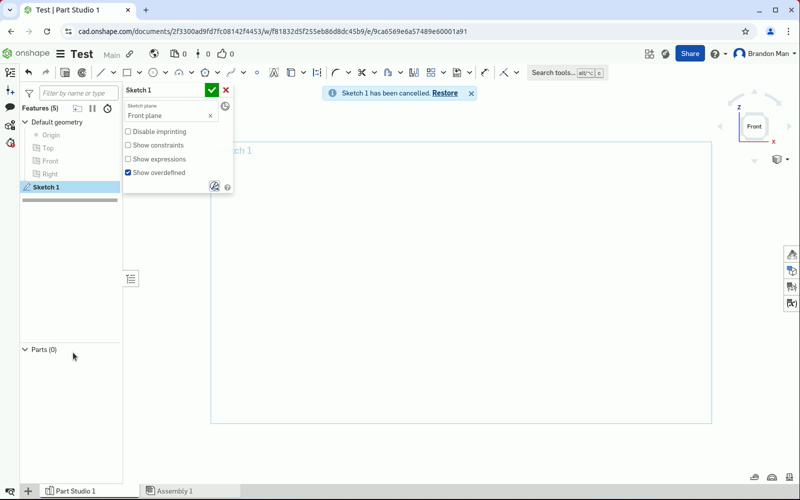
key(c)
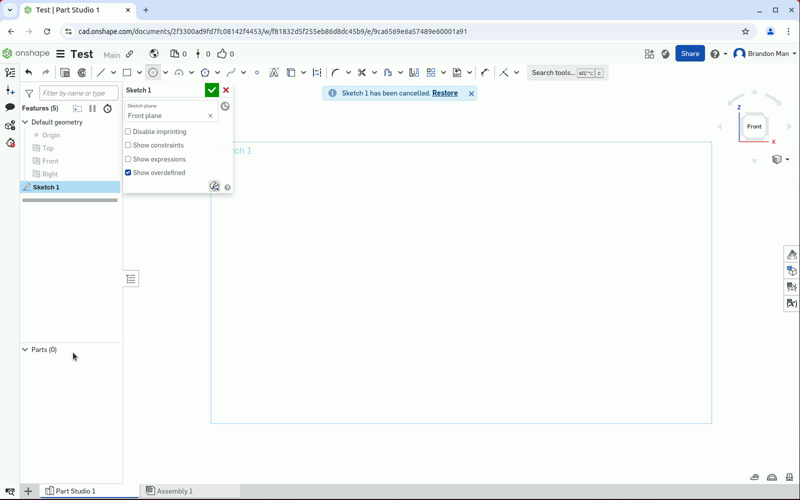
key_down(shift)
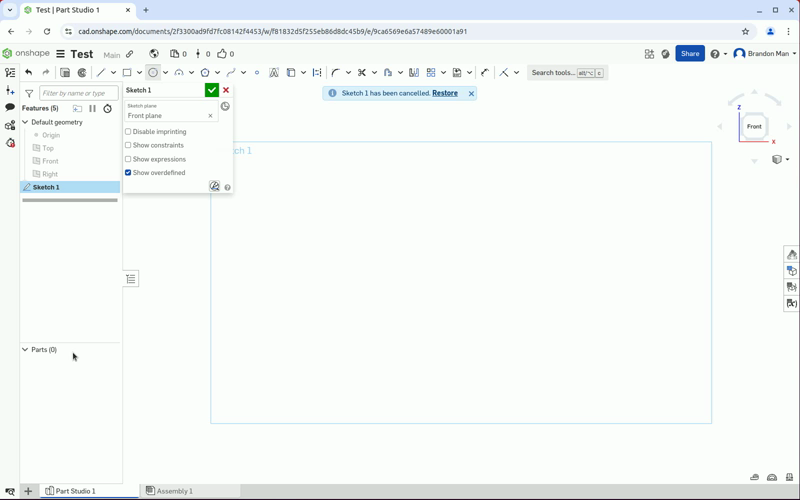
mouse_move(461, 282)
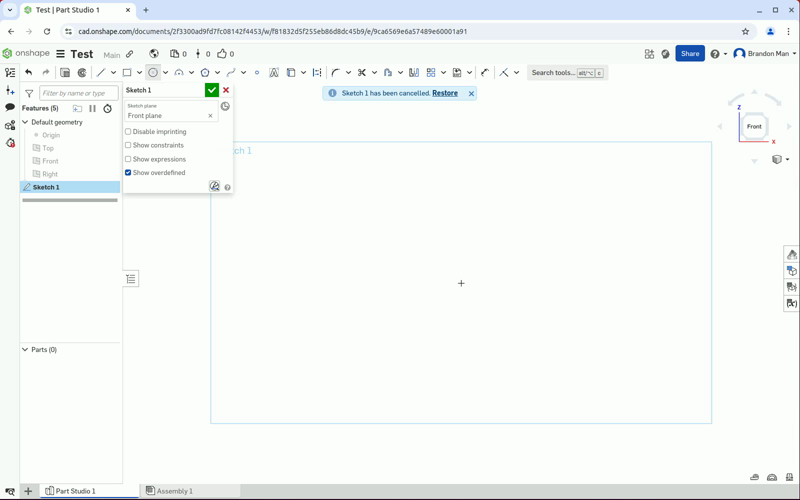
click(461, 282)
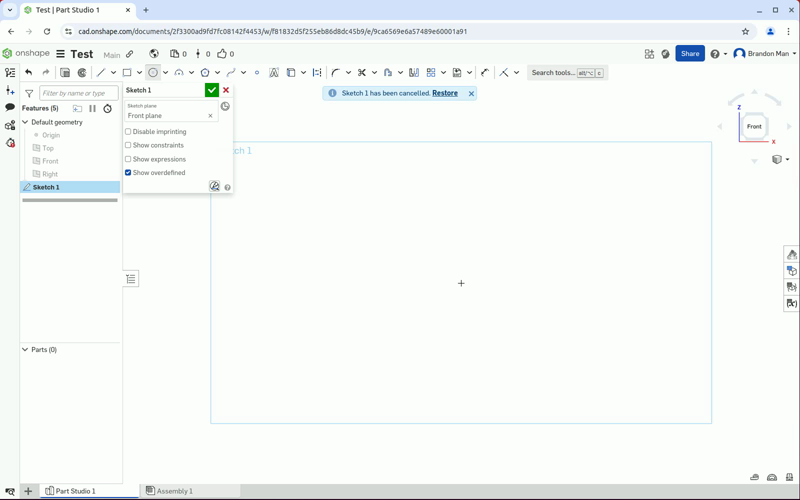
key_up(shift)
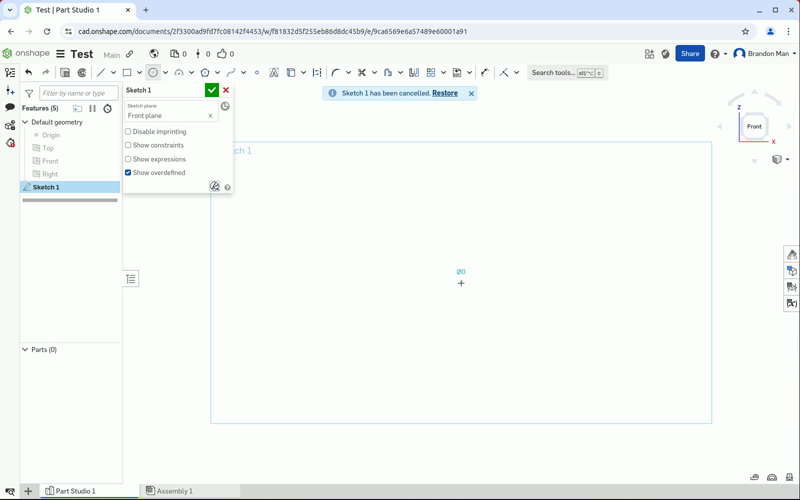
mouse_move(463, 282)
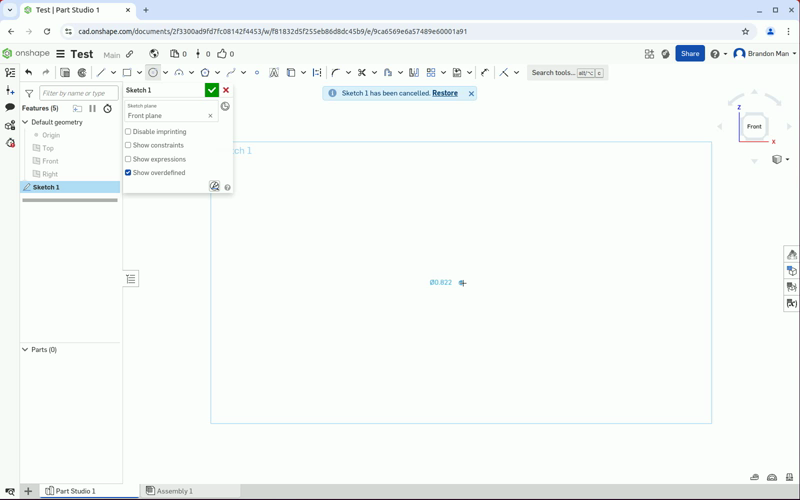
scroll(6)
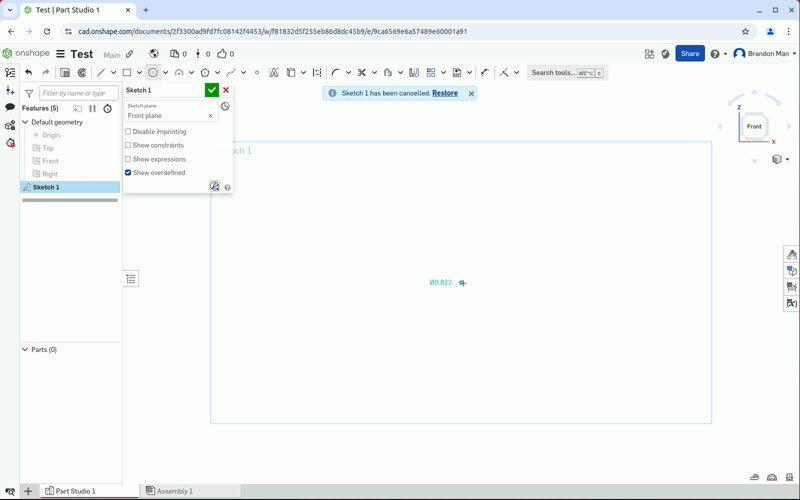
scroll(6)
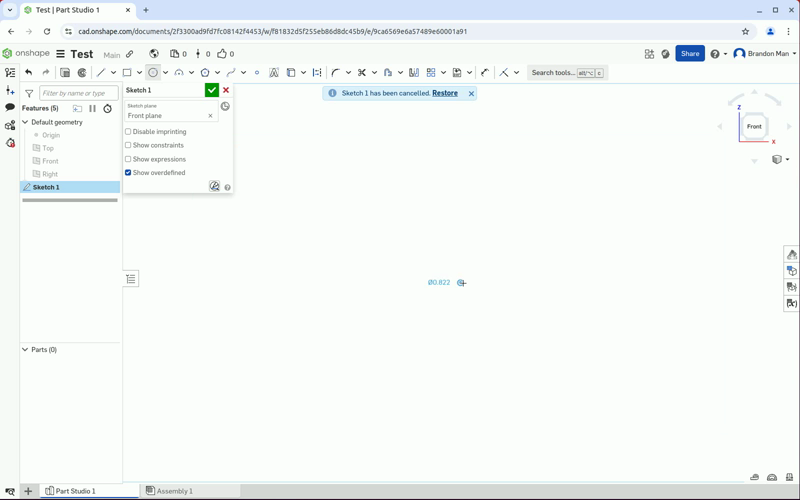
scroll(6)
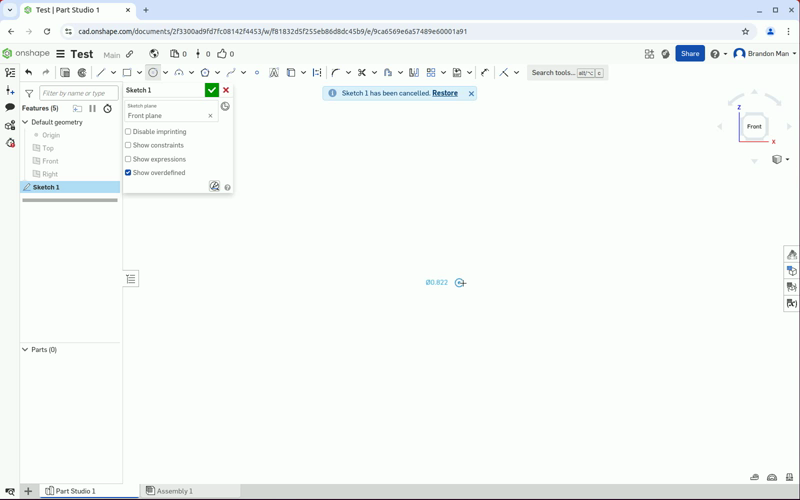
scroll(6)
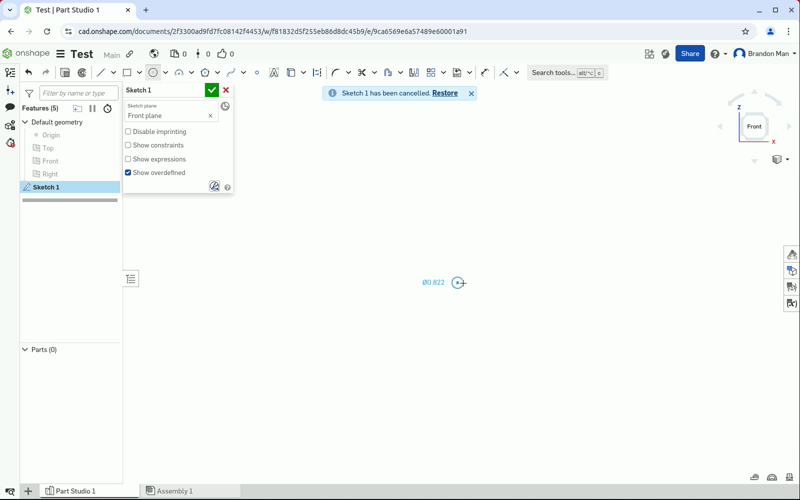
scroll(6)
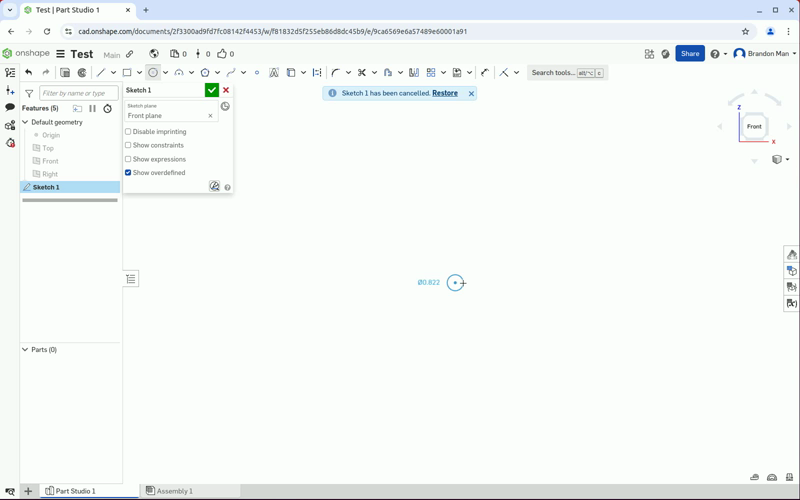
scroll(6)
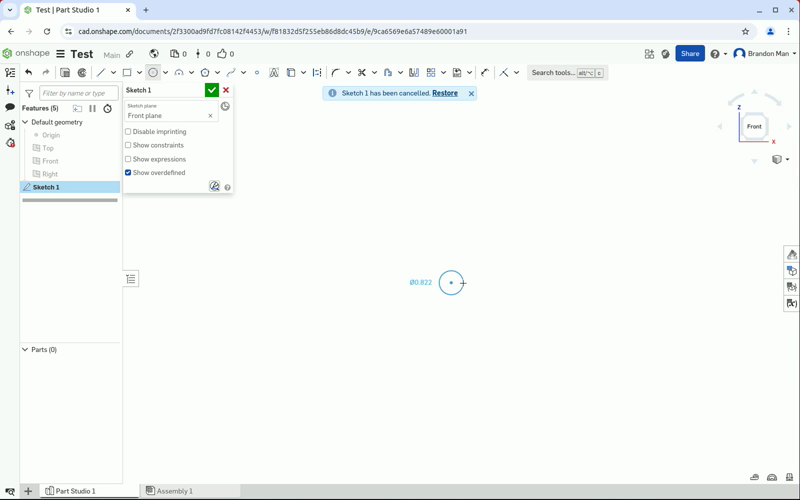
scroll(6)
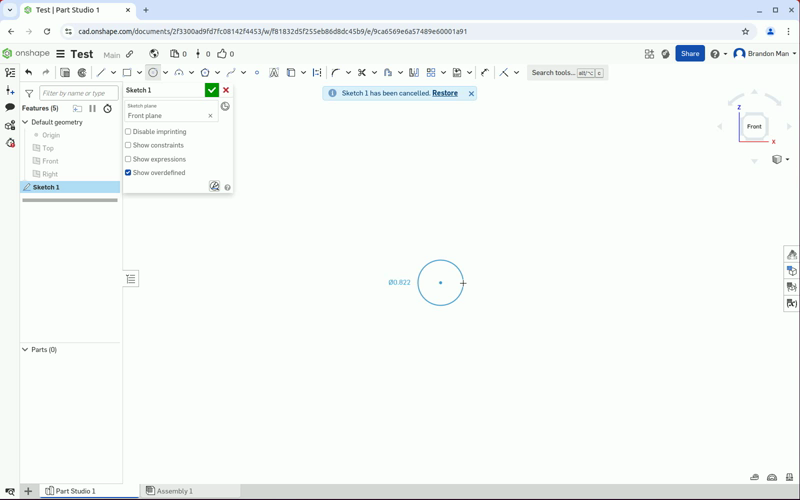
click(463, 282)
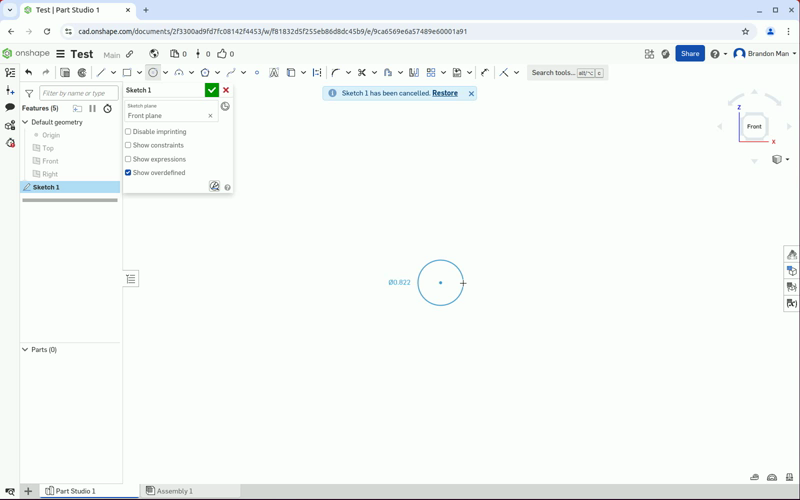
scroll(-6)
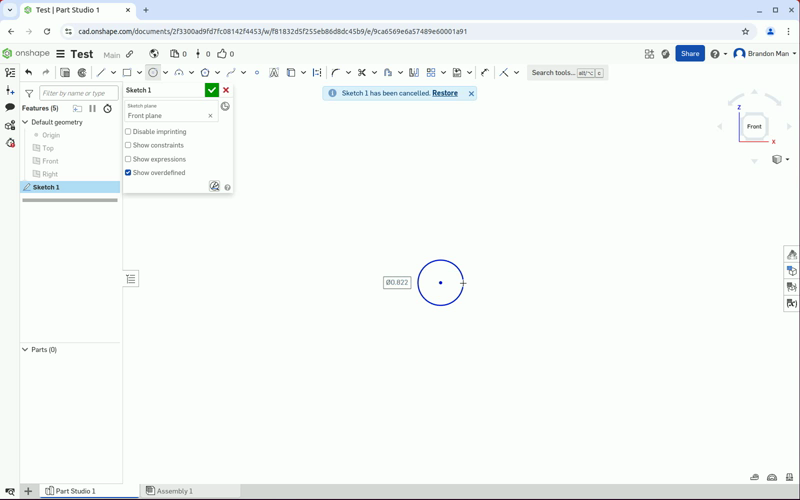
scroll(-6)
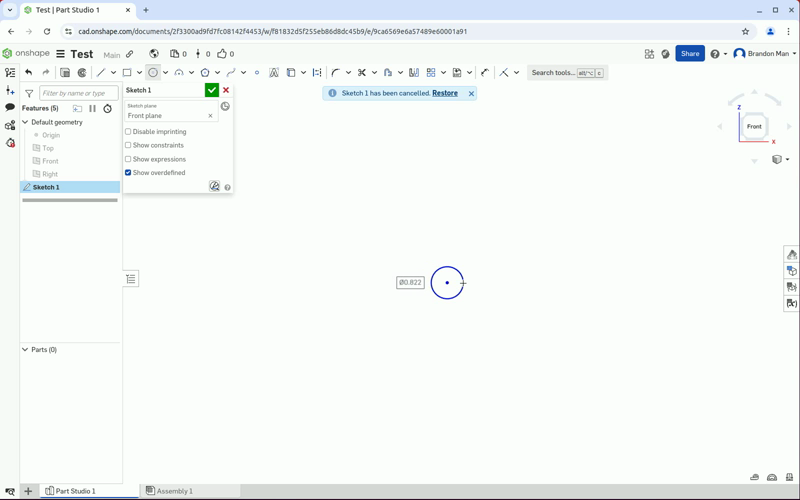
scroll(-6)
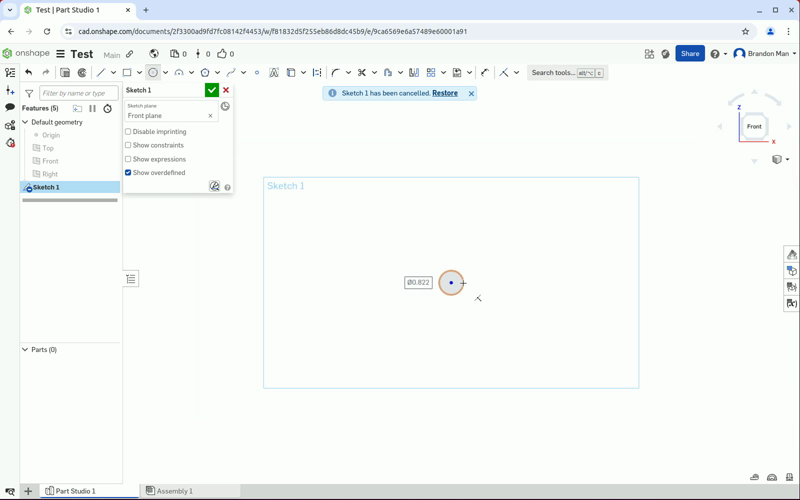
scroll(-6)
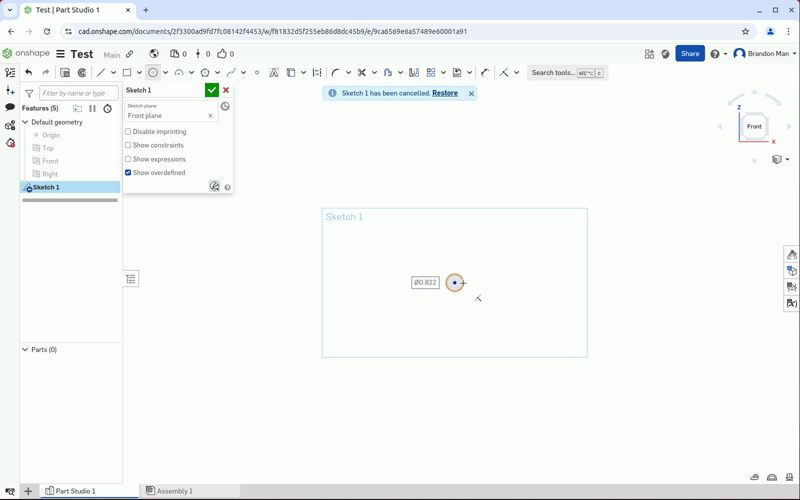
scroll(-6)
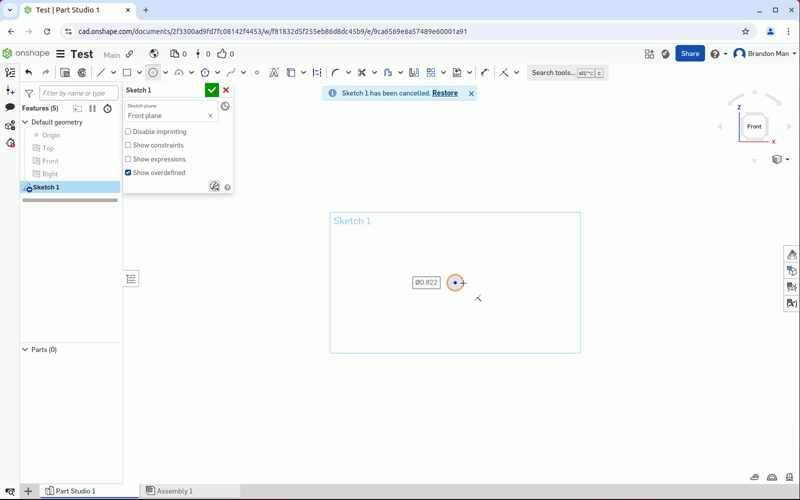
scroll(-6)
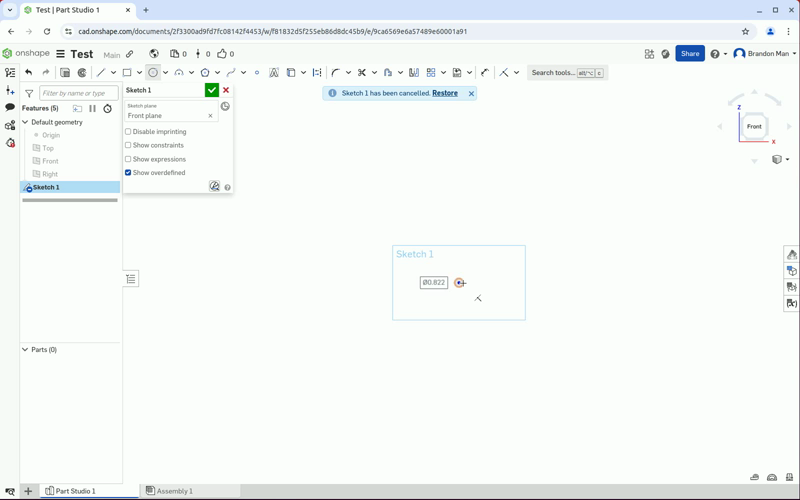
scroll(-6)
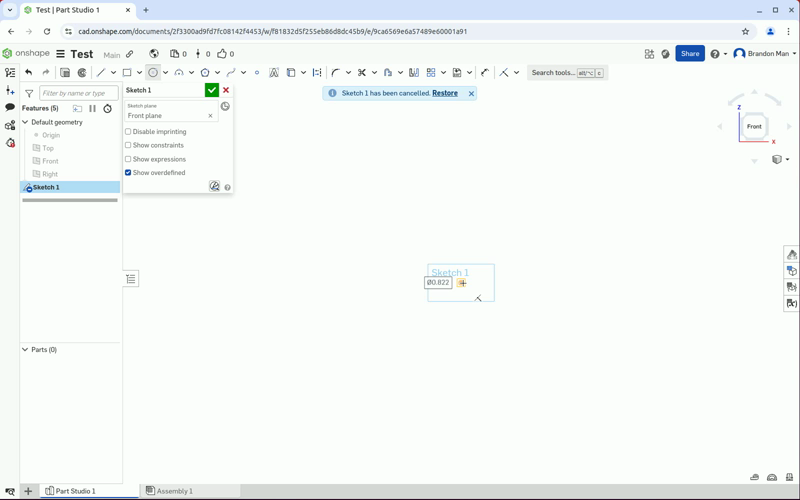
key(esc)
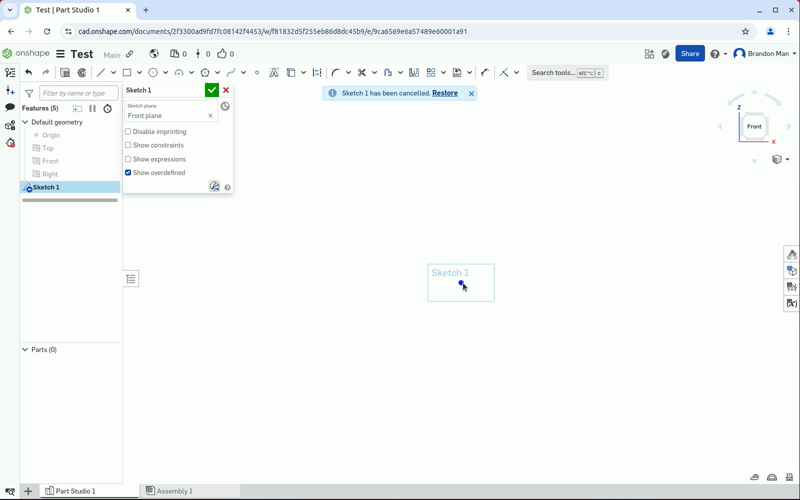
key(c)
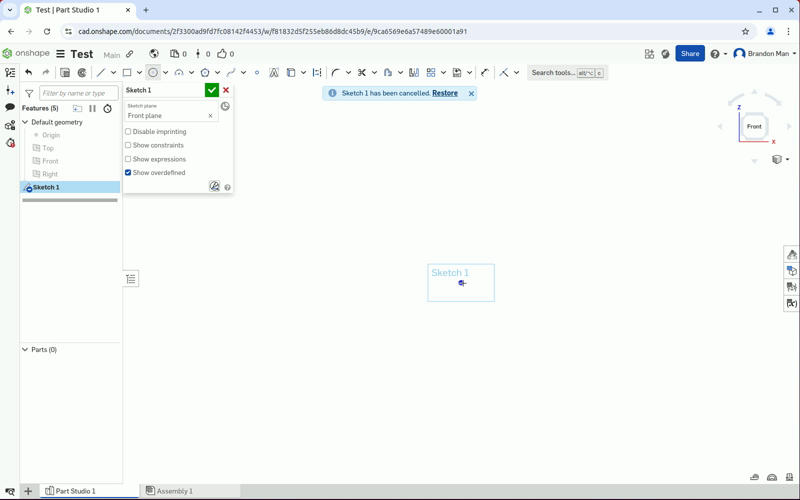
key_down(shift)
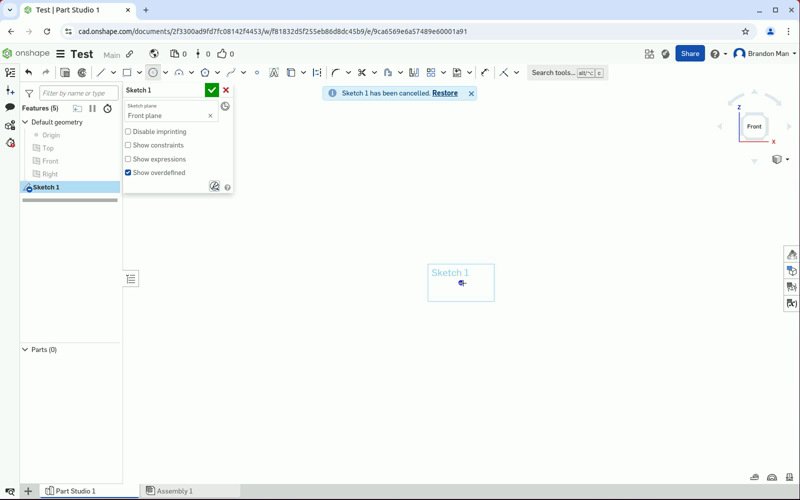
mouse_move(461, 282)
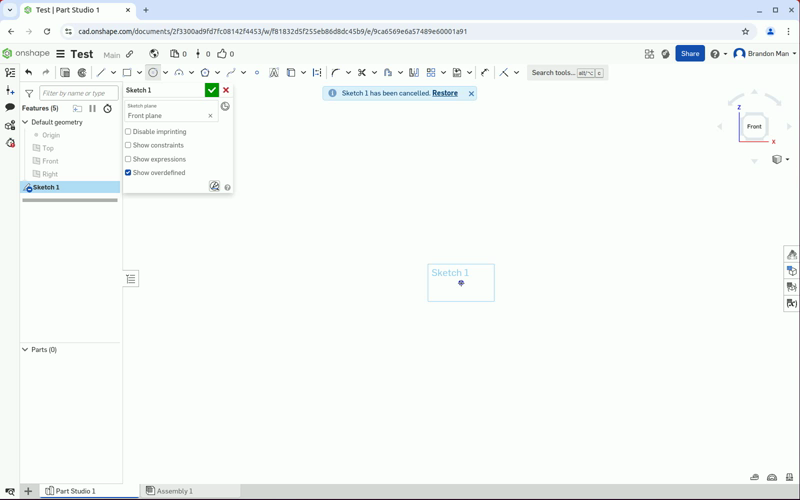
scroll(6)
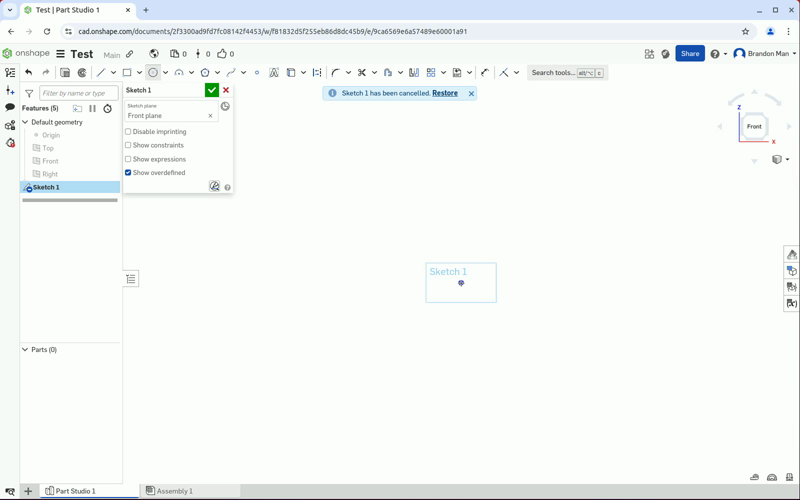
scroll(6)
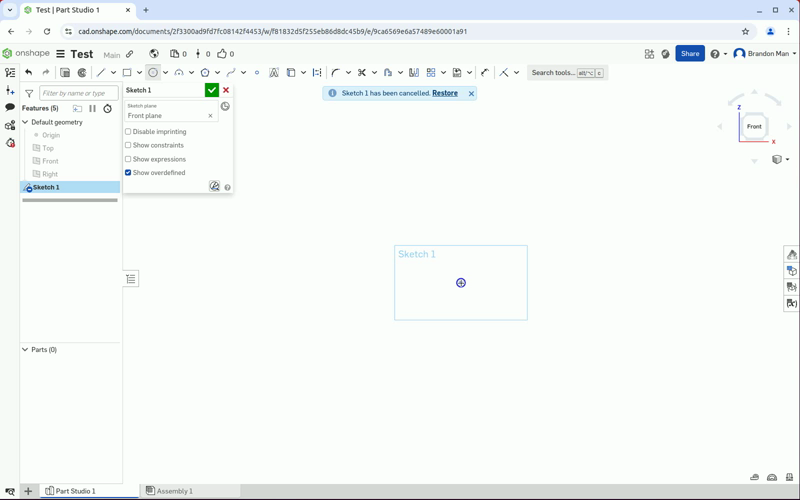
scroll(6)
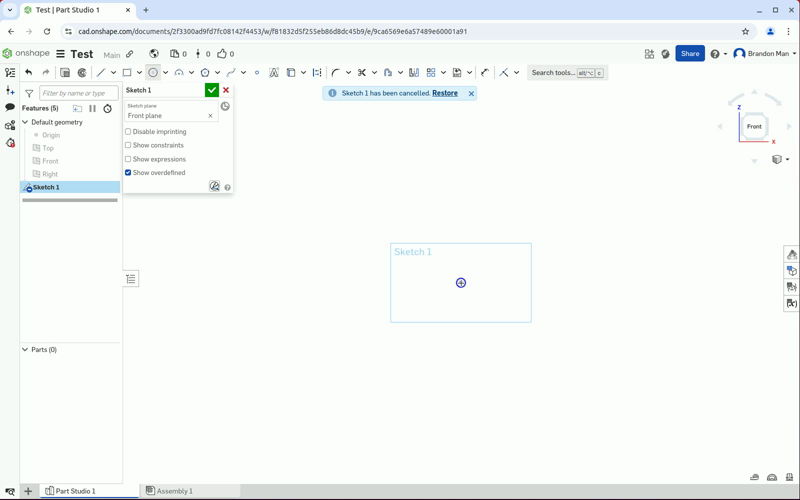
scroll(6)
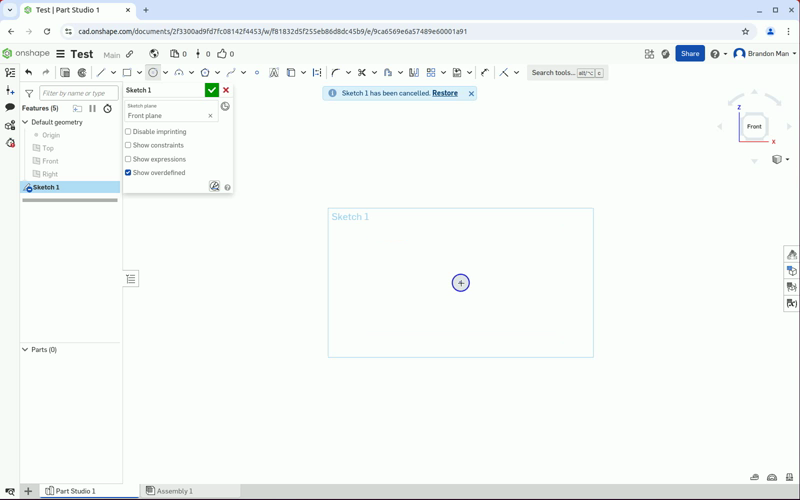
scroll(6)
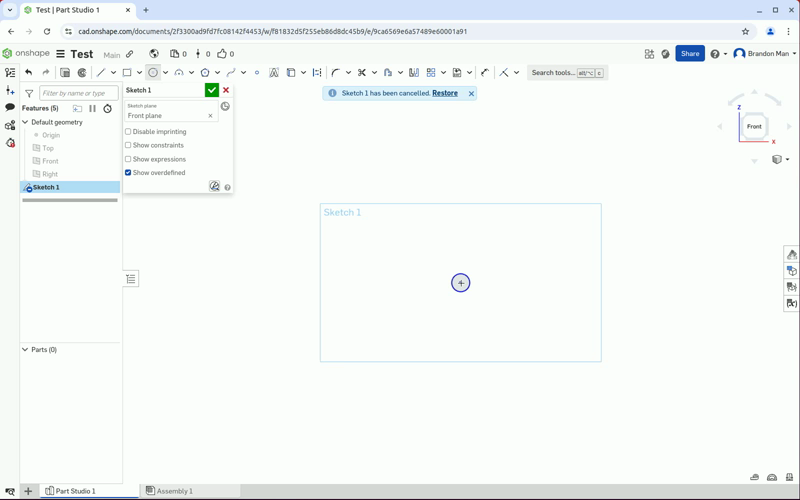
scroll(6)
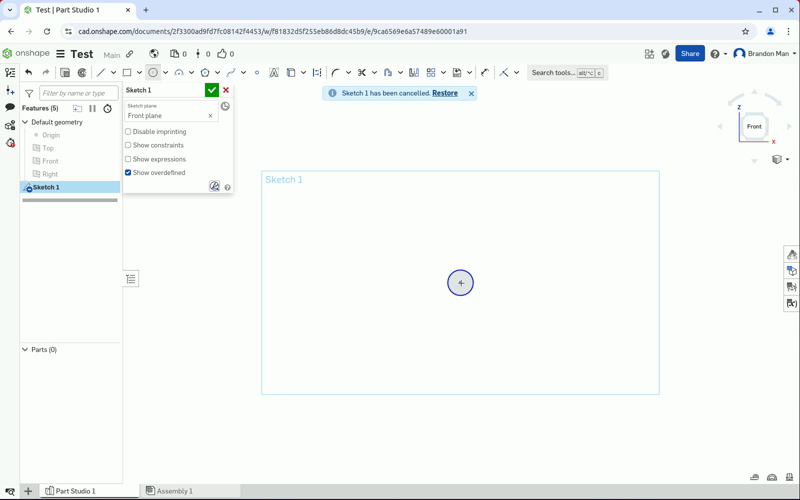
scroll(6)
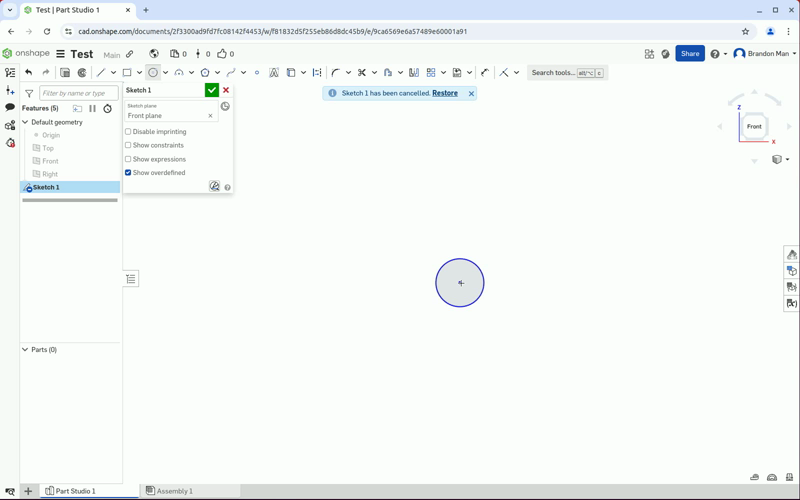
click(461, 282)
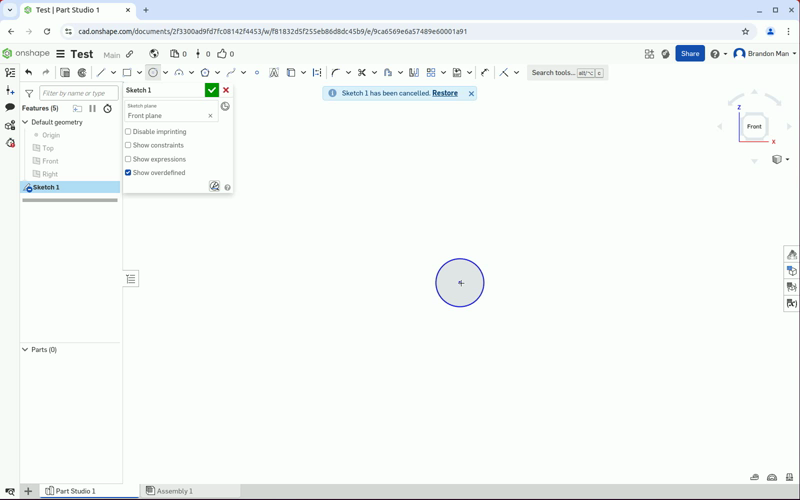
scroll(-6)
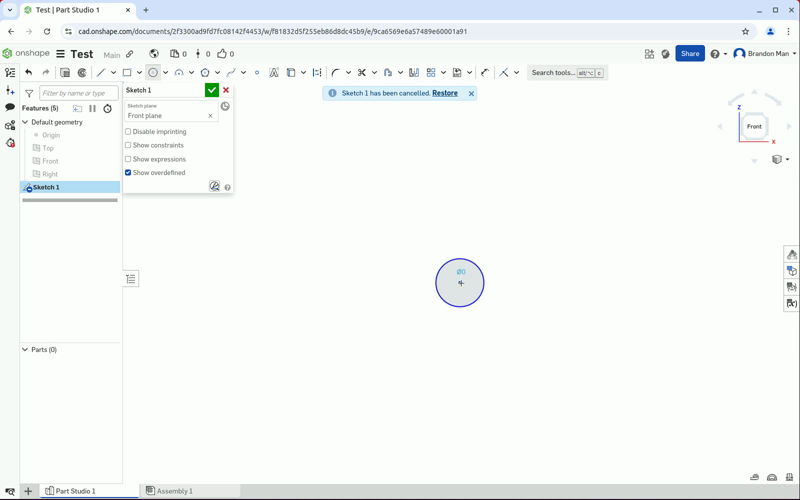
scroll(-6)
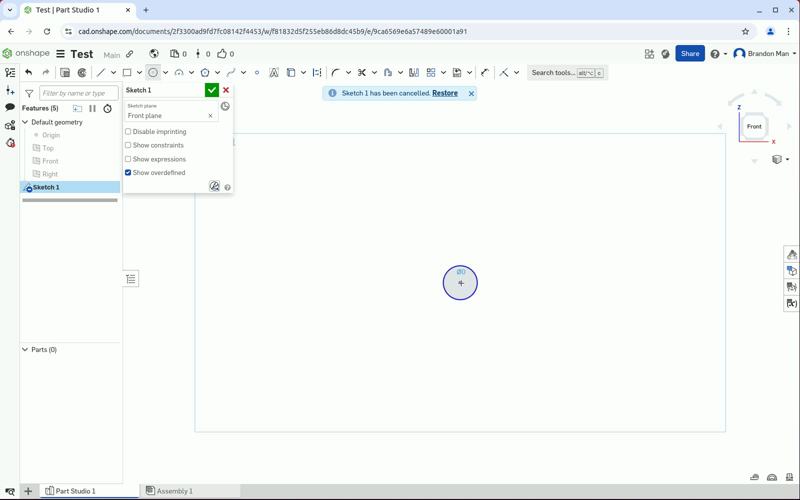
scroll(-6)
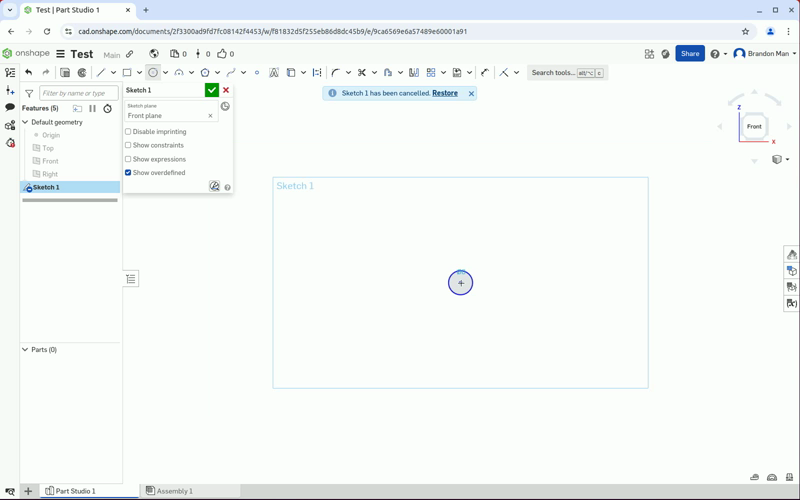
scroll(-6)
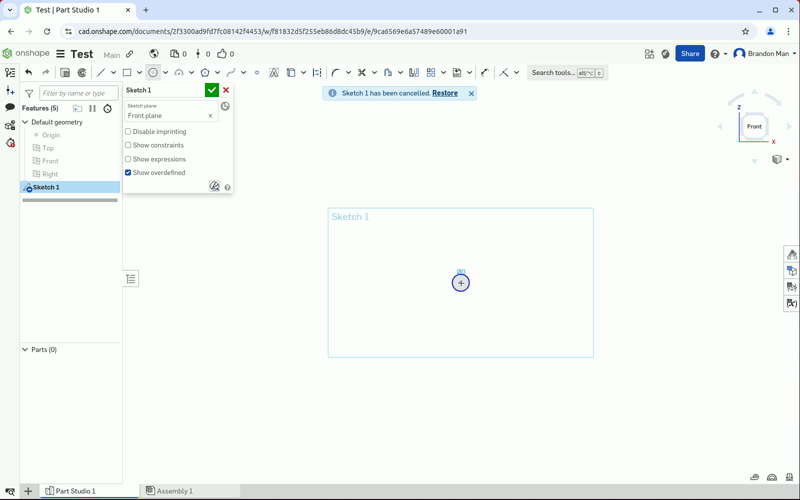
scroll(-6)
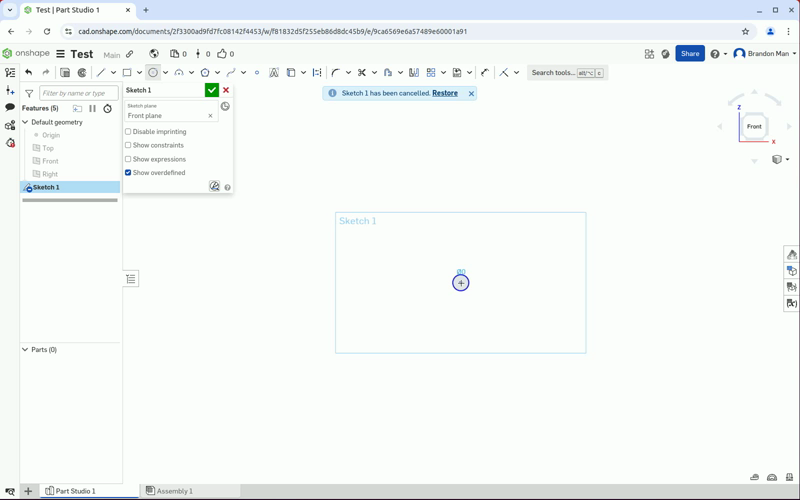
scroll(-6)
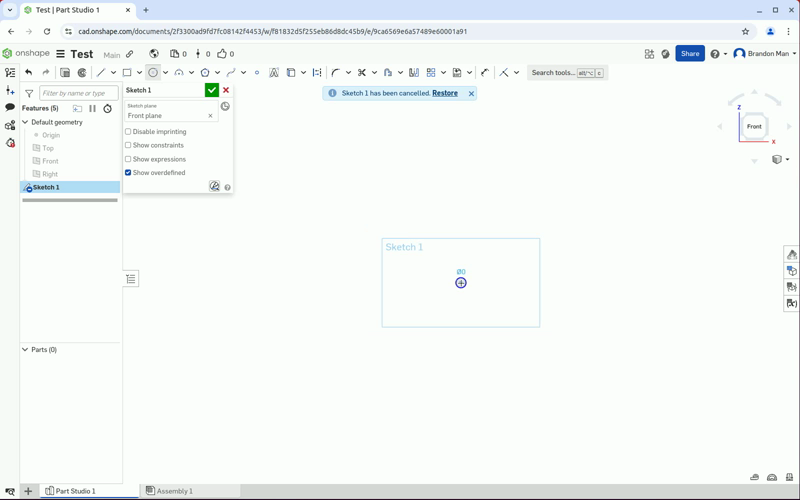
scroll(-6)
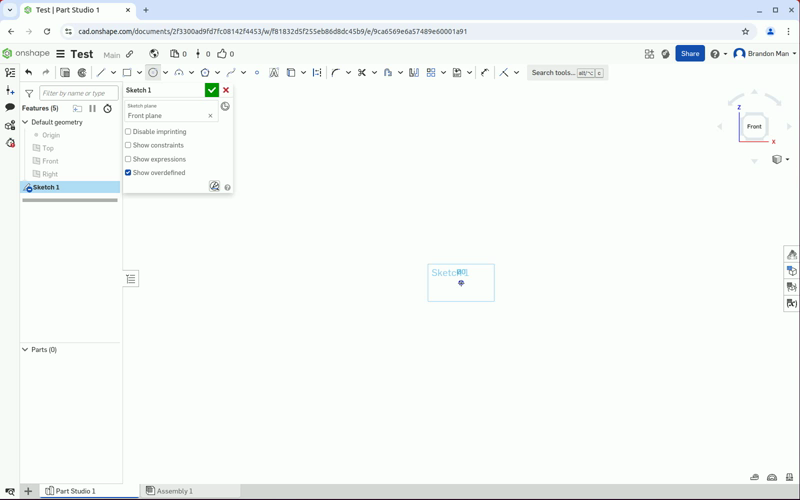
key_up(shift)
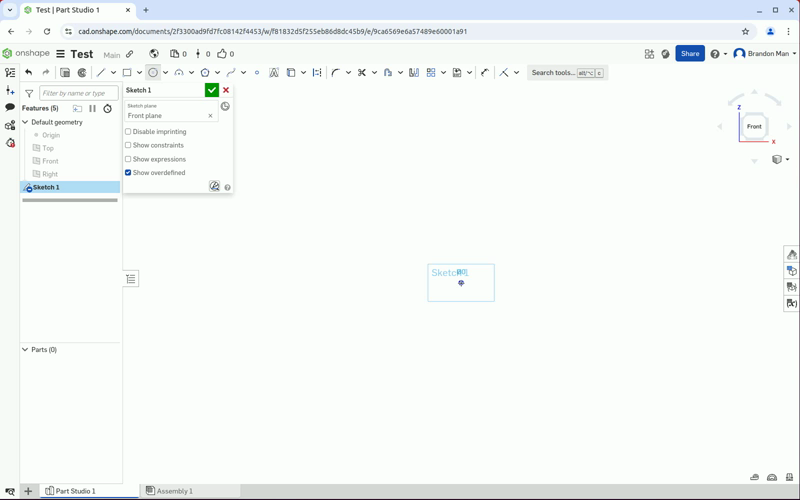
mouse_move(462, 282)
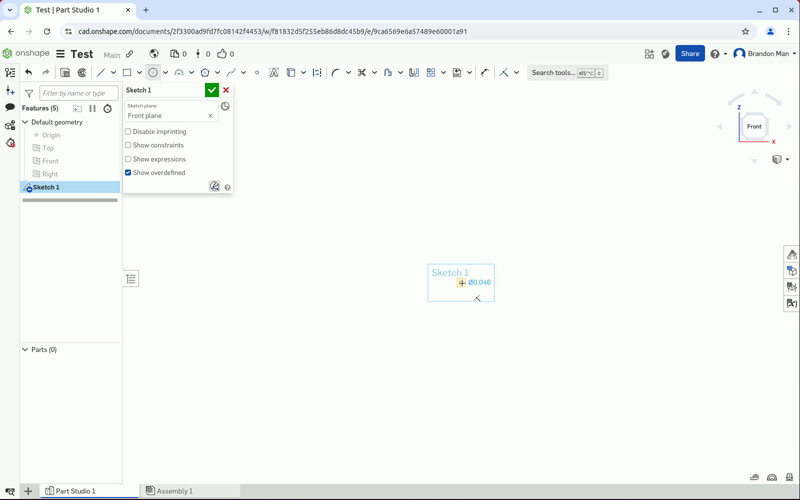
scroll(6)
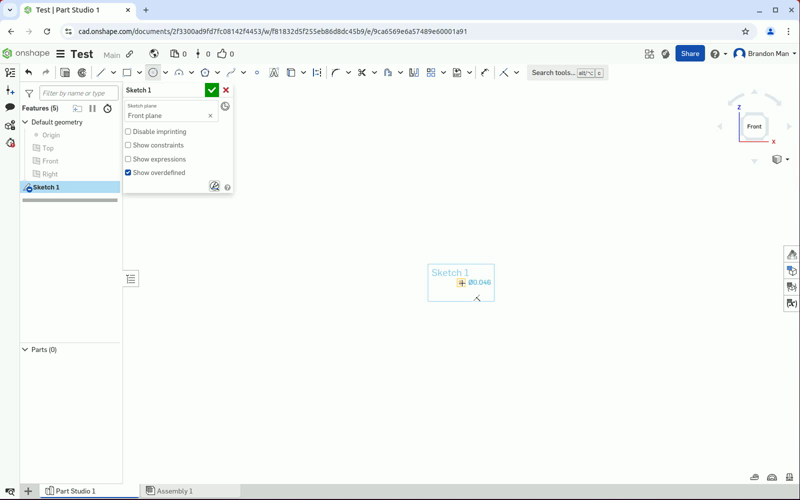
scroll(6)
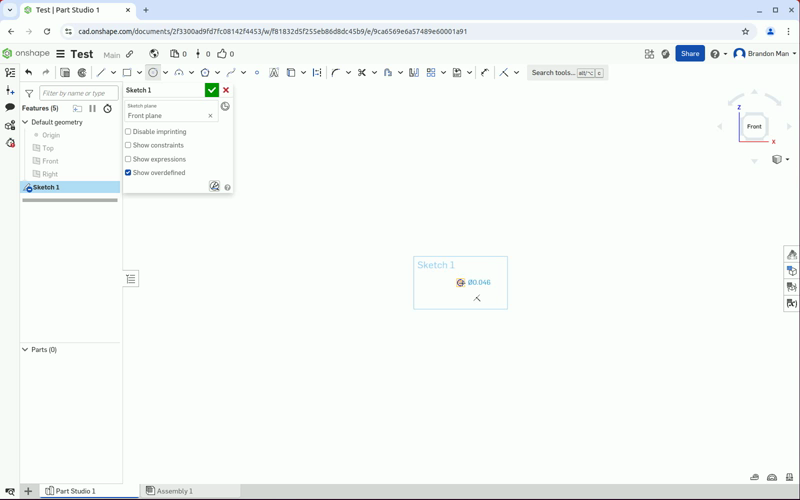
scroll(6)
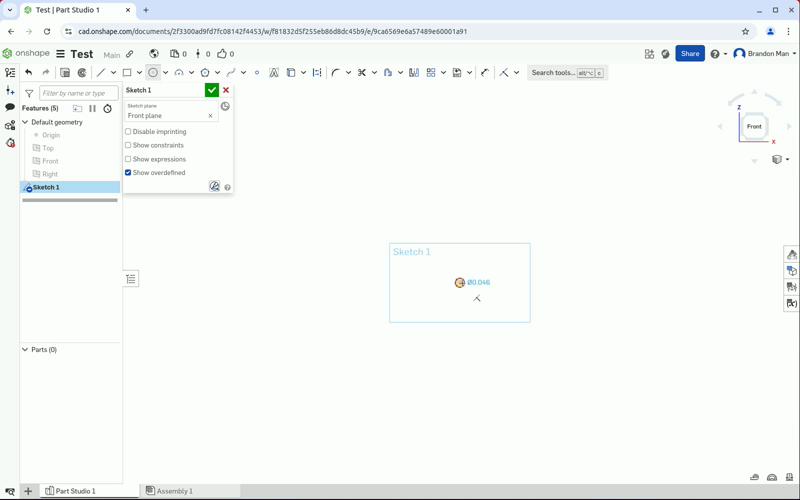
scroll(6)
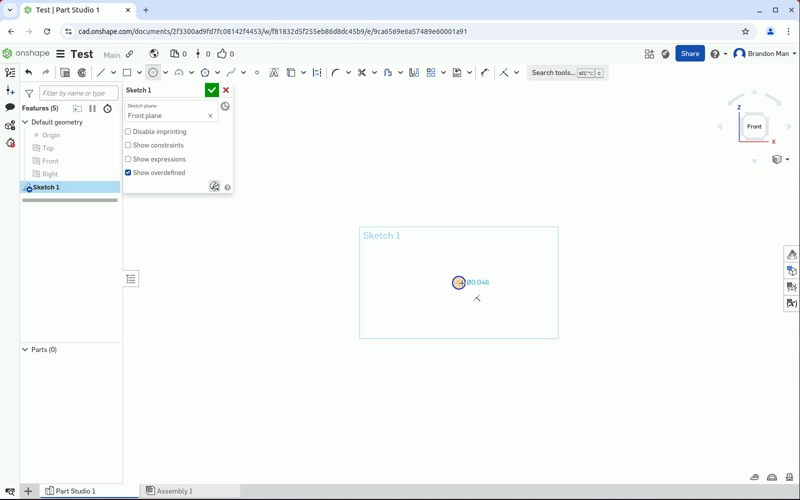
scroll(6)
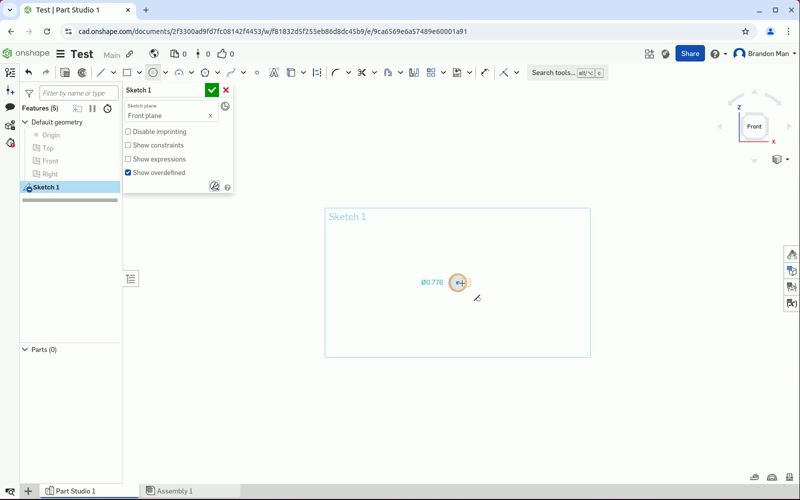
scroll(6)
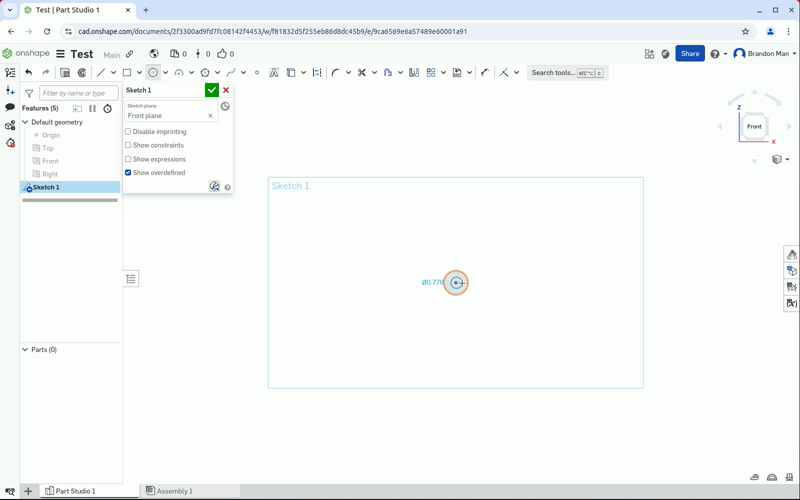
scroll(6)
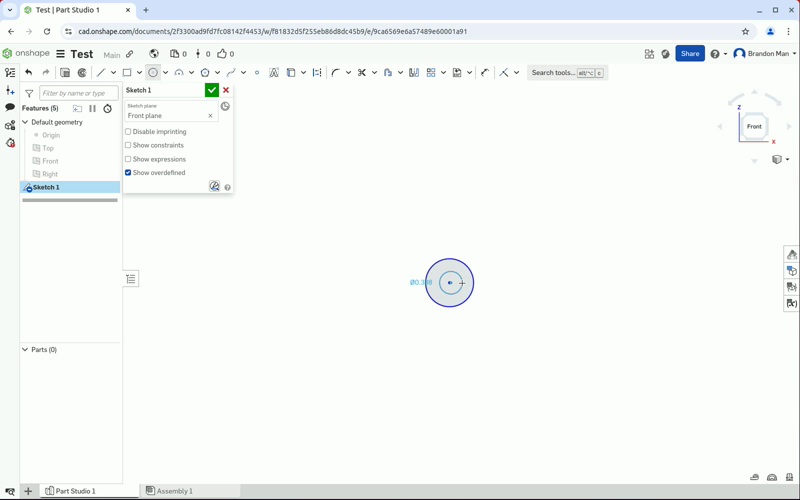
click(462, 282)
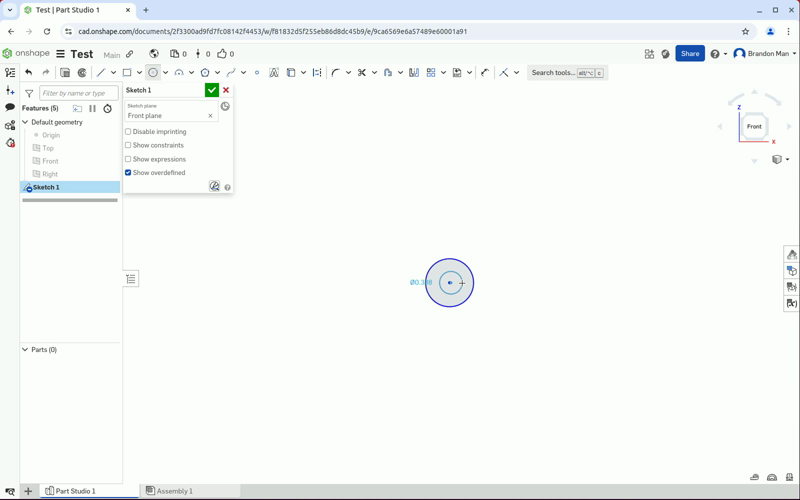
scroll(-6)
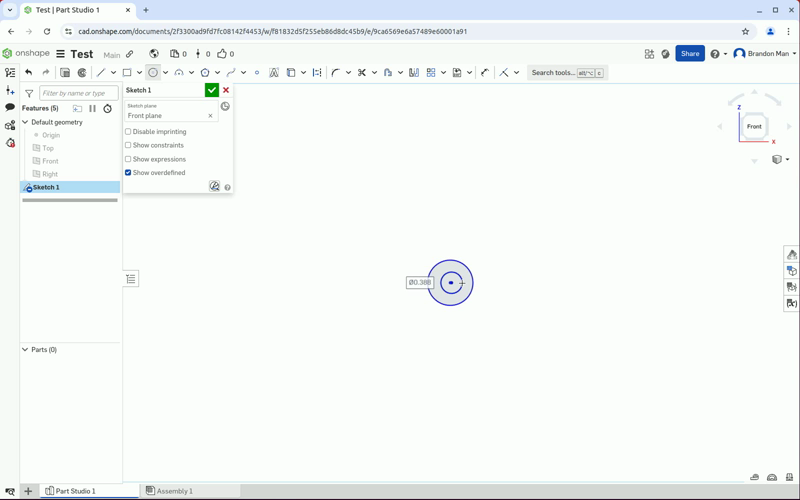
scroll(-6)
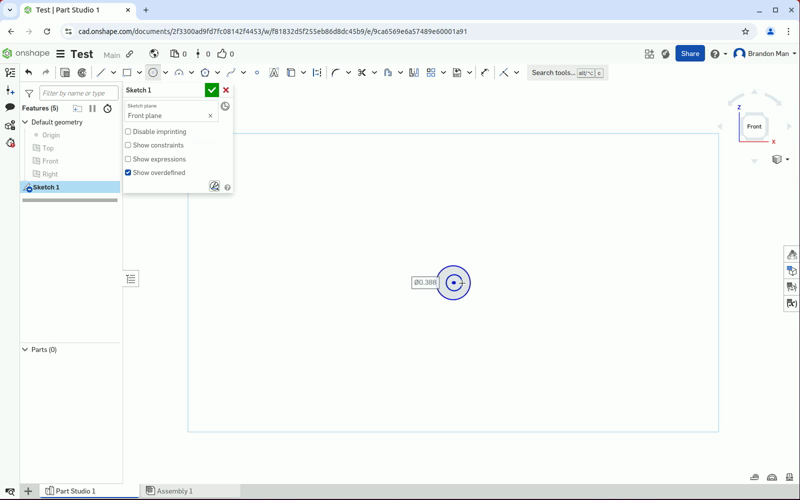
scroll(-6)
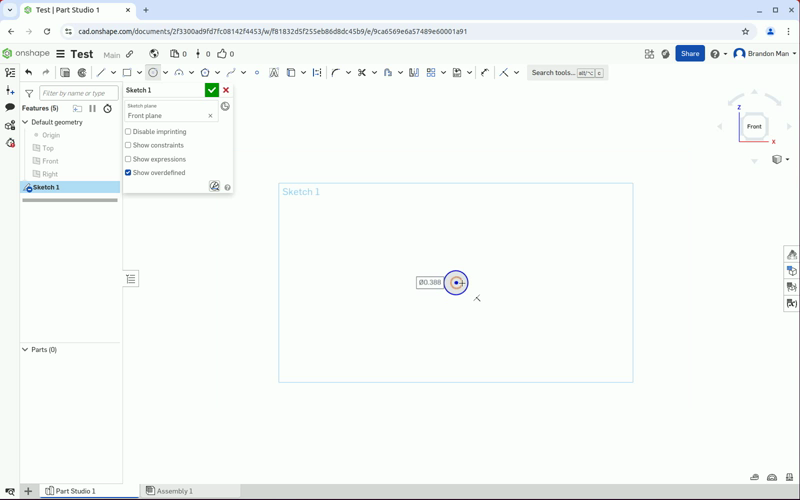
scroll(-6)
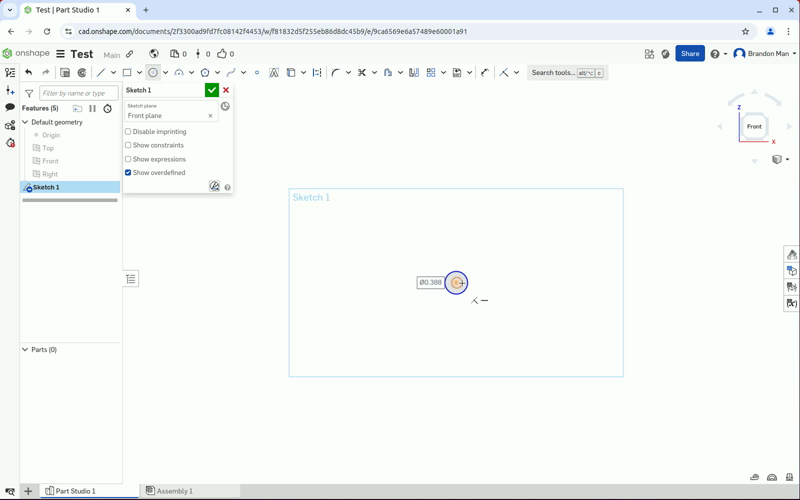
scroll(-6)
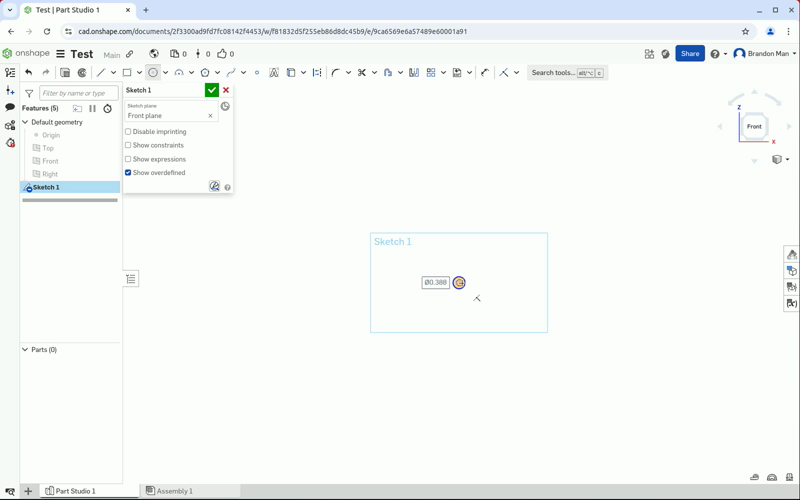
scroll(-6)
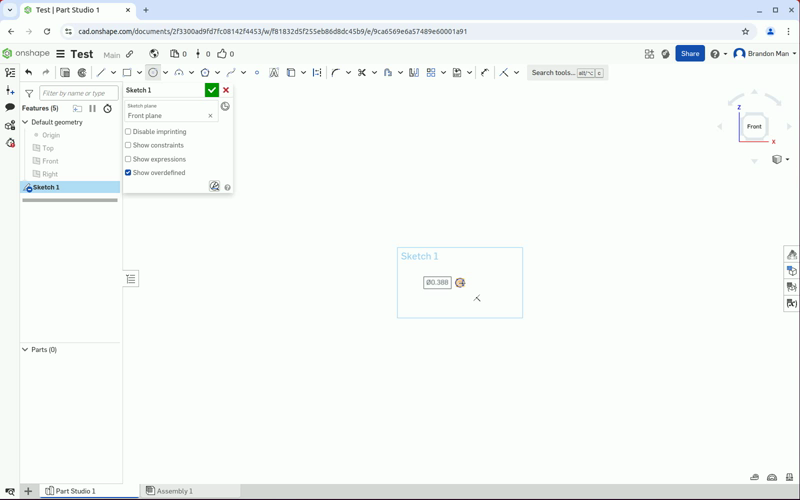
scroll(-6)
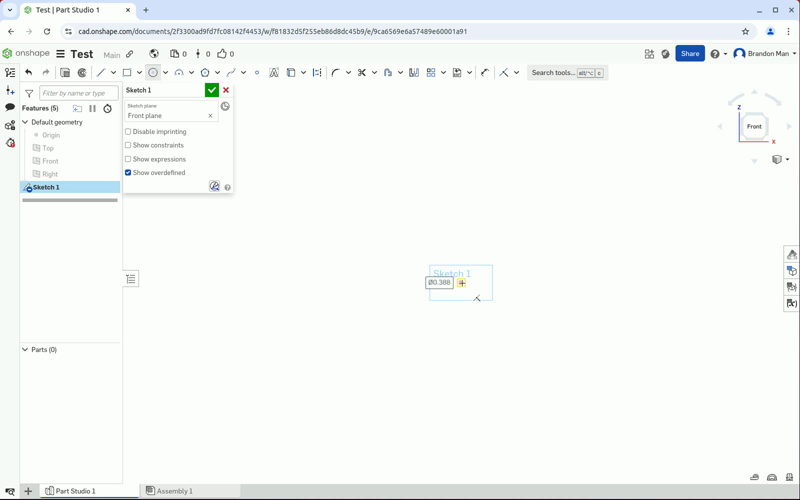
key(esc)
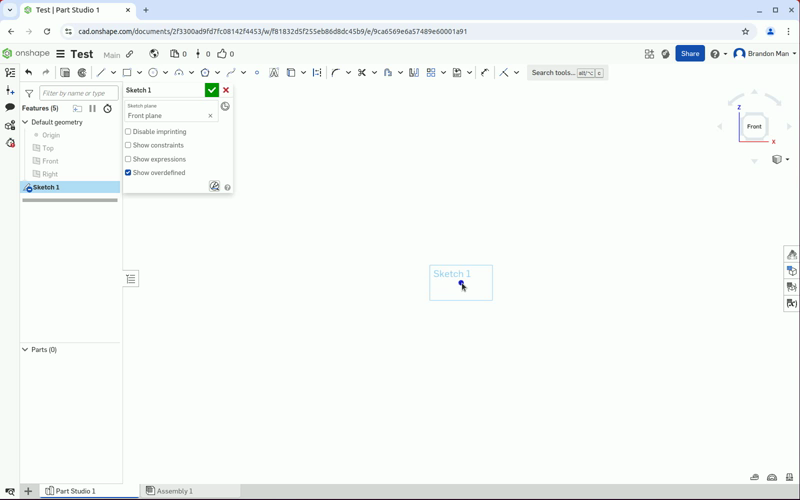
mouse_move(460, 282)
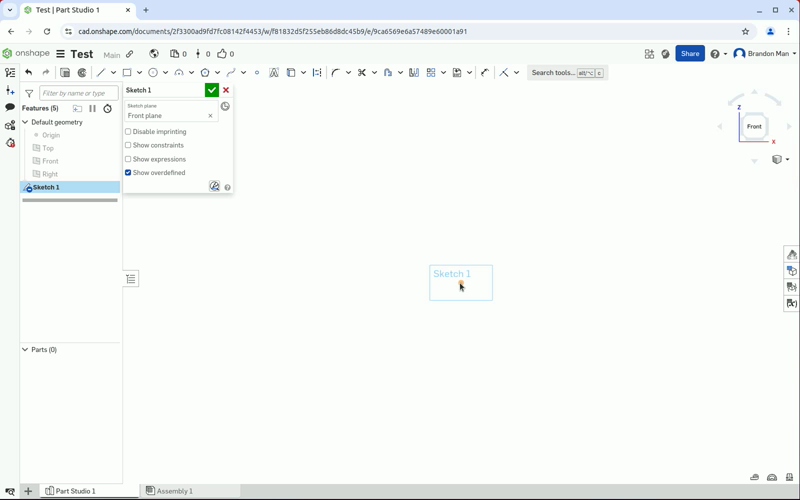
scroll(6)
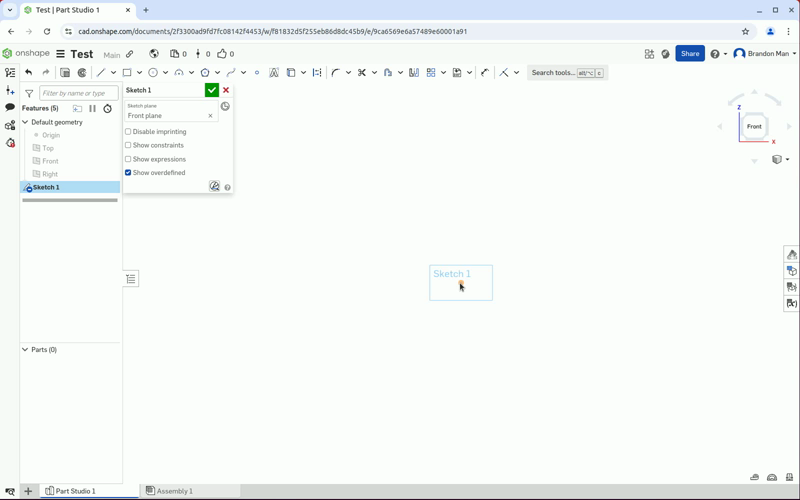
scroll(6)
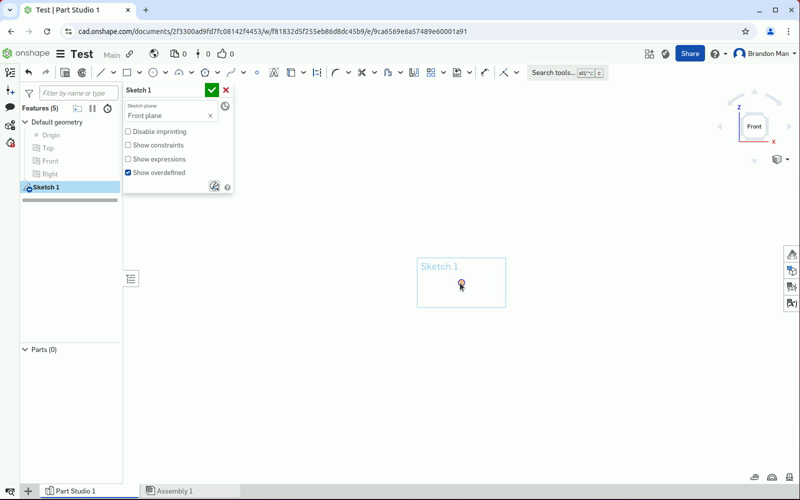
scroll(6)
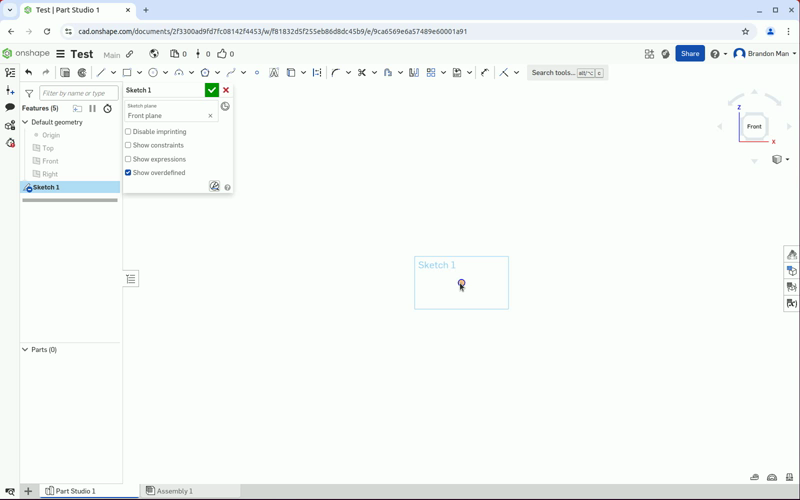
scroll(6)
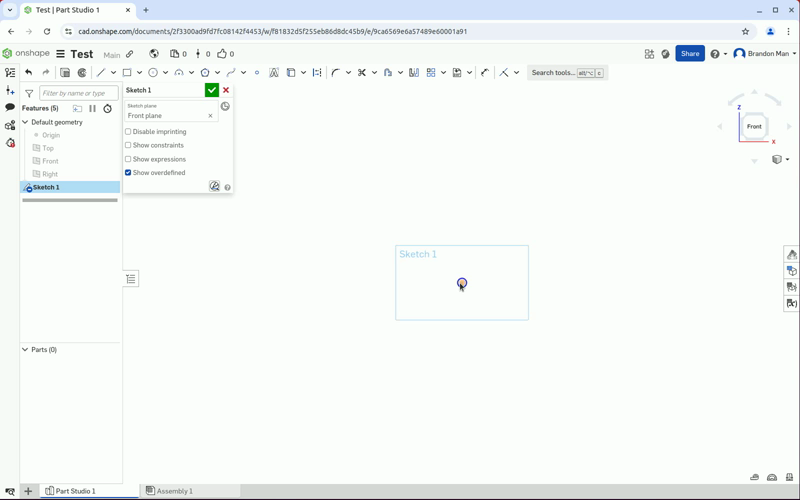
scroll(6)
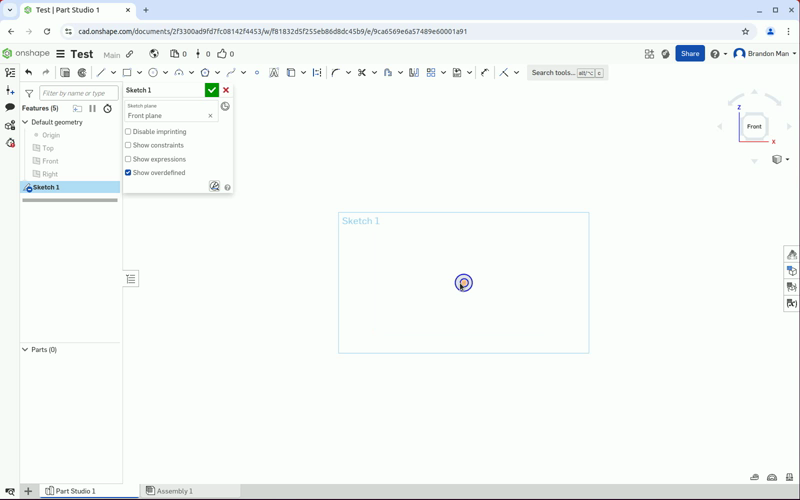
scroll(6)
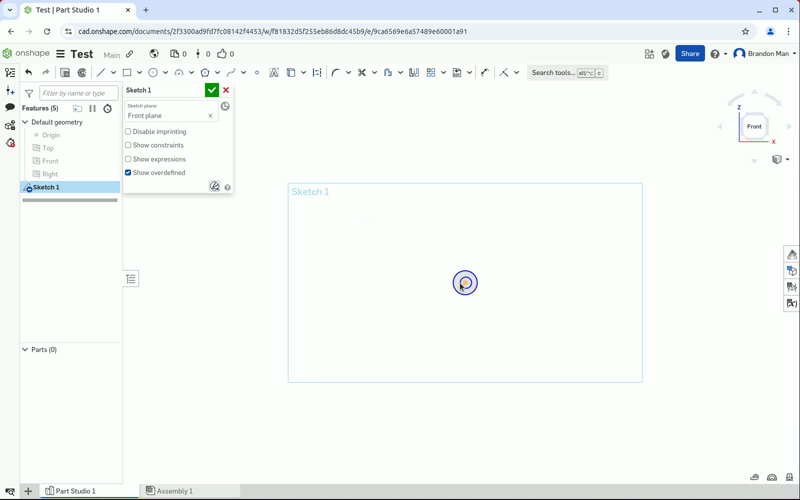
scroll(6)
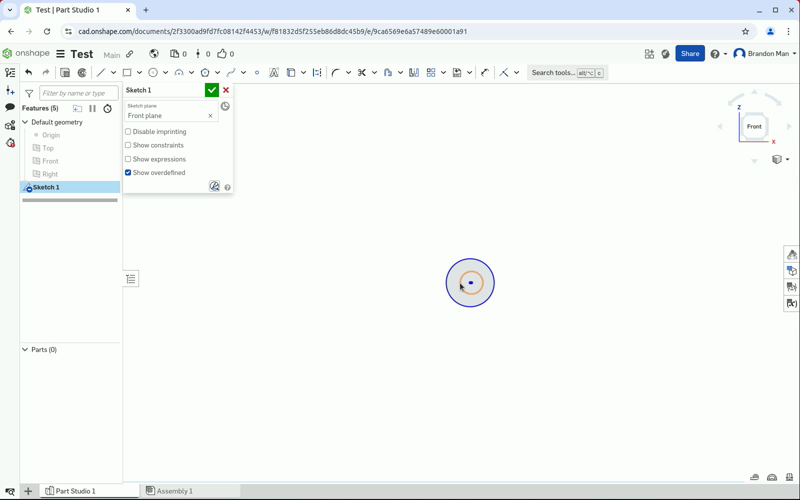
click(460, 282)
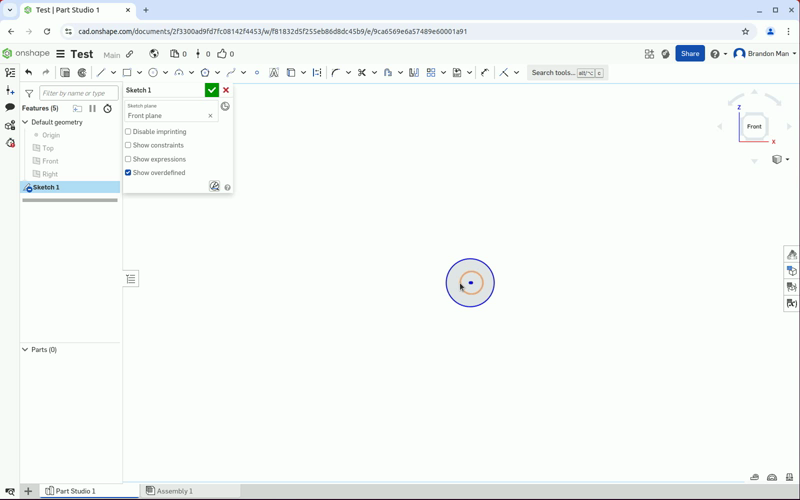
scroll(-6)
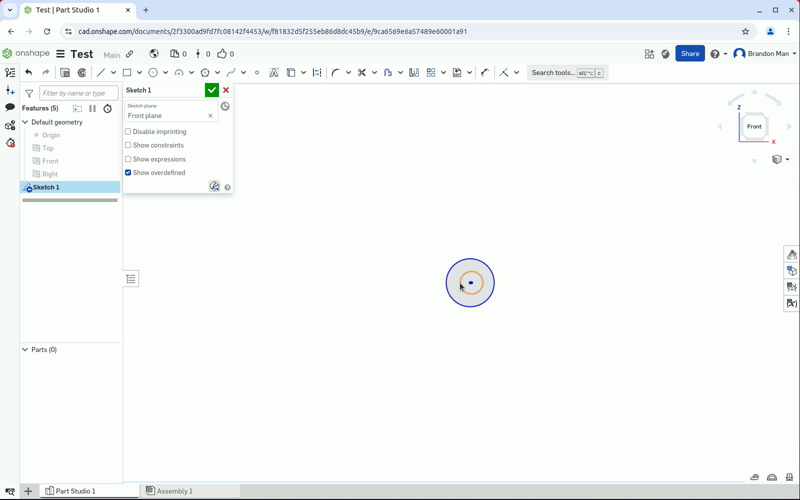
scroll(-6)
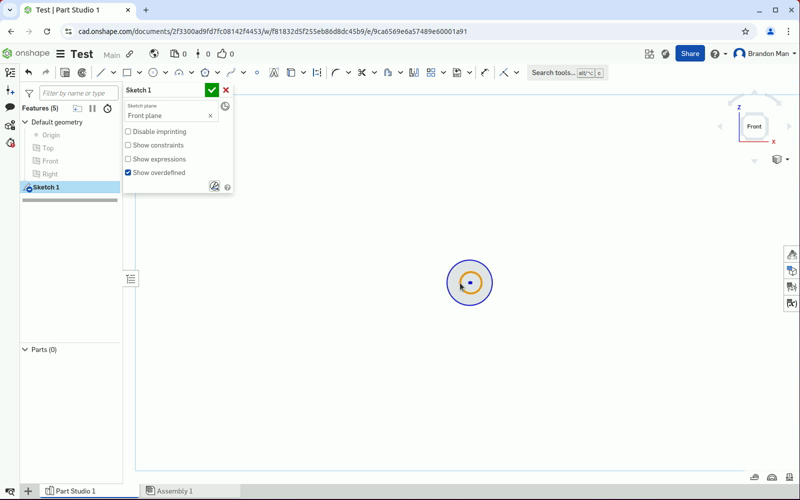
scroll(-6)
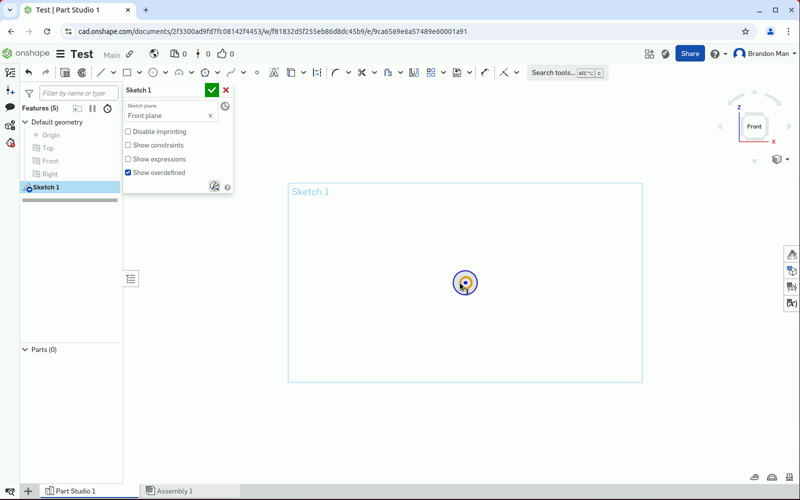
scroll(-6)
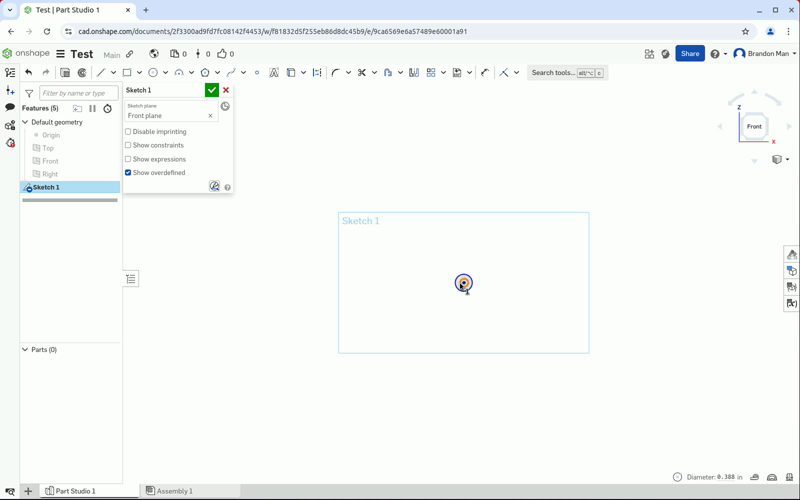
scroll(-6)
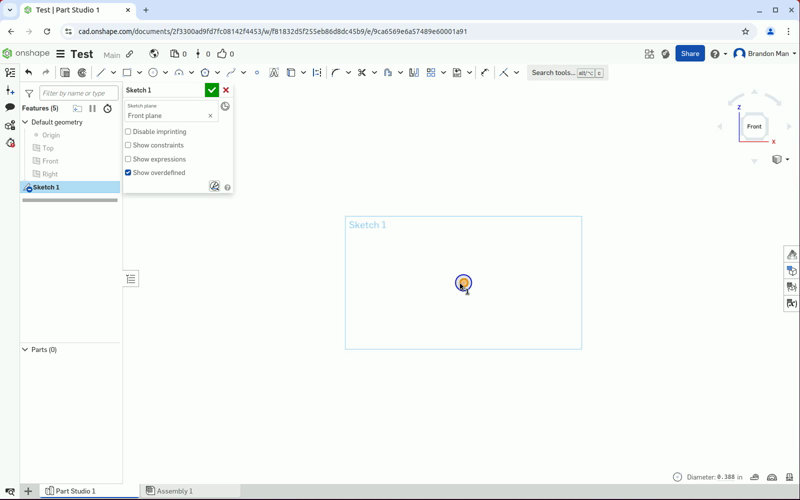
scroll(-6)
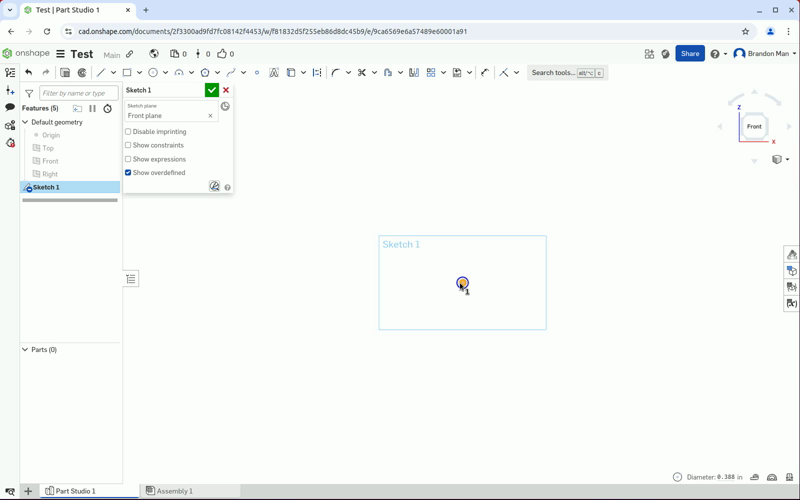
scroll(-6)
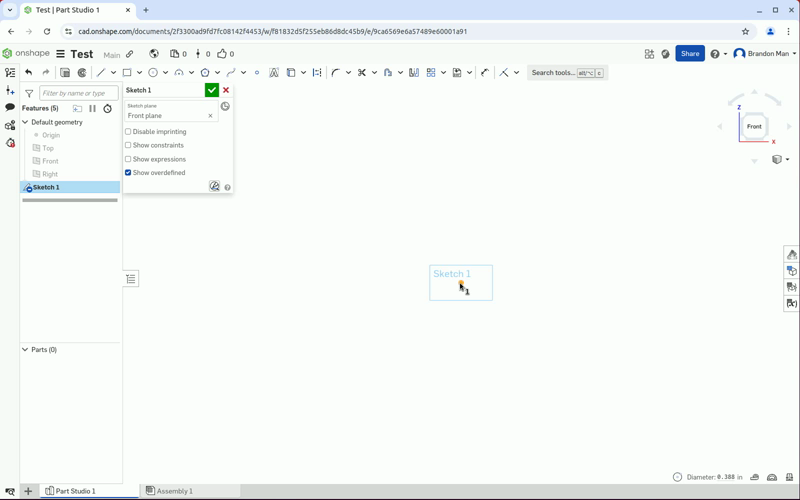
mouse_move(73, 352)
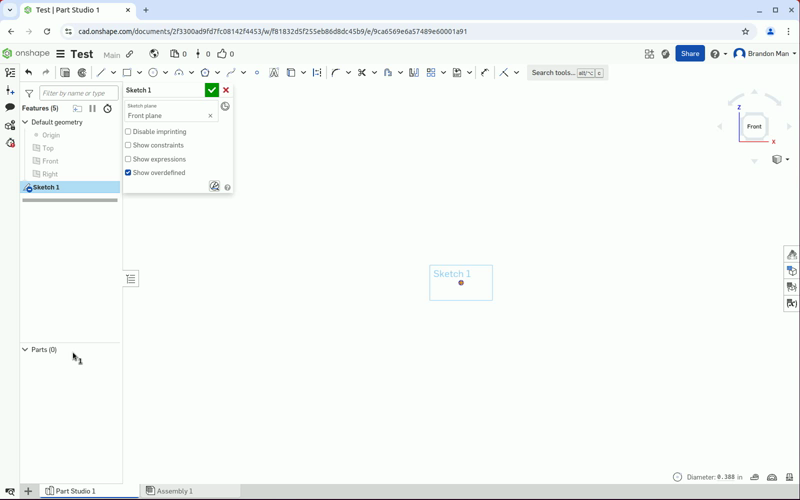
key(shift+y)
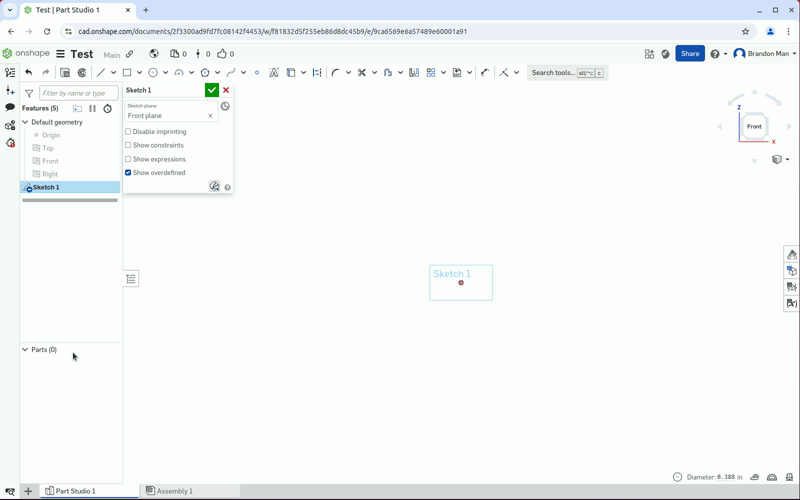
key(shift+e)
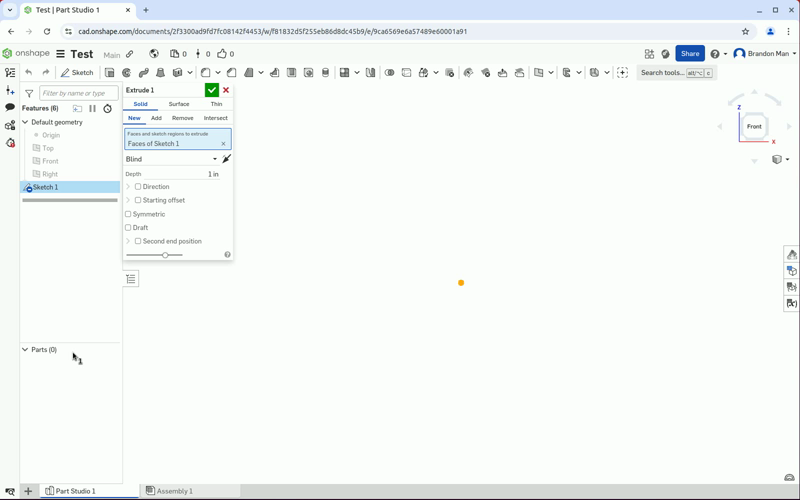
mouse_move(143, 106)
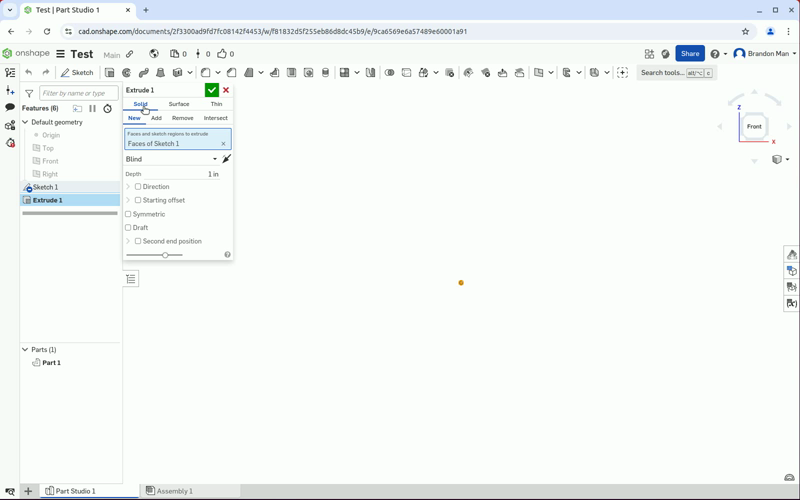
click(143, 106)
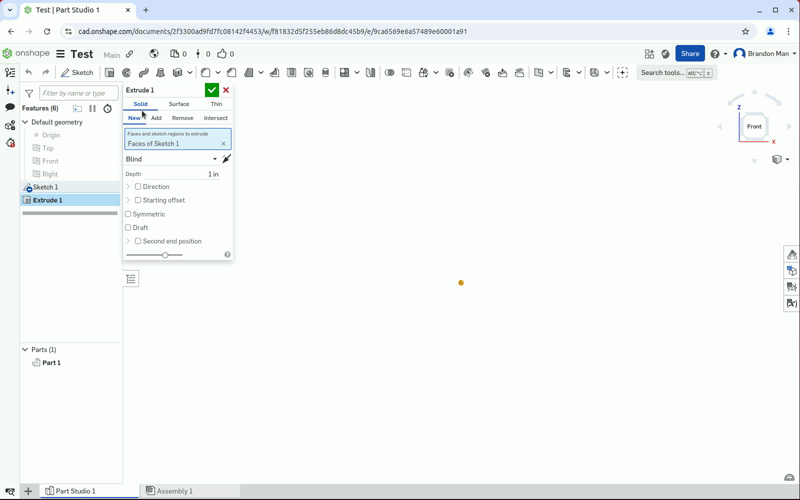
mouse_move(137, 120)
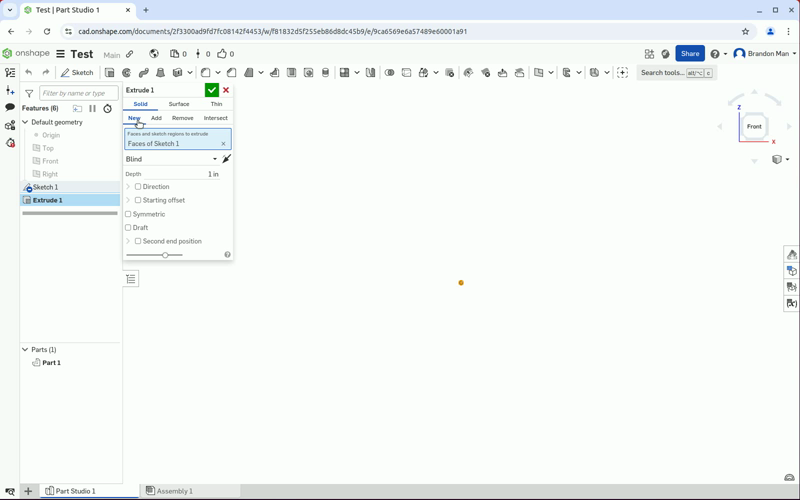
click(137, 120)
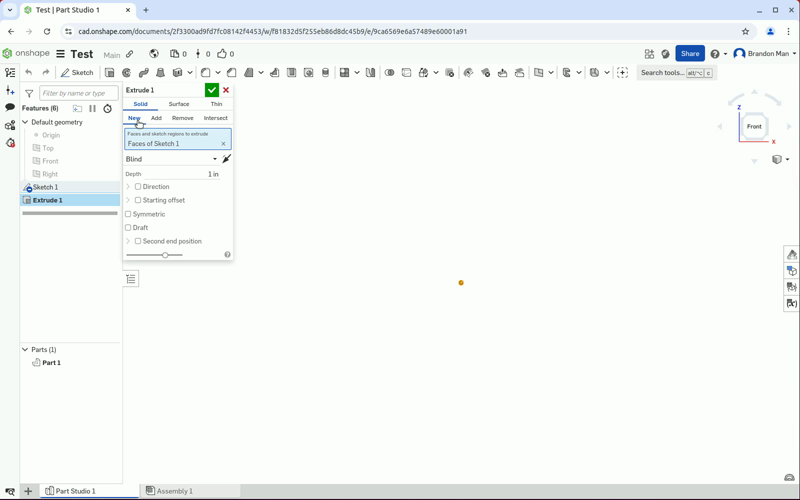
key(tab, 4)
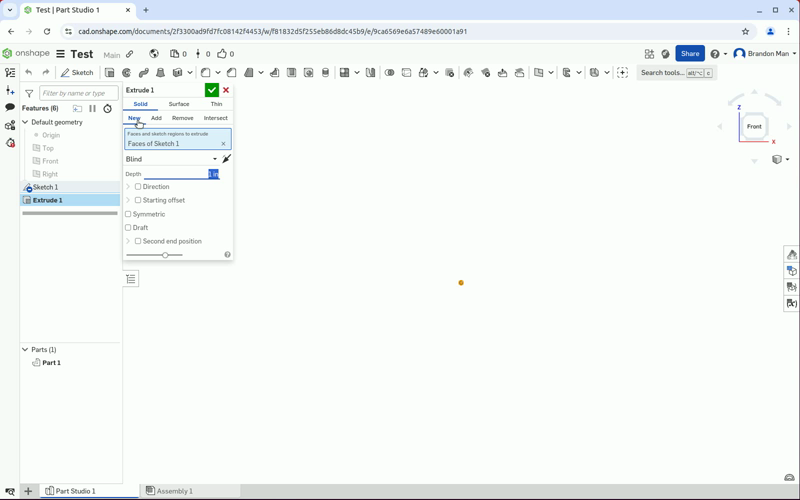
text(18.053)
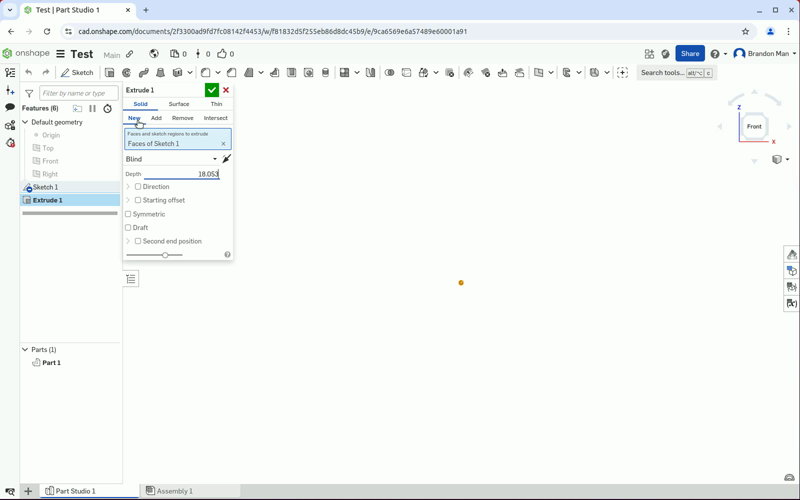
key(enter)
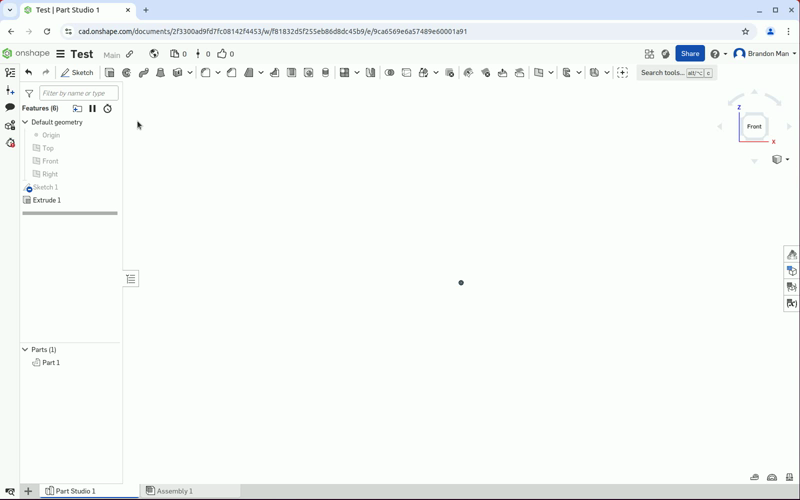
key(shift+h)
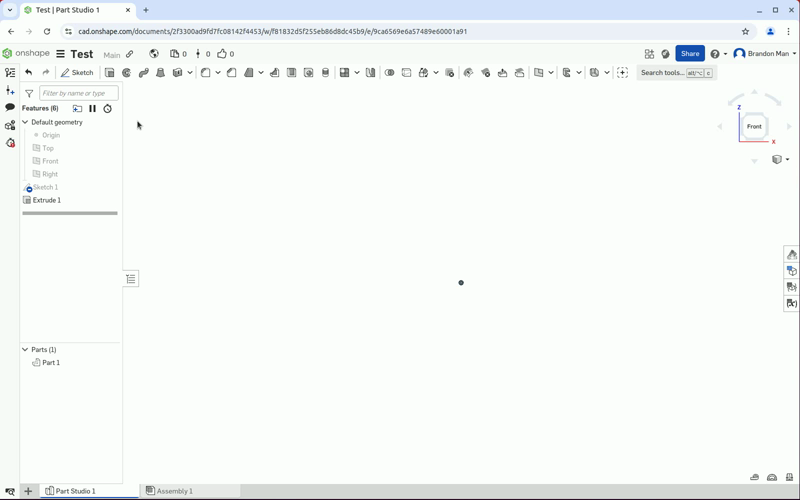
key(shift+h)
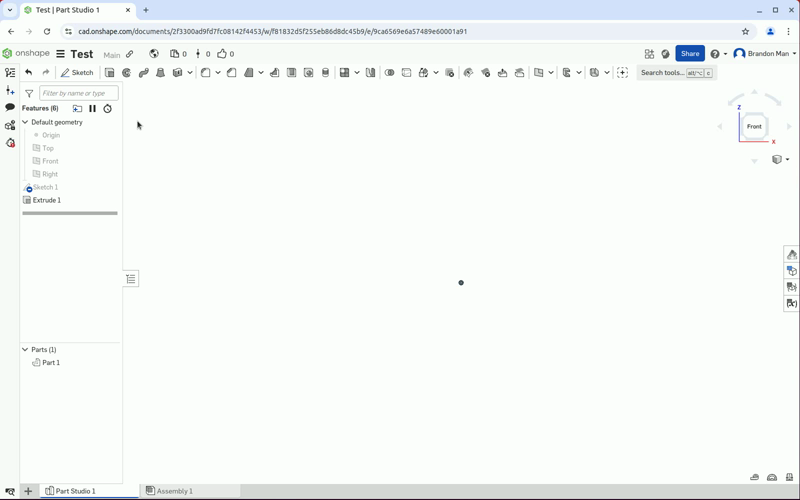
mouse_move(73, 189)
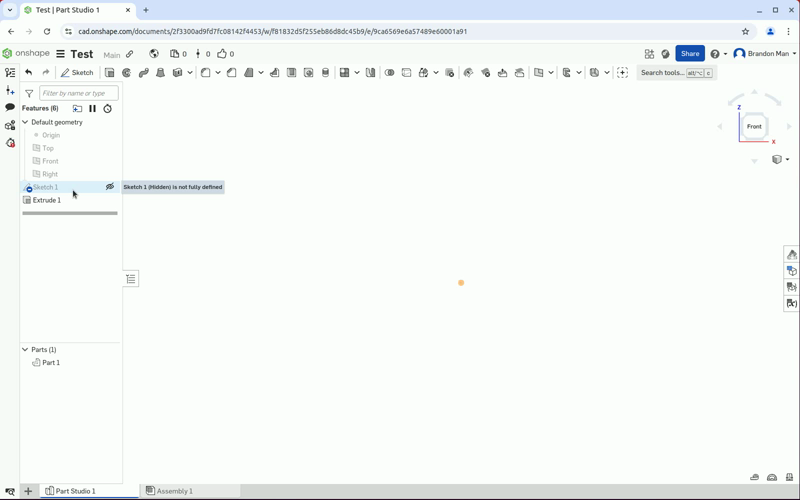
click(73, 189)
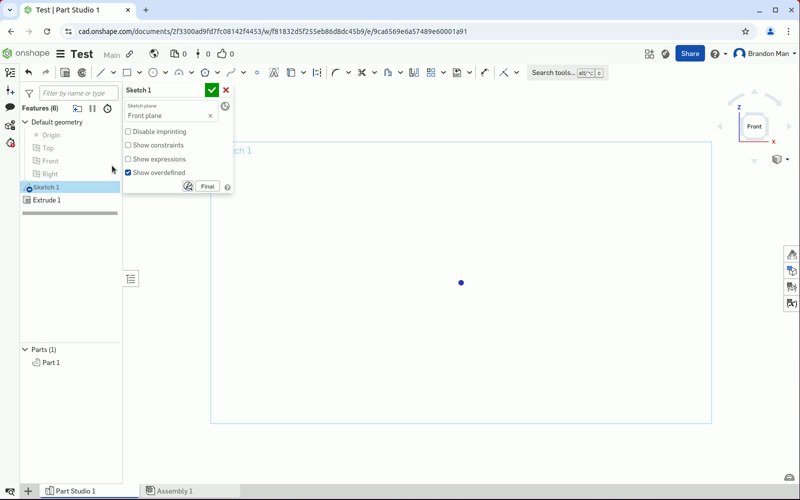
mouse_move(229, 92)
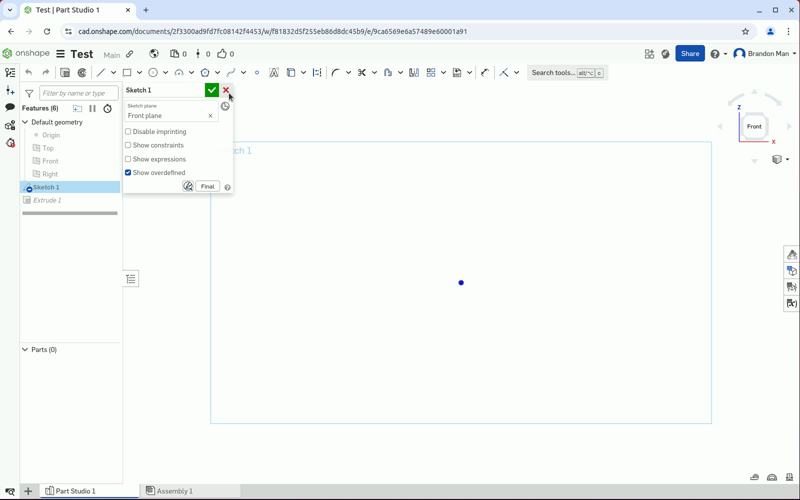
click(229, 92)
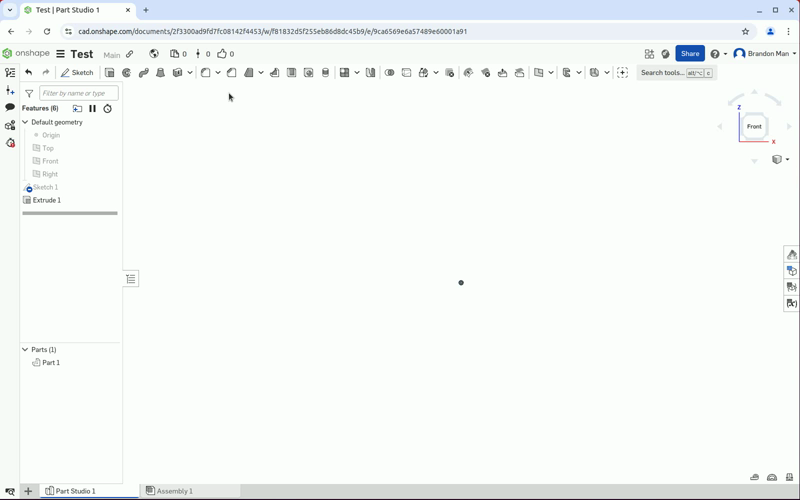
mouse_move(541, 75)
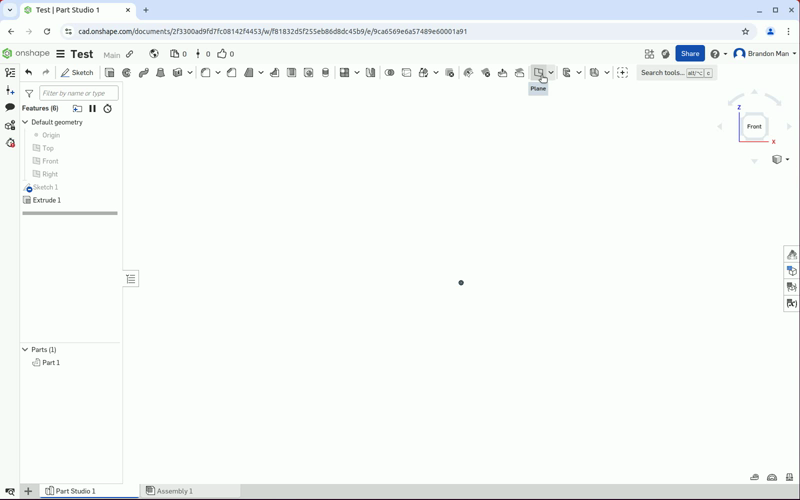
click(541, 75)
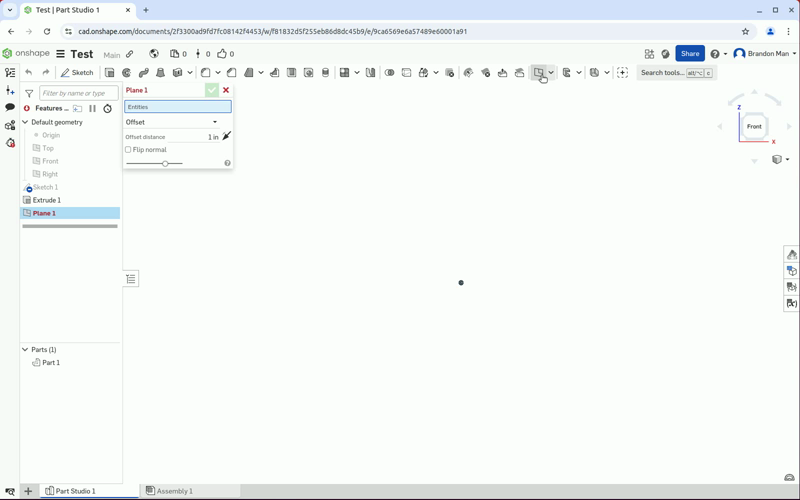
mouse_move(73, 163)
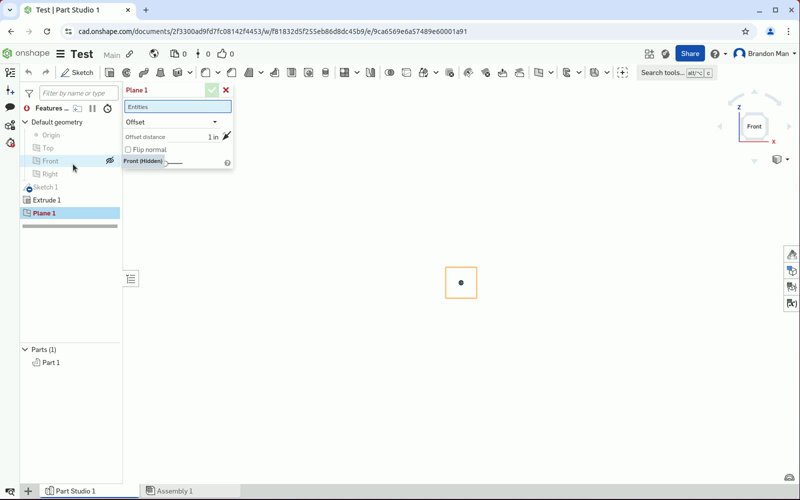
click(73, 163)
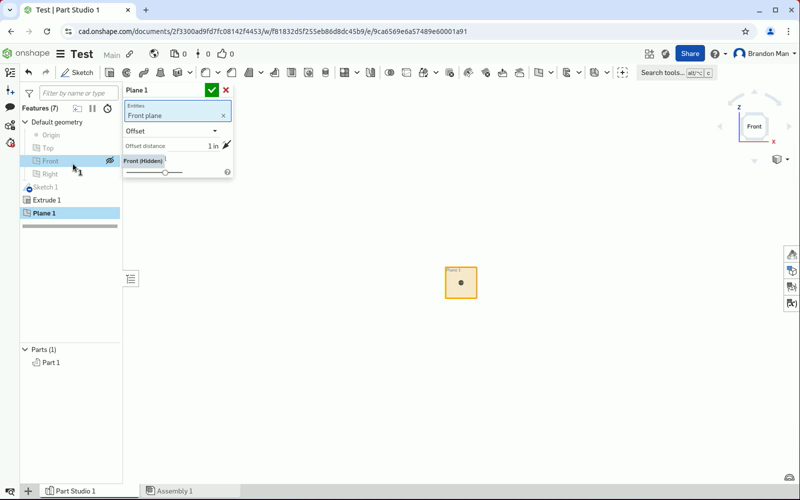
key(tab, 2)
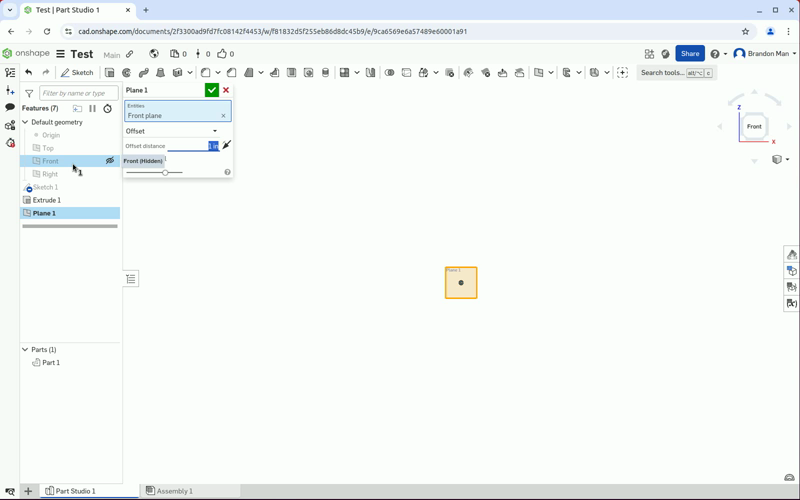
text(18.055)
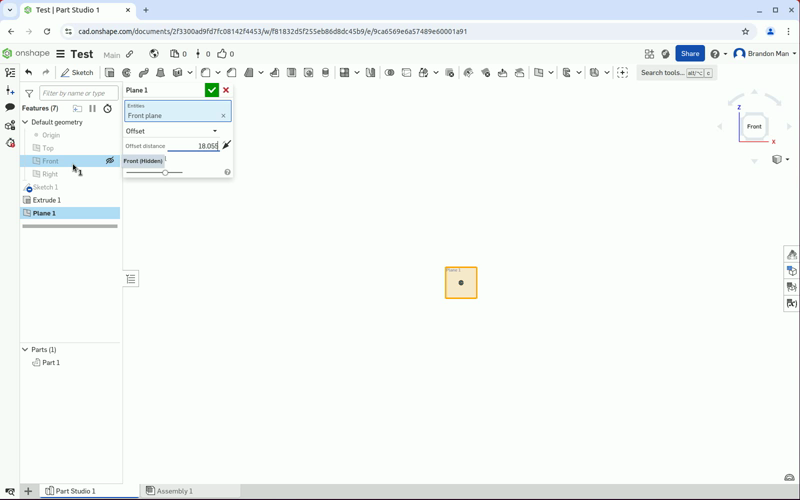
key(enter, 2)
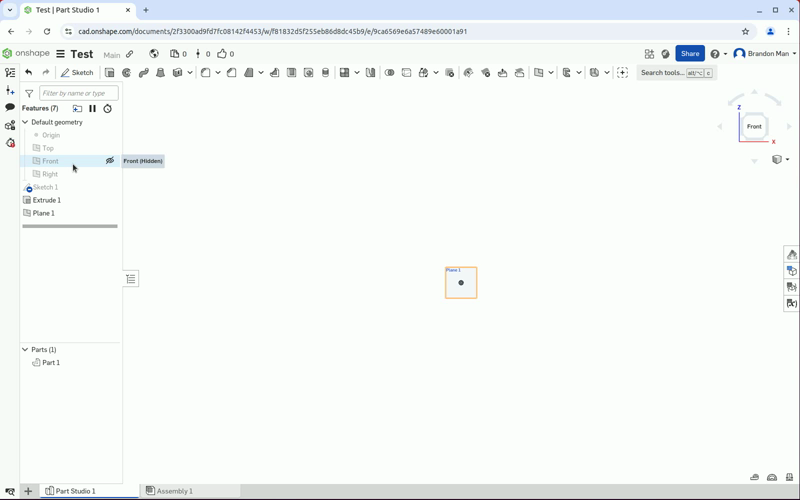
key(shift+s)
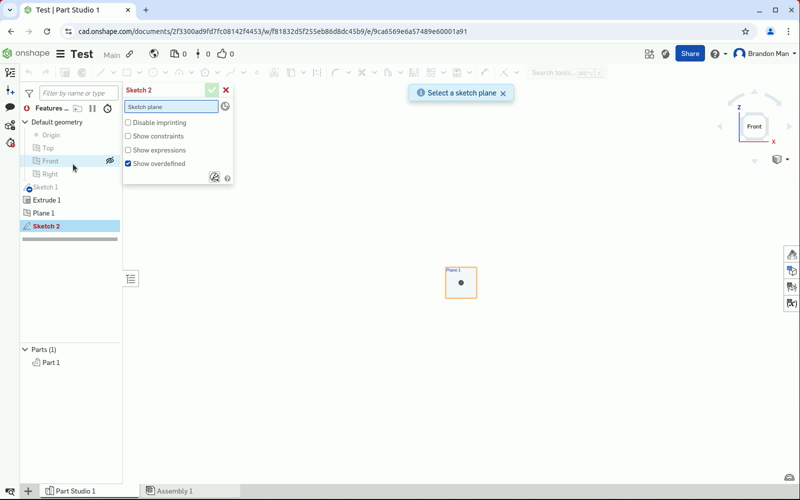
mouse_move(73, 215)
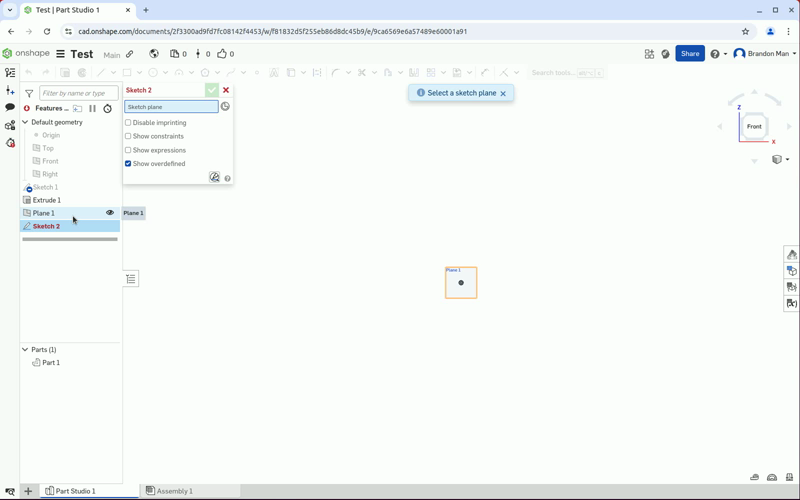
click(73, 215)
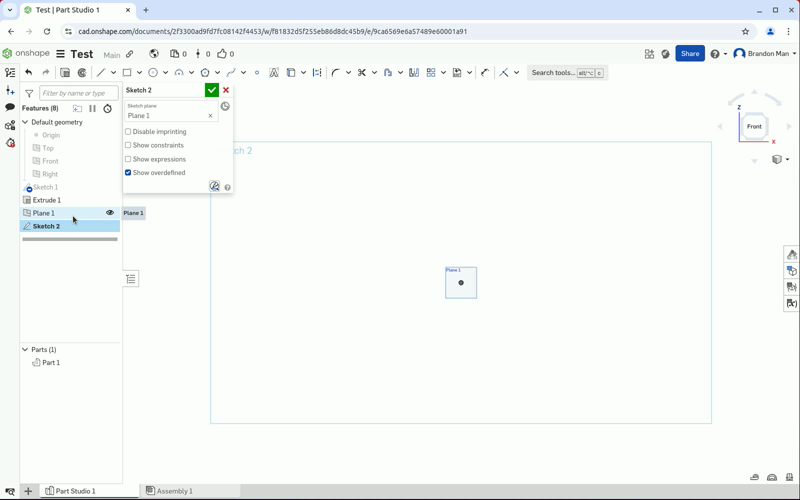
mouse_move(73, 352)
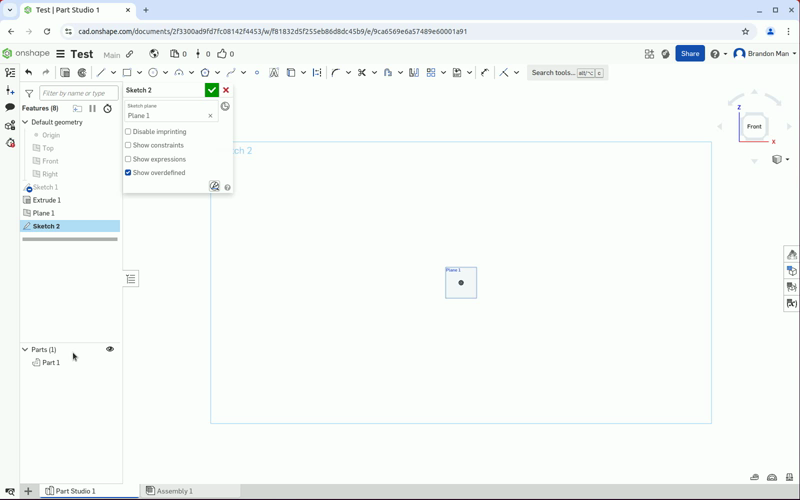
key(y)
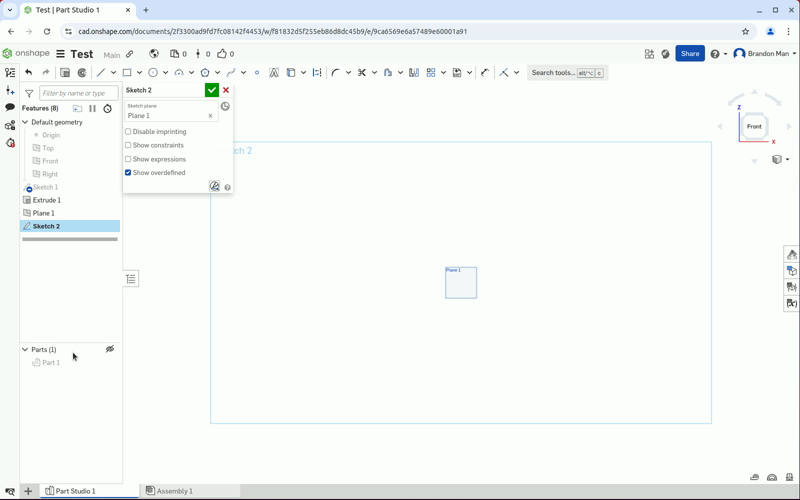
key(c)
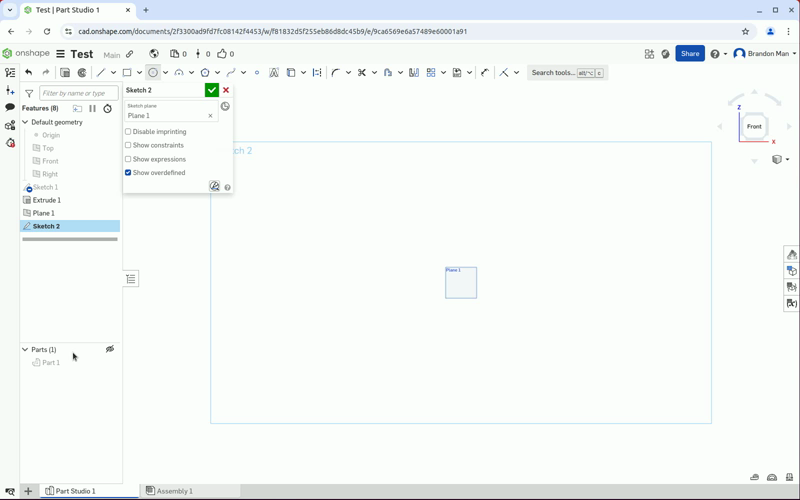
key_down(shift)
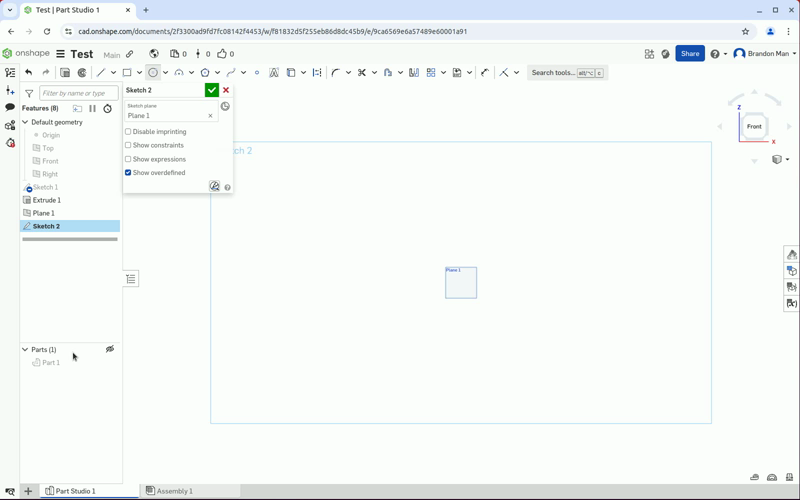
mouse_move(461, 282)
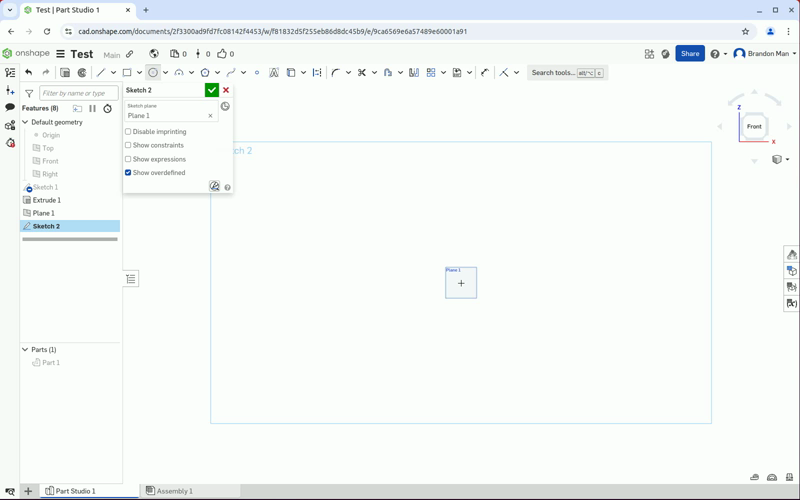
click(461, 282)
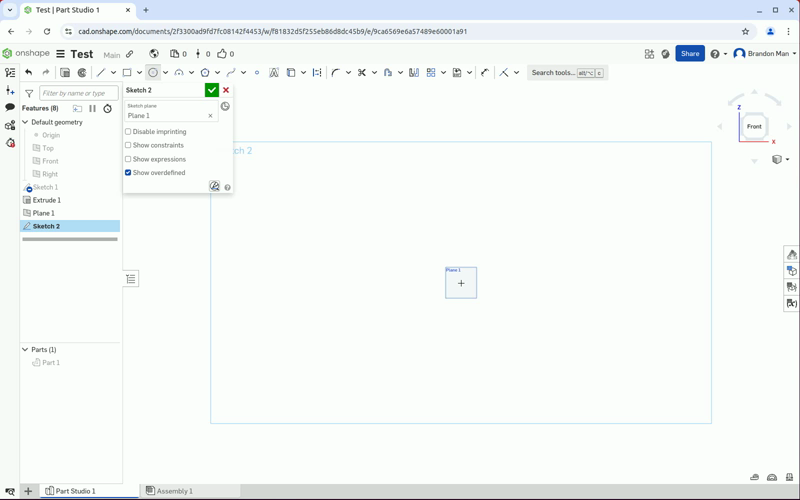
key_up(shift)
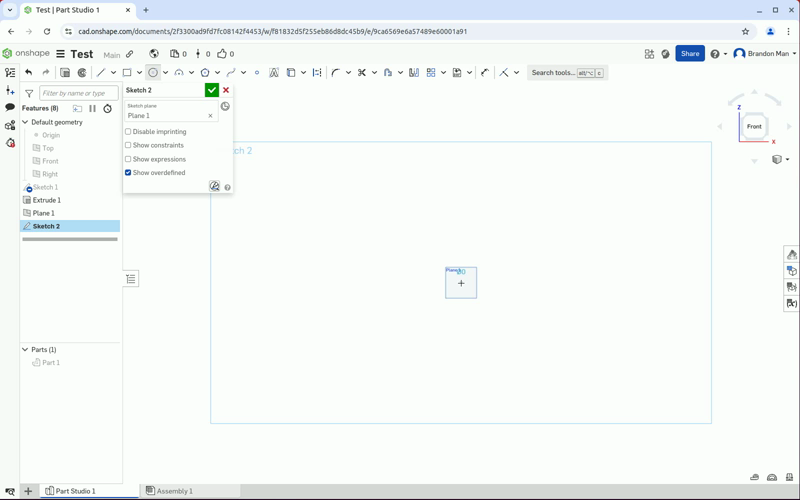
mouse_move(463, 282)
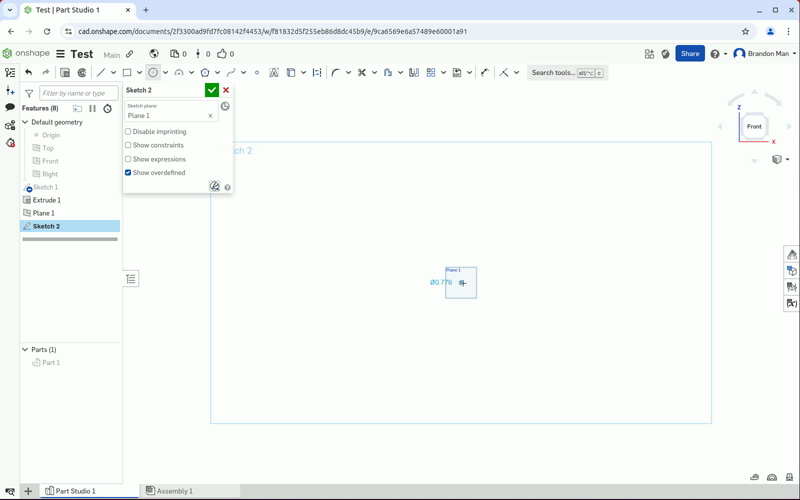
scroll(6)
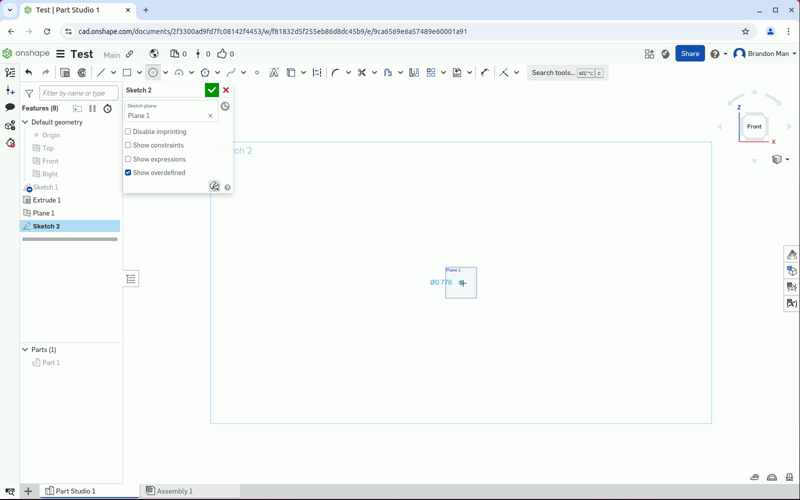
scroll(6)
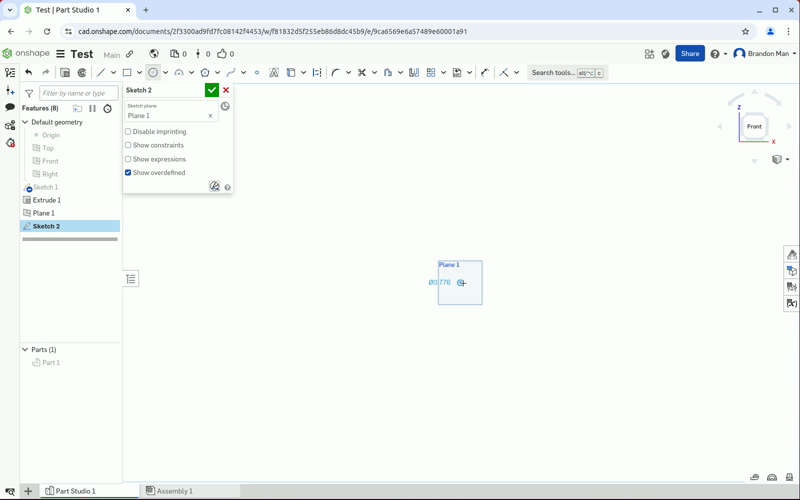
scroll(6)
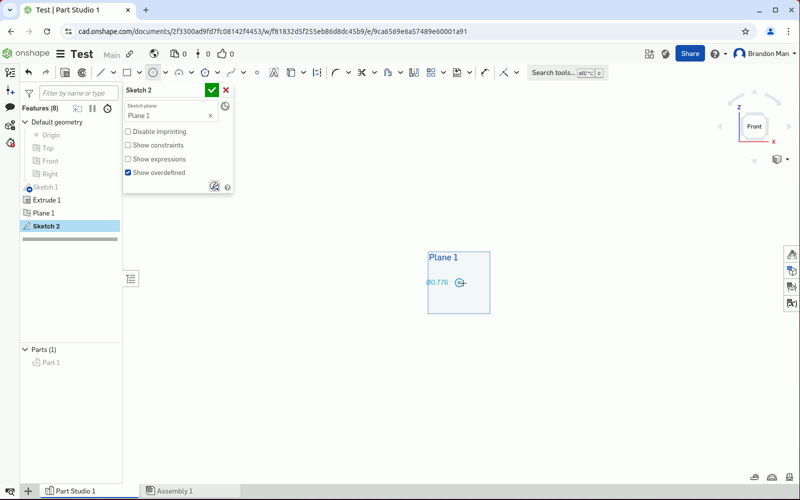
scroll(6)
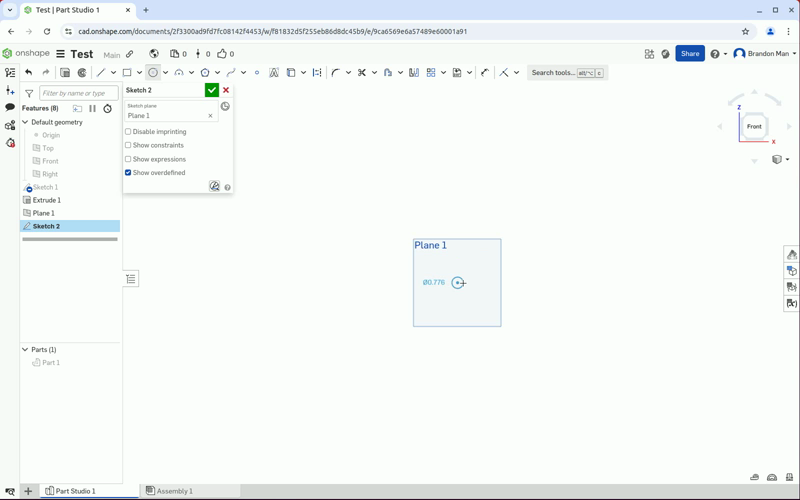
scroll(6)
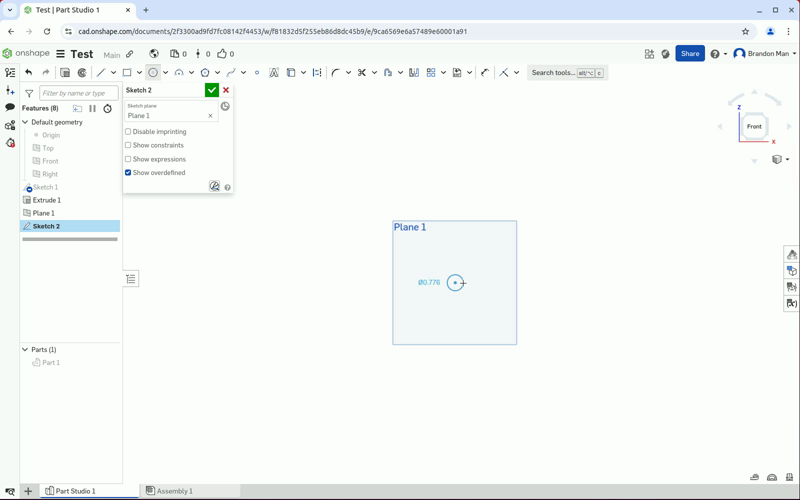
scroll(6)
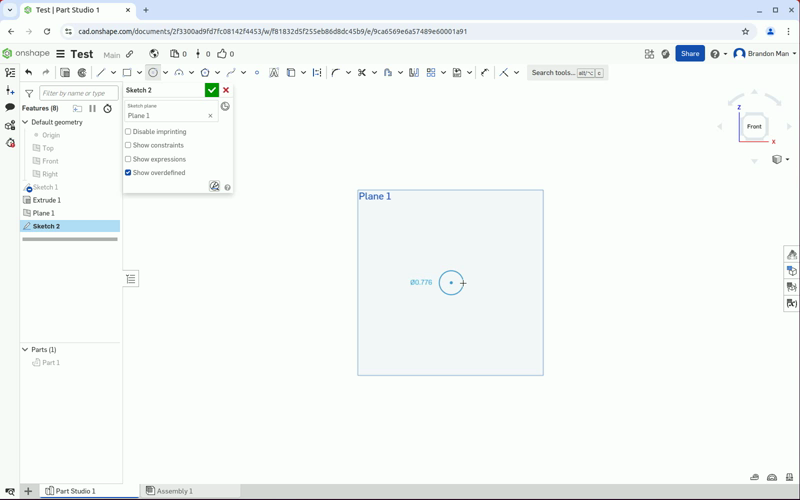
scroll(6)
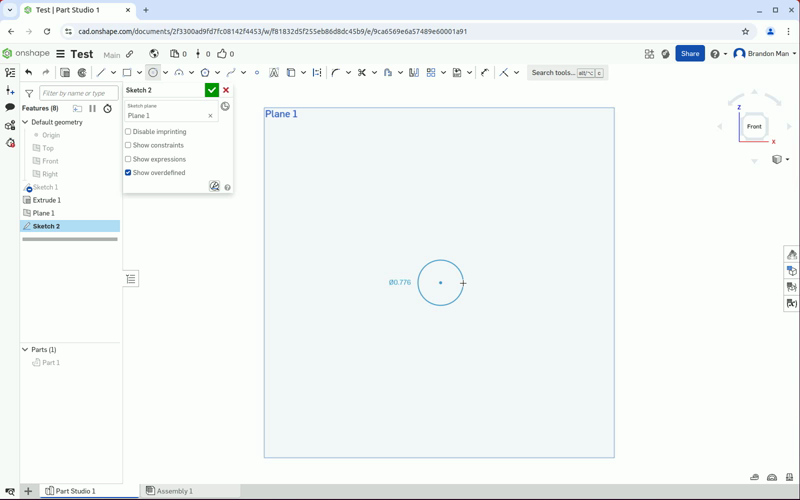
click(463, 282)
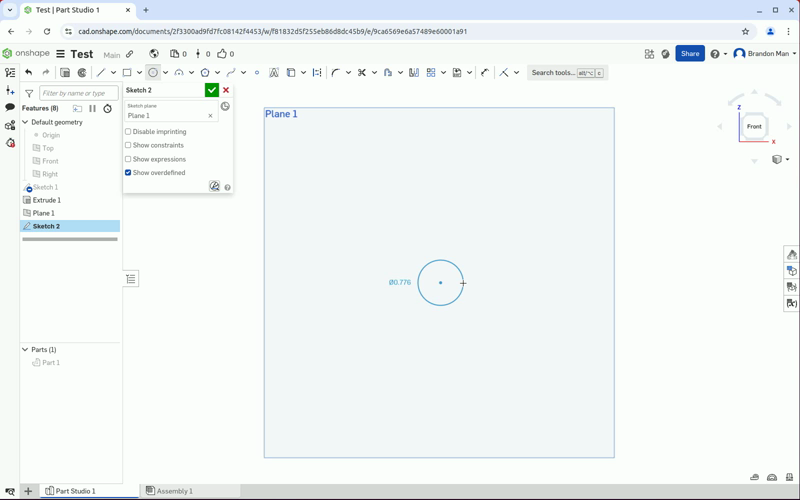
scroll(-6)
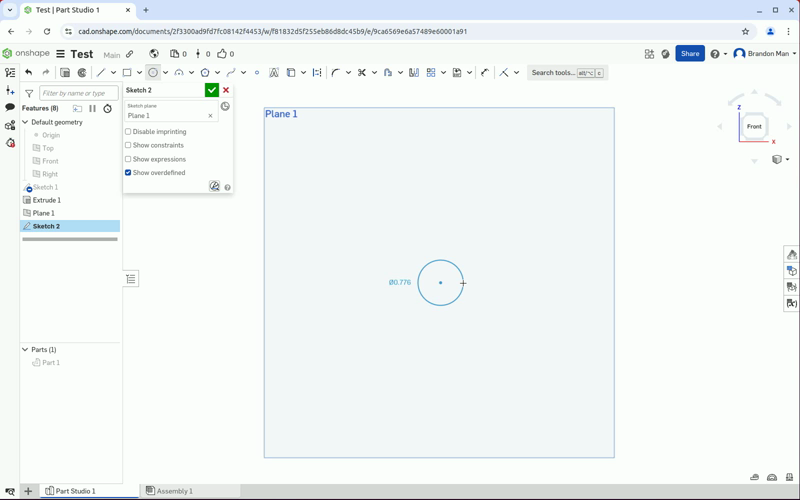
scroll(-6)
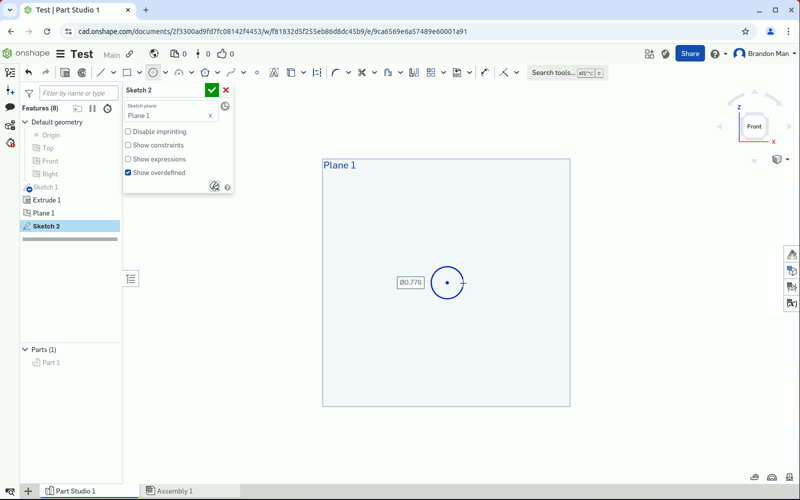
scroll(-6)
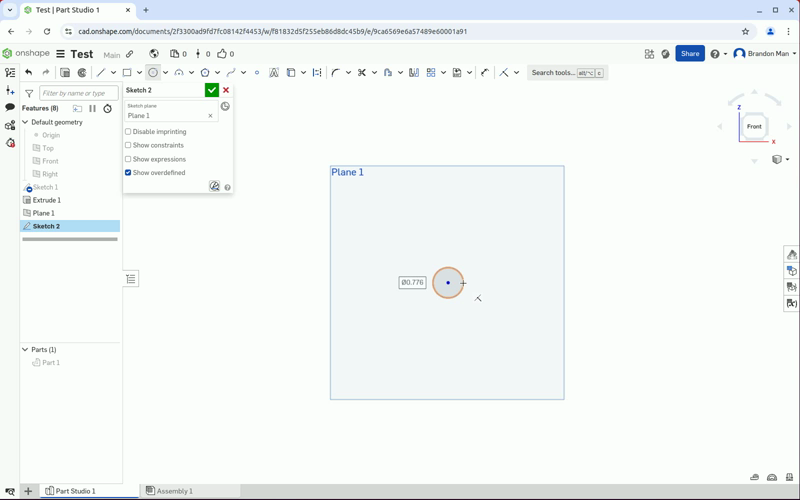
scroll(-6)
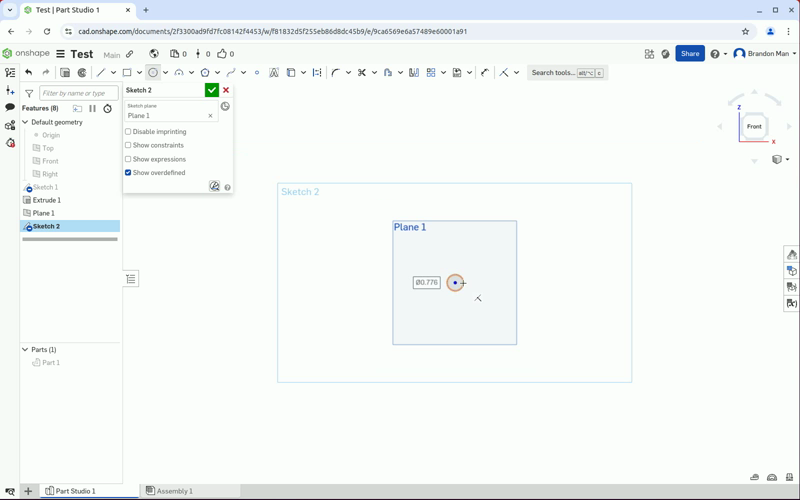
scroll(-6)
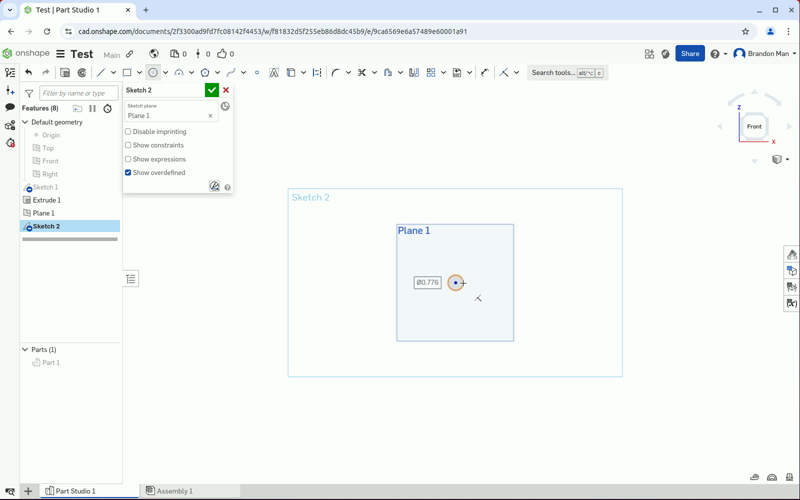
scroll(-6)
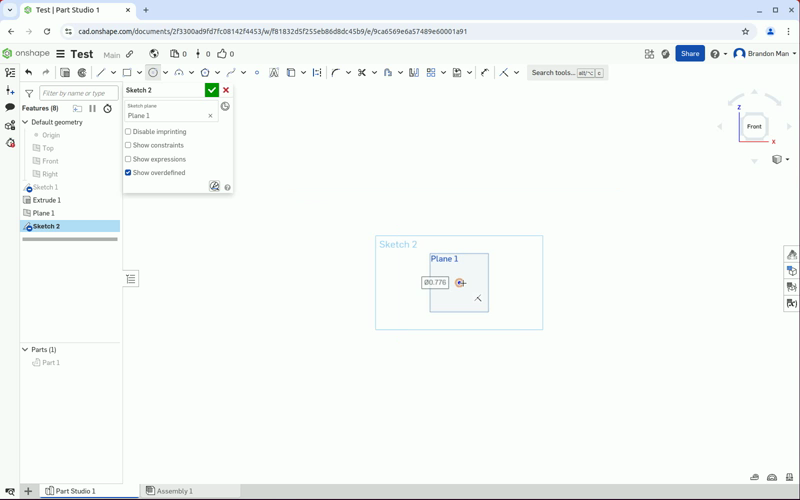
scroll(-6)
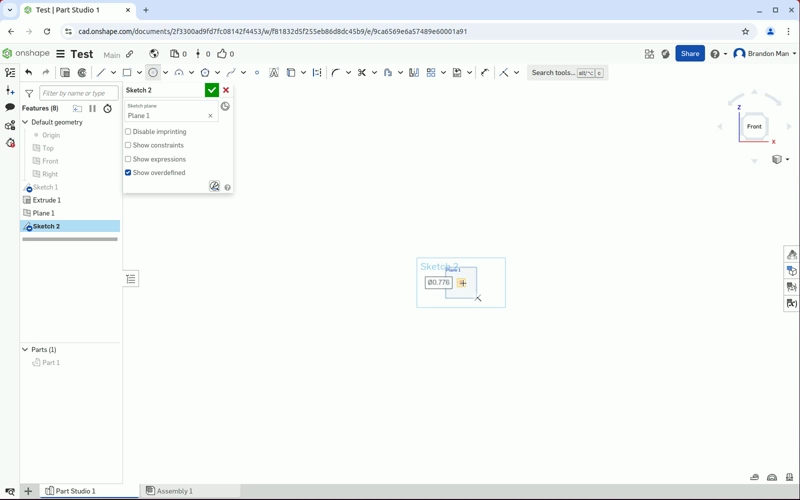
key(esc)
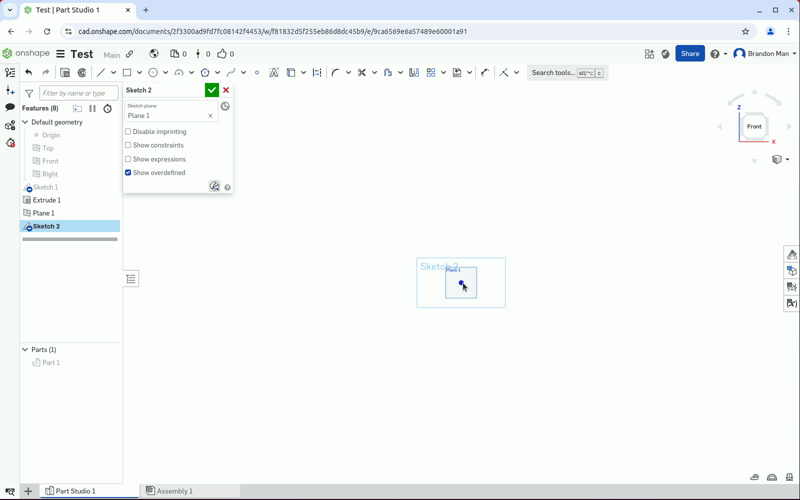
key(c)
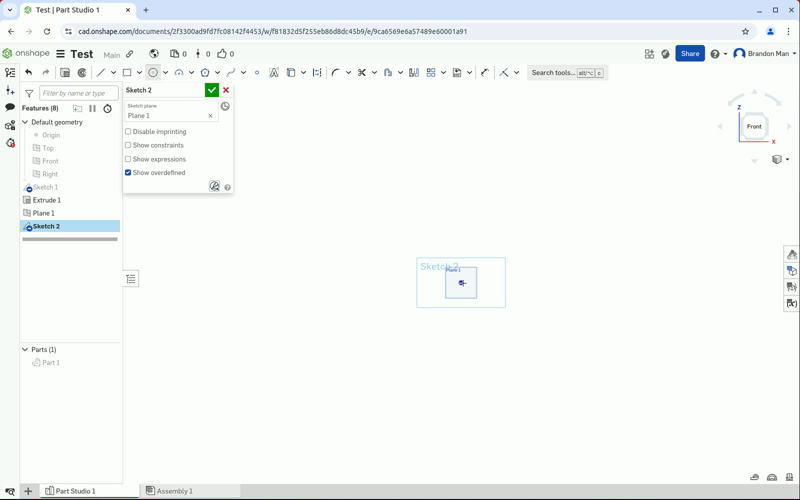
key_down(shift)
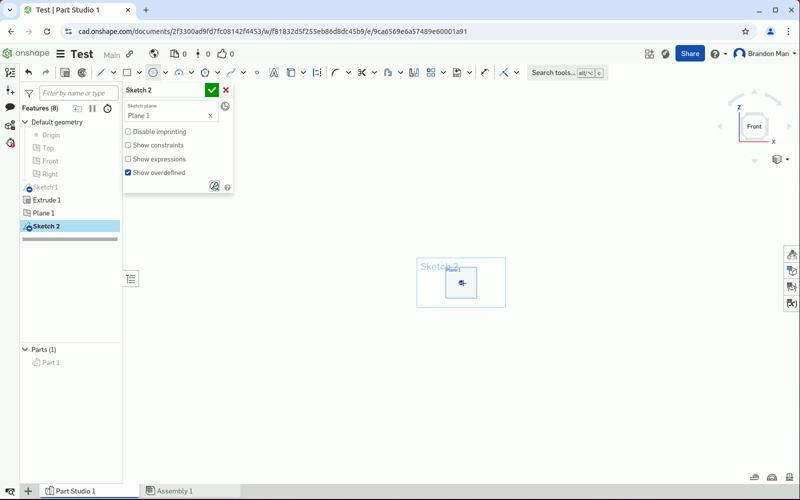
mouse_move(461, 282)
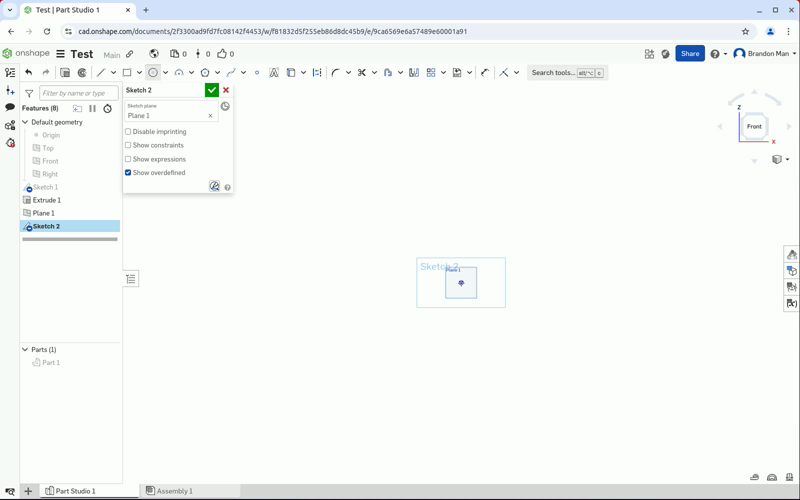
scroll(6)
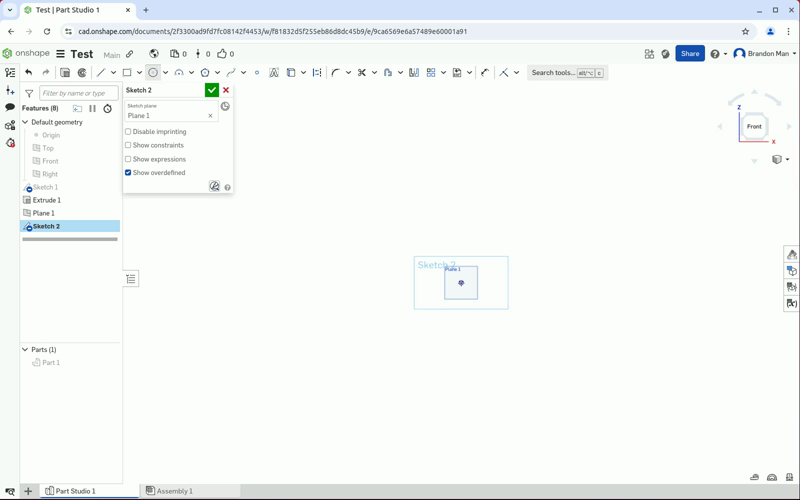
scroll(6)
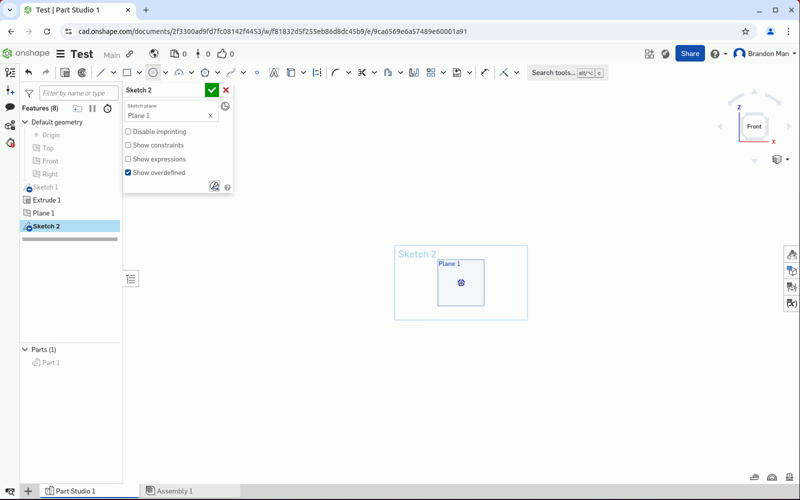
scroll(6)
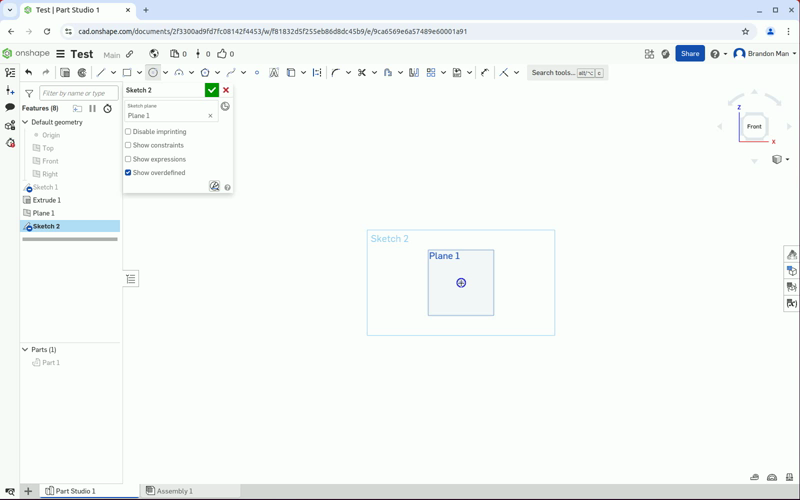
scroll(6)
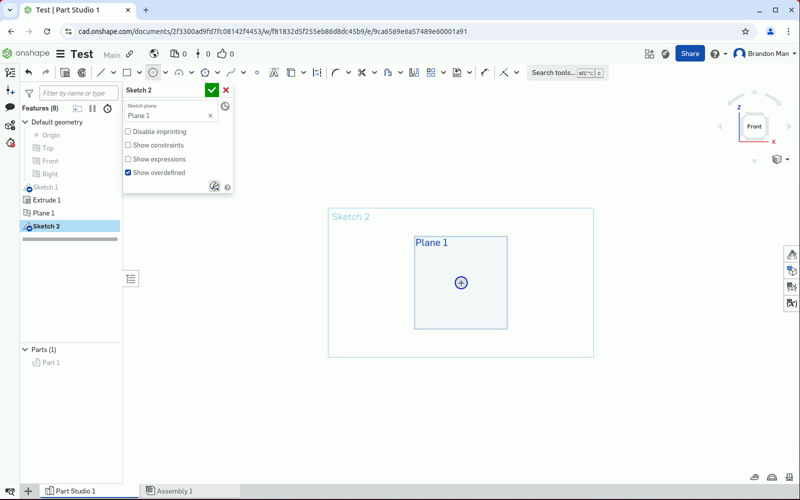
scroll(6)
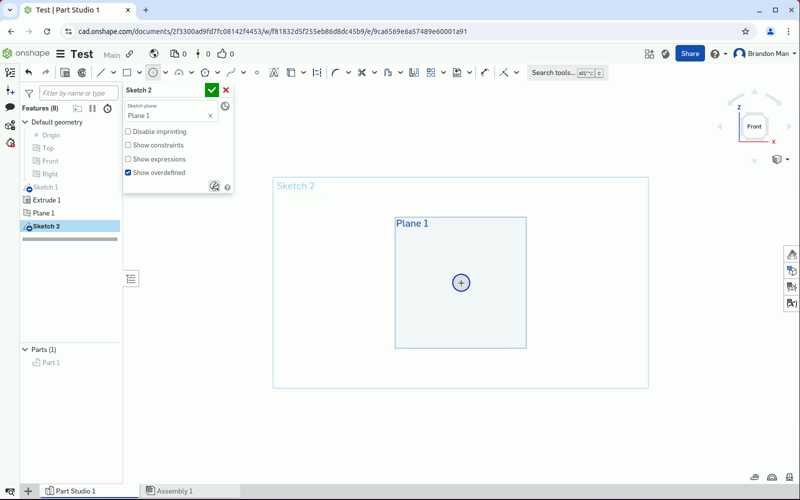
scroll(6)
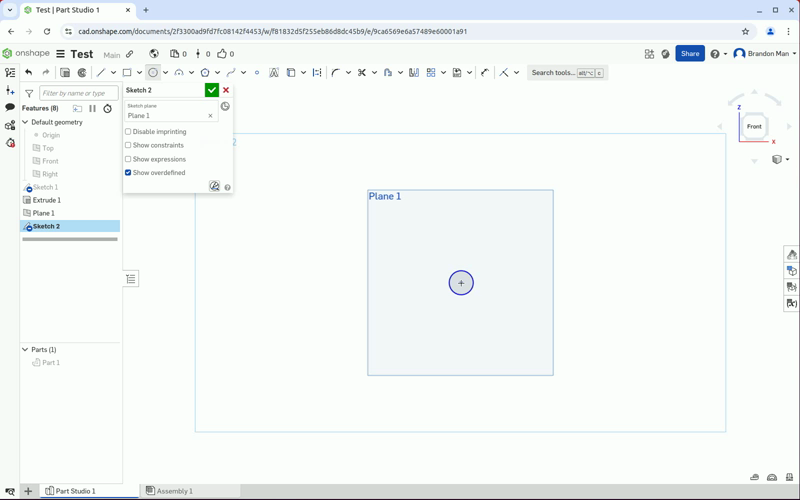
scroll(6)
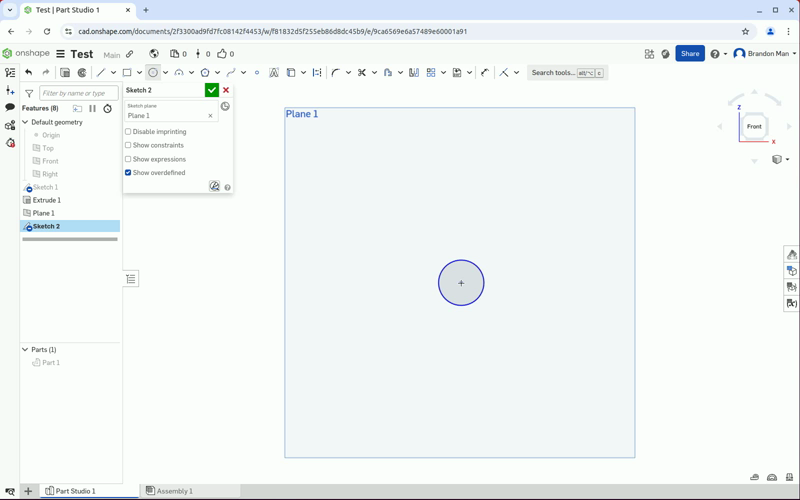
click(461, 282)
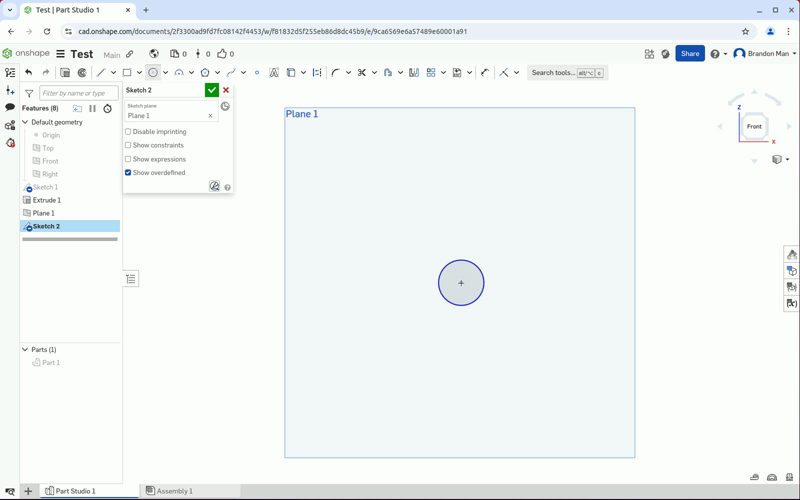
scroll(-6)
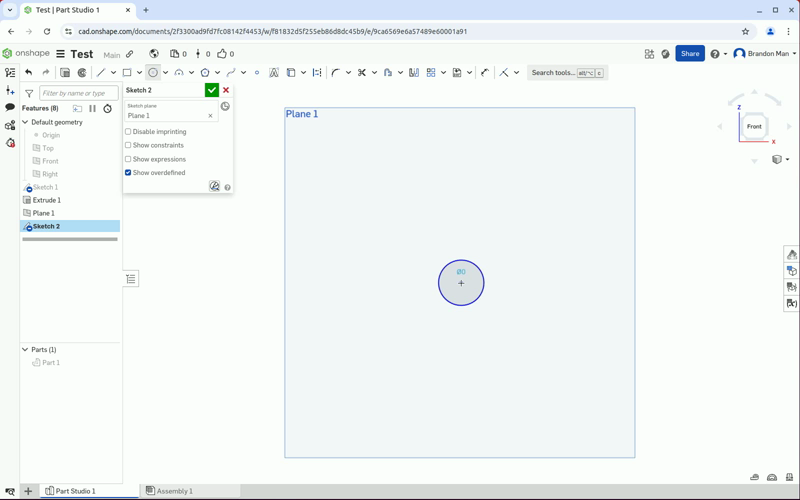
scroll(-6)
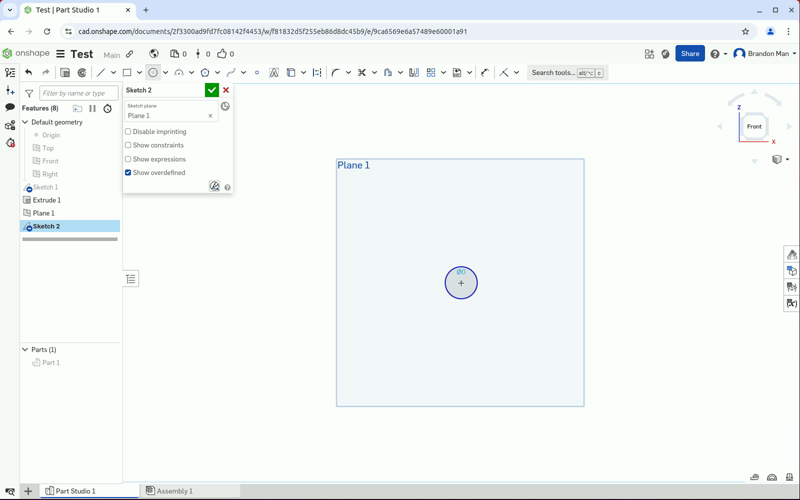
scroll(-6)
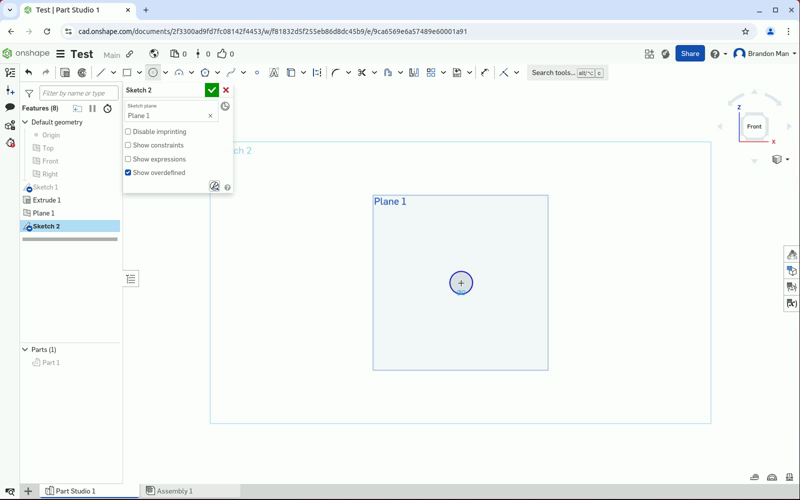
scroll(-6)
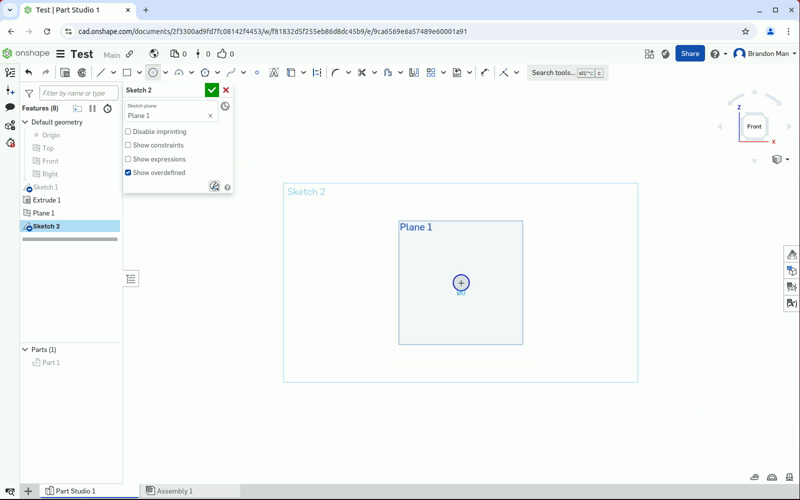
scroll(-6)
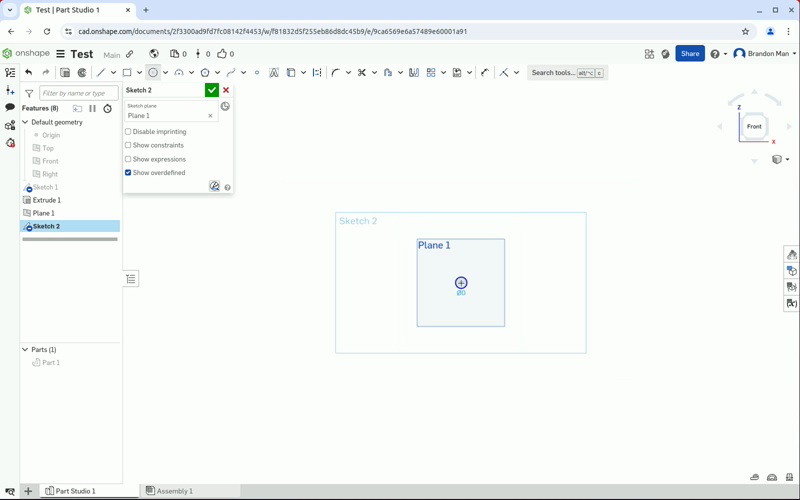
scroll(-6)
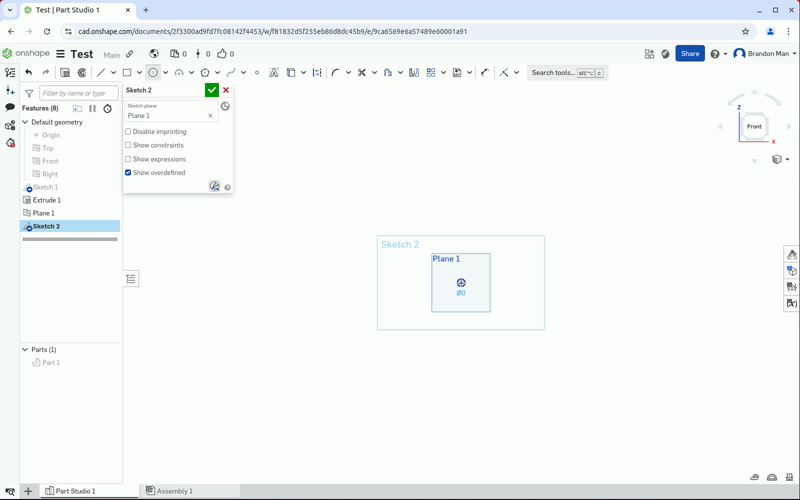
scroll(-6)
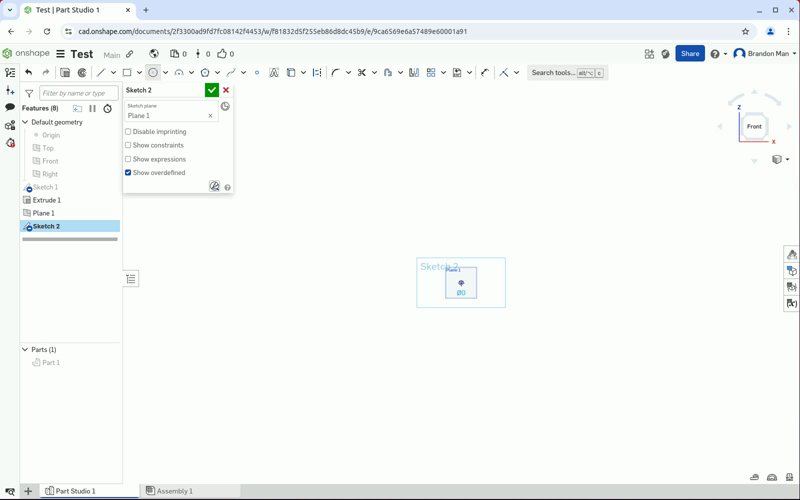
key_up(shift)
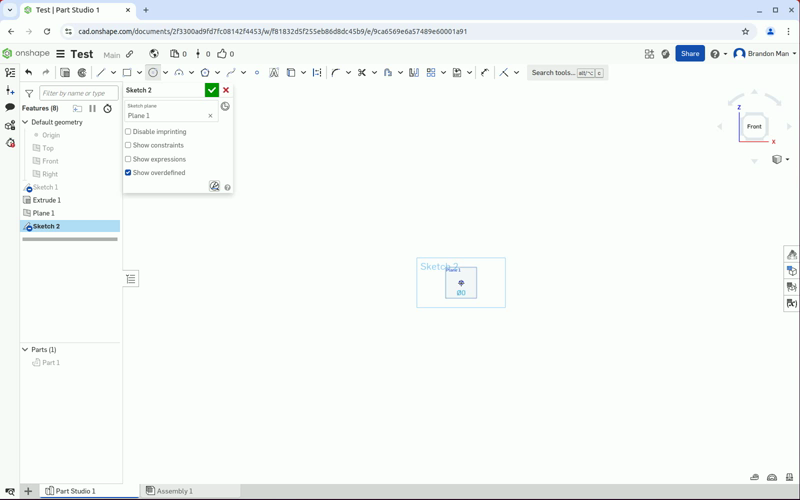
mouse_move(462, 282)
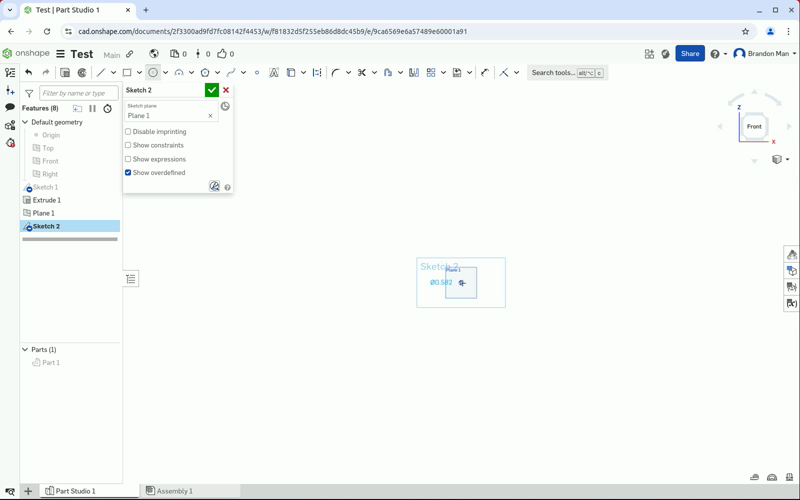
scroll(6)
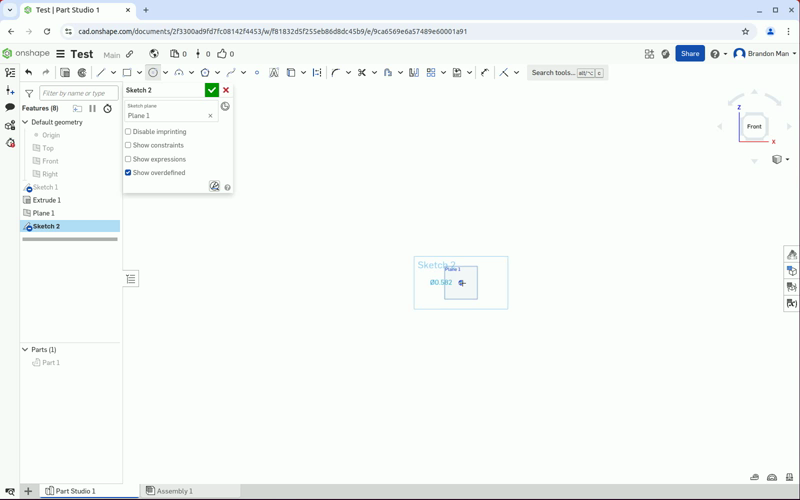
scroll(6)
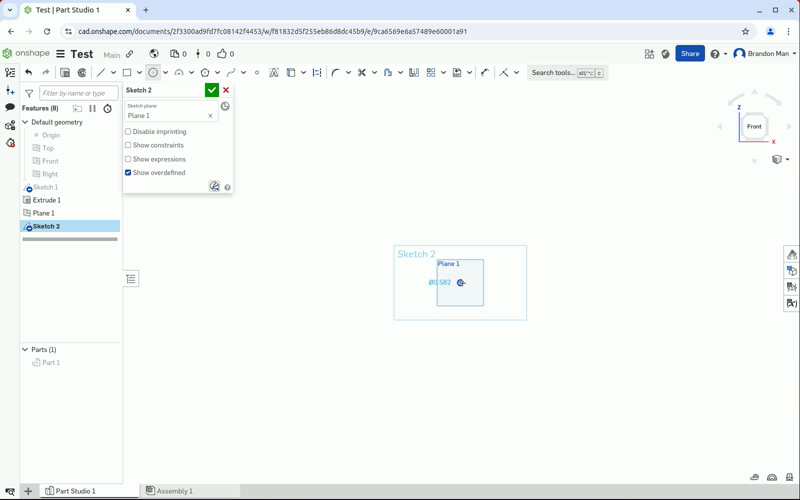
scroll(6)
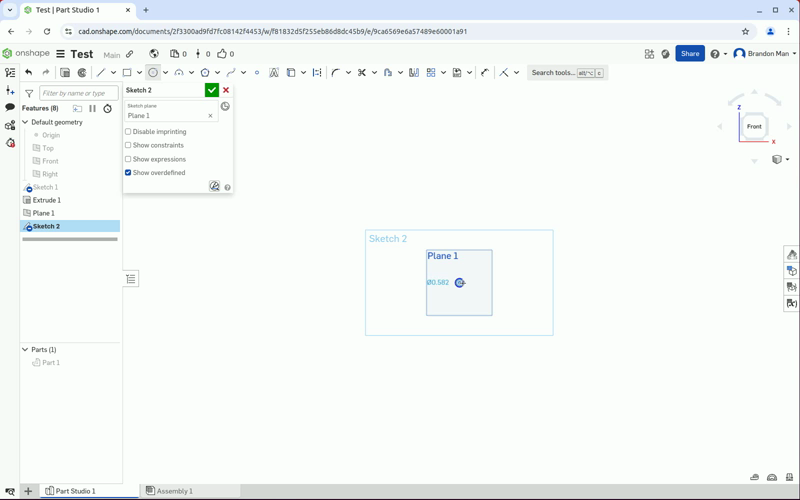
scroll(6)
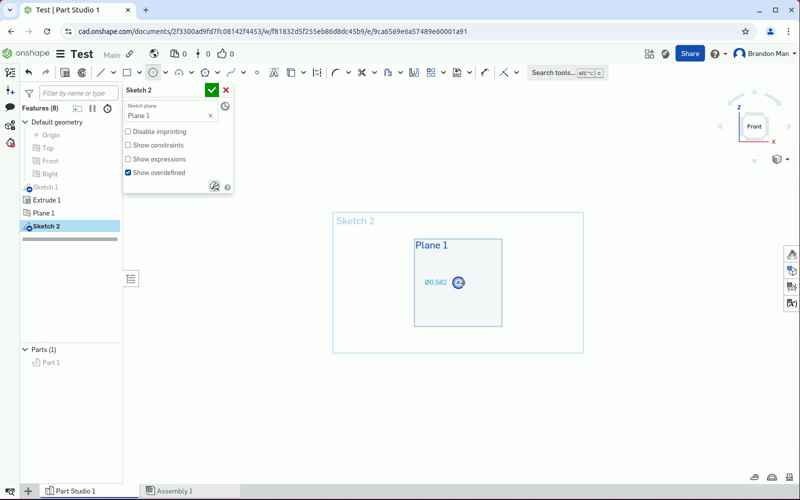
scroll(6)
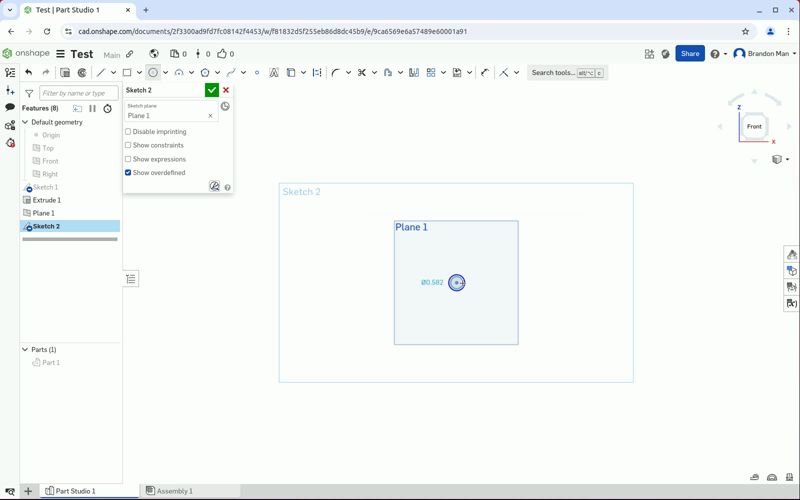
scroll(6)
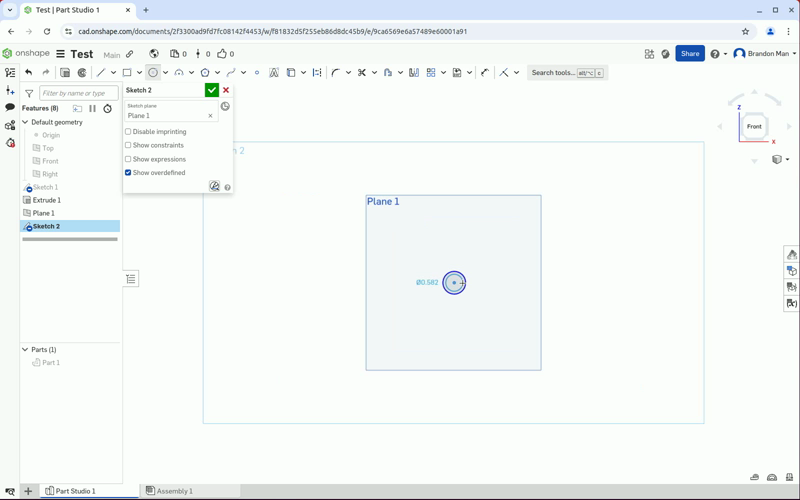
scroll(6)
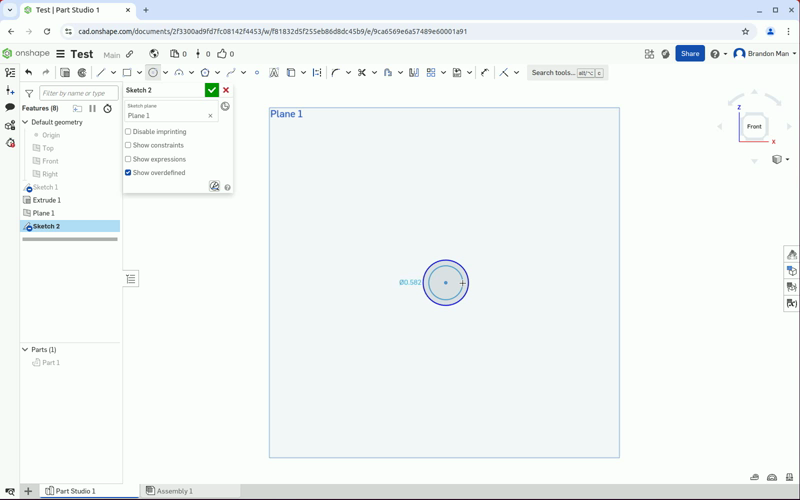
click(462, 282)
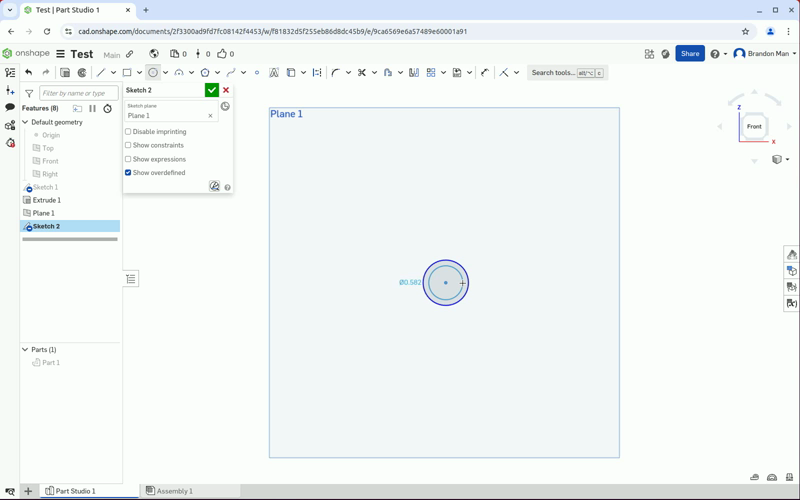
scroll(-6)
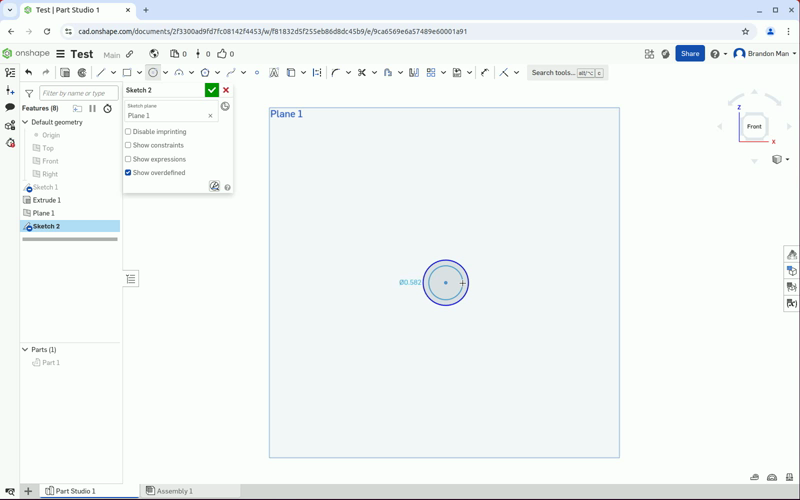
scroll(-6)
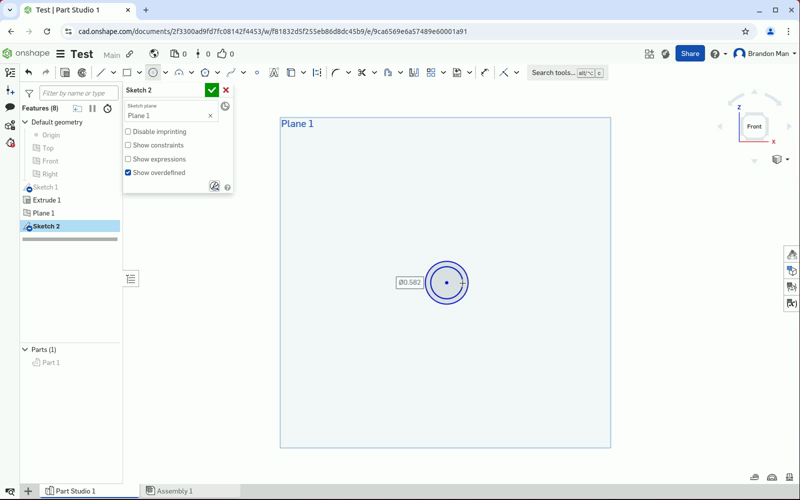
scroll(-6)
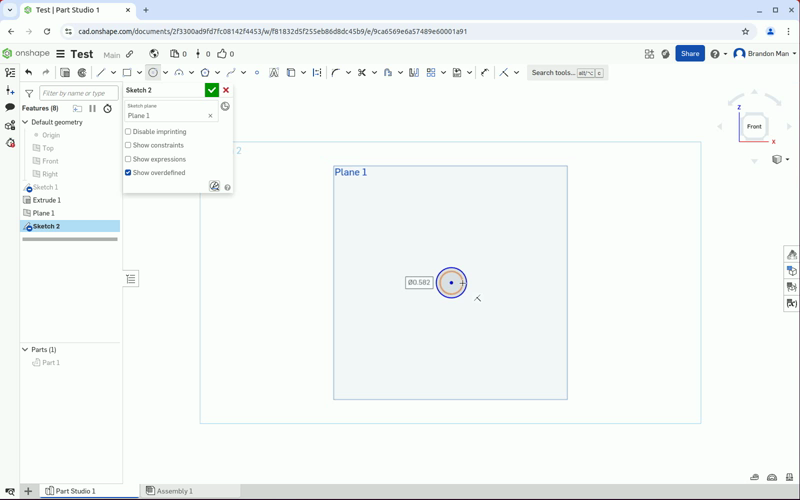
scroll(-6)
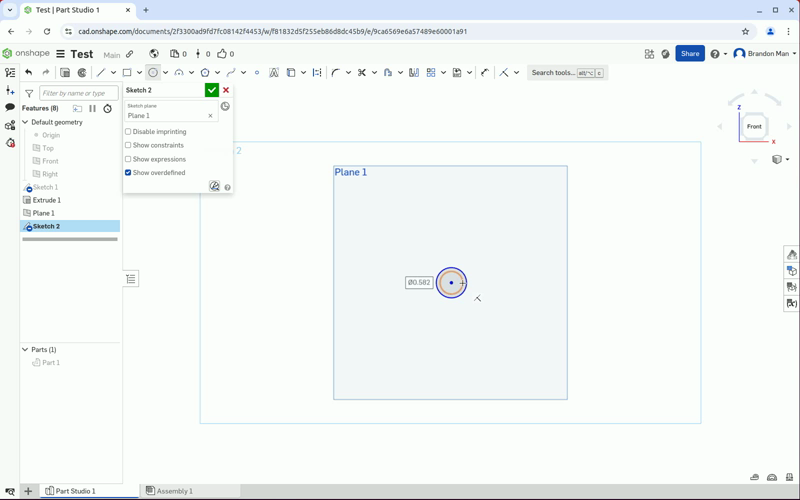
scroll(-6)
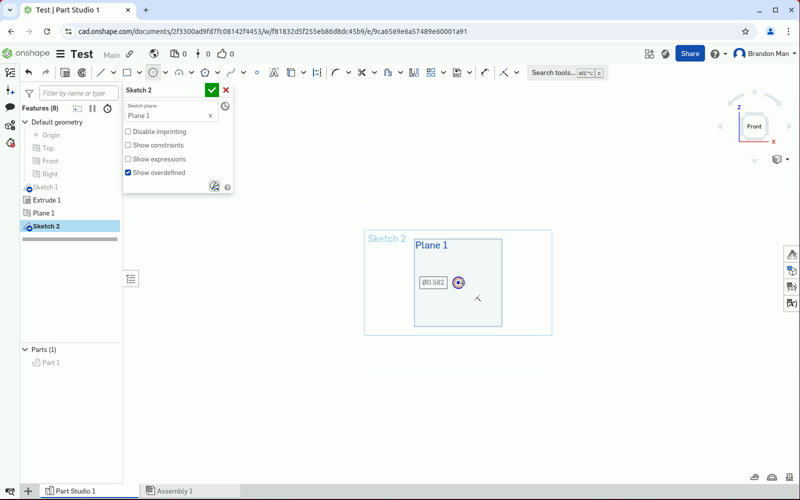
scroll(-6)
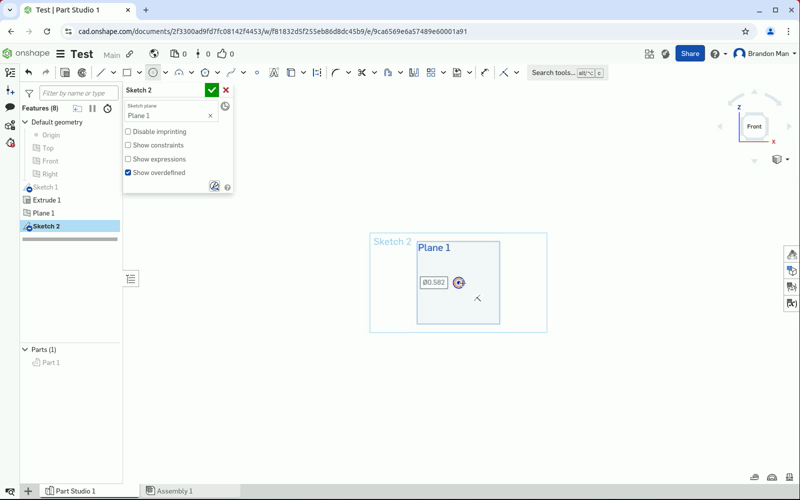
scroll(-6)
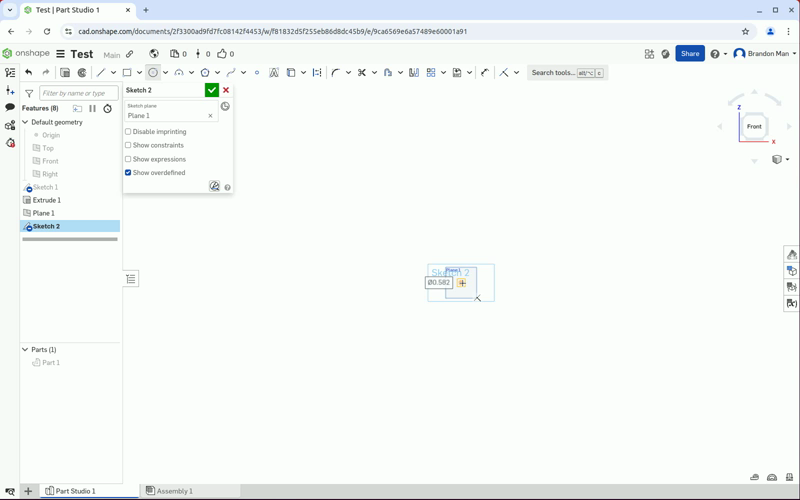
key(esc)
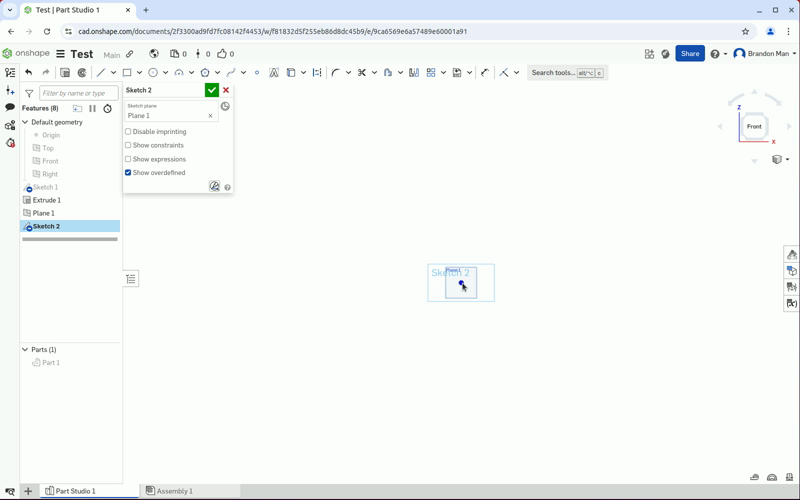
mouse_move(460, 284)
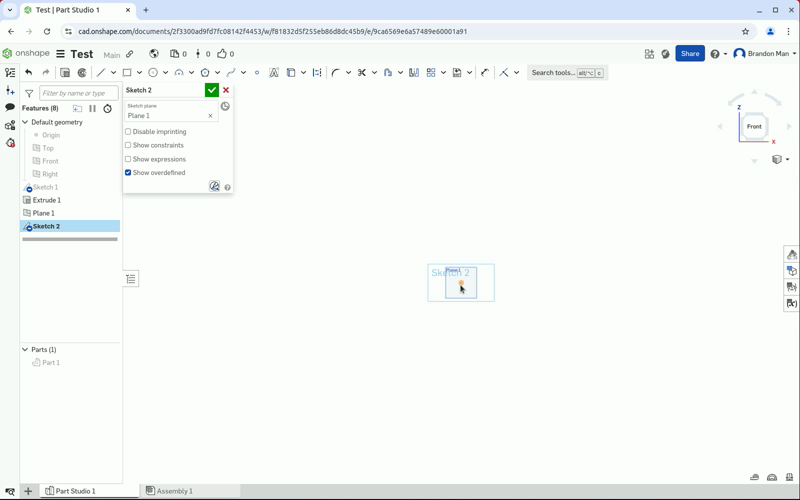
scroll(6)
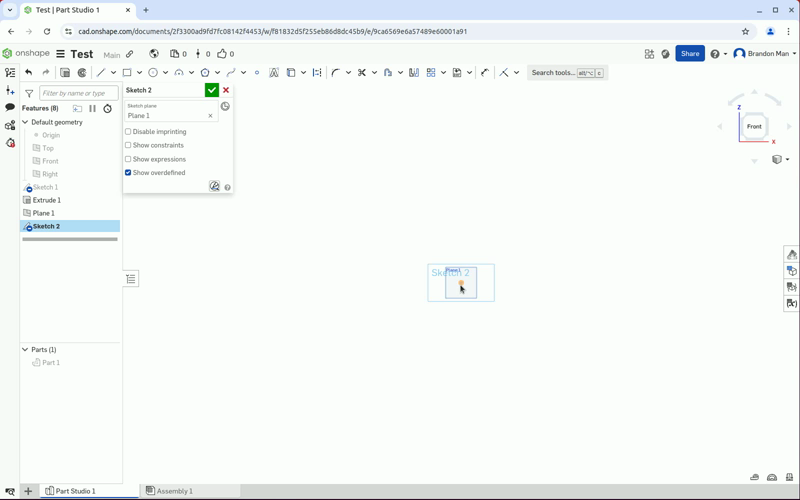
scroll(6)
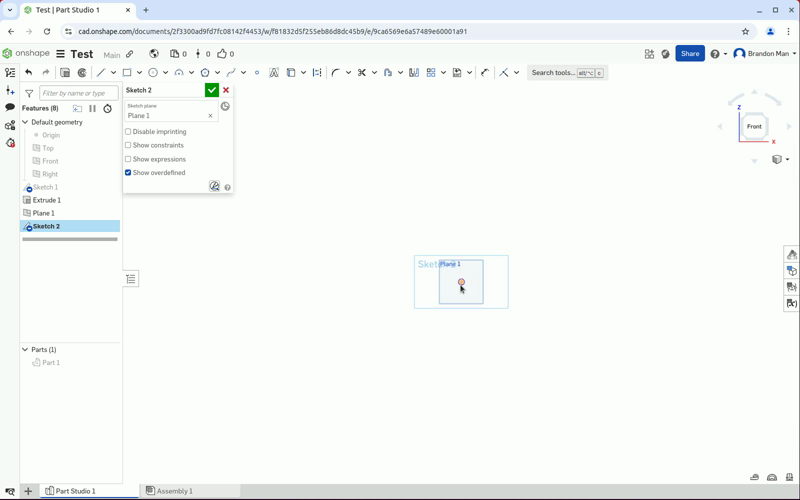
scroll(6)
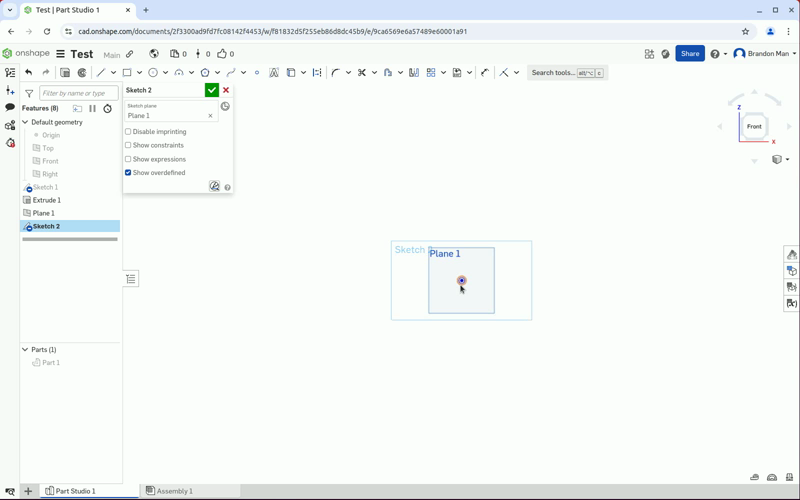
scroll(6)
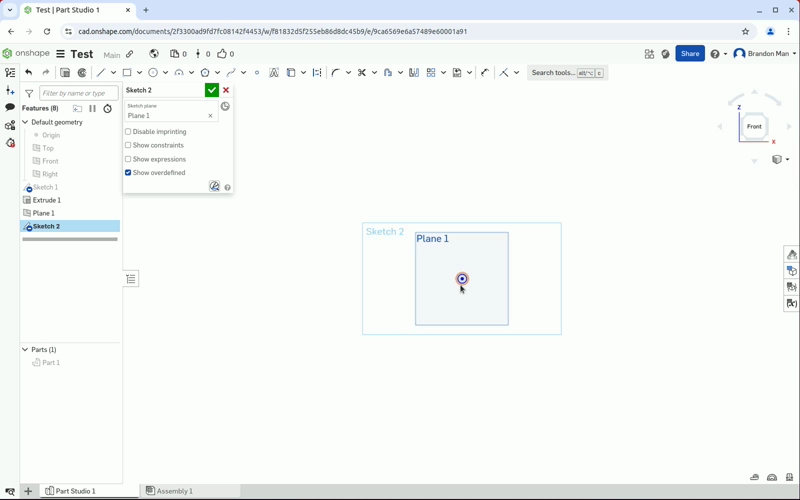
scroll(6)
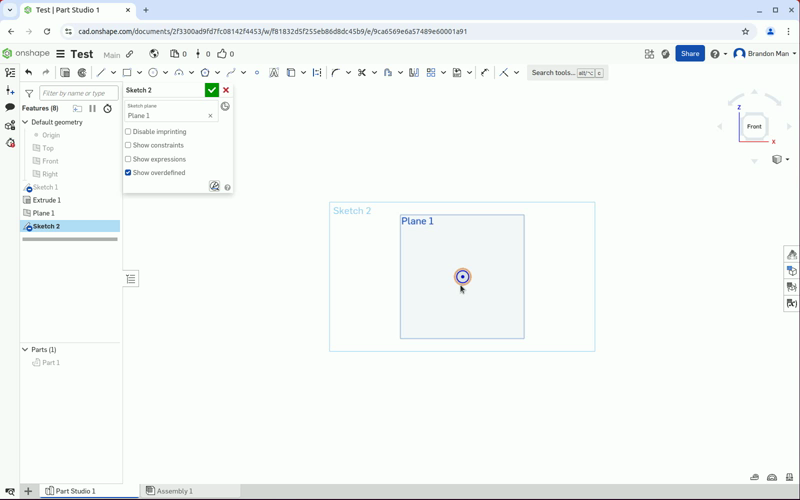
scroll(6)
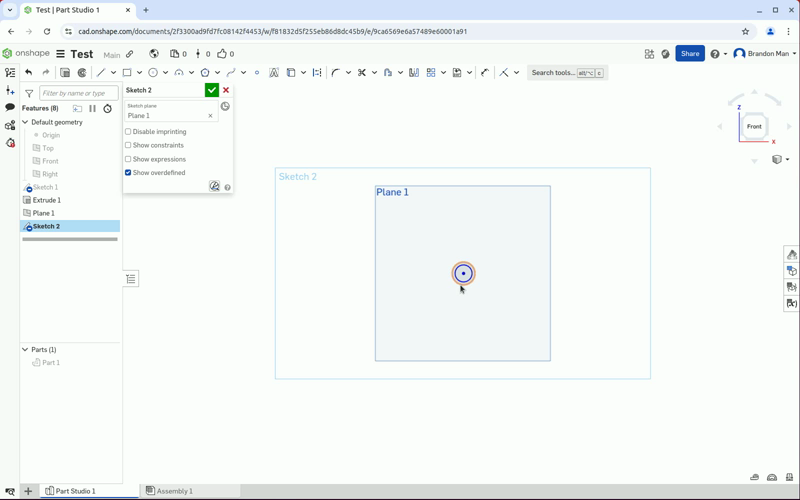
scroll(6)
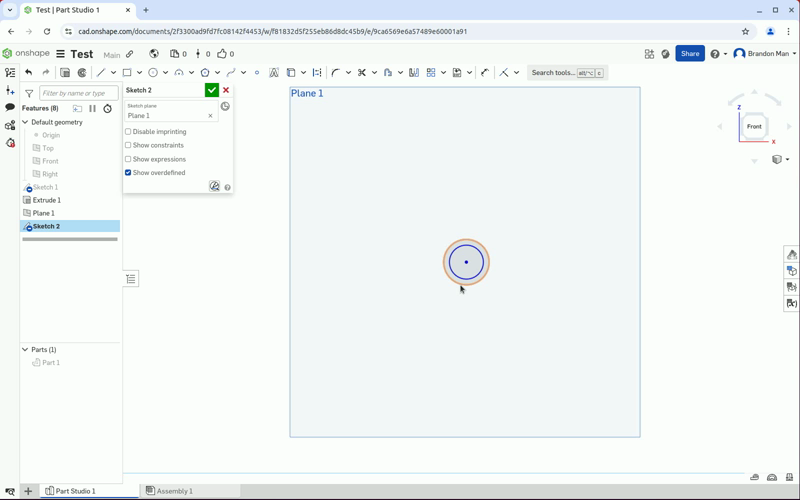
click(460, 284)
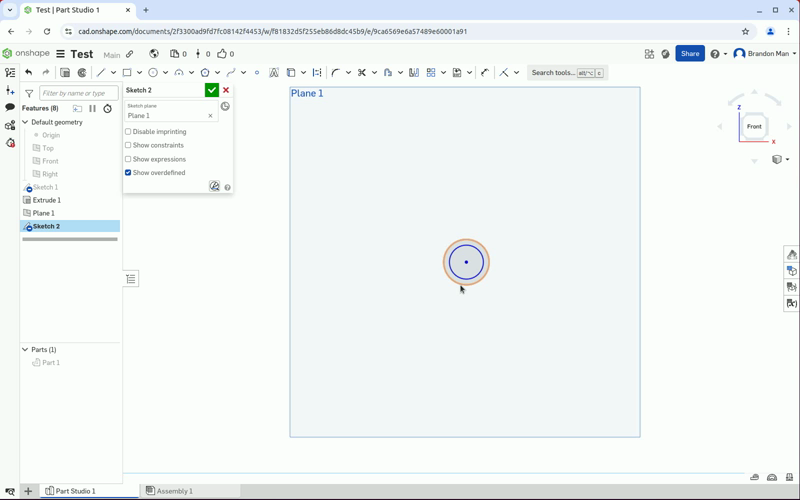
scroll(-6)
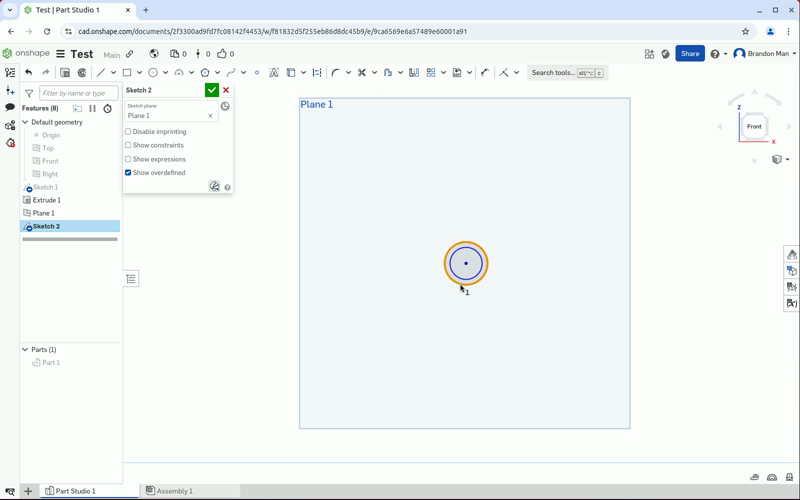
scroll(-6)
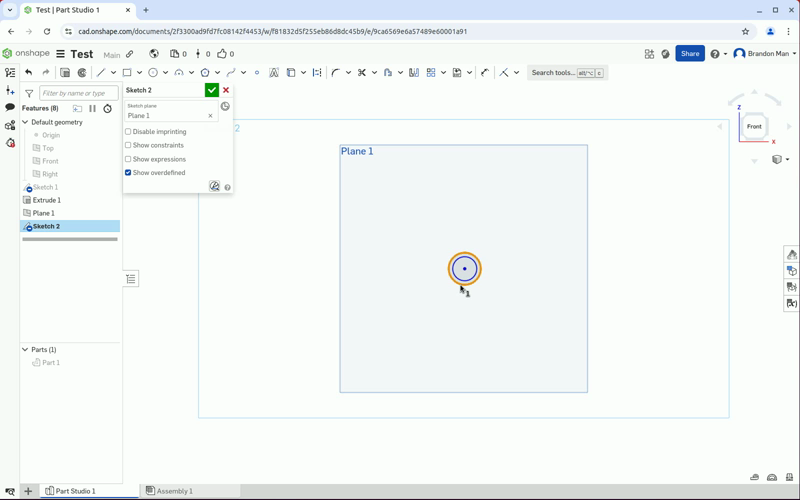
scroll(-6)
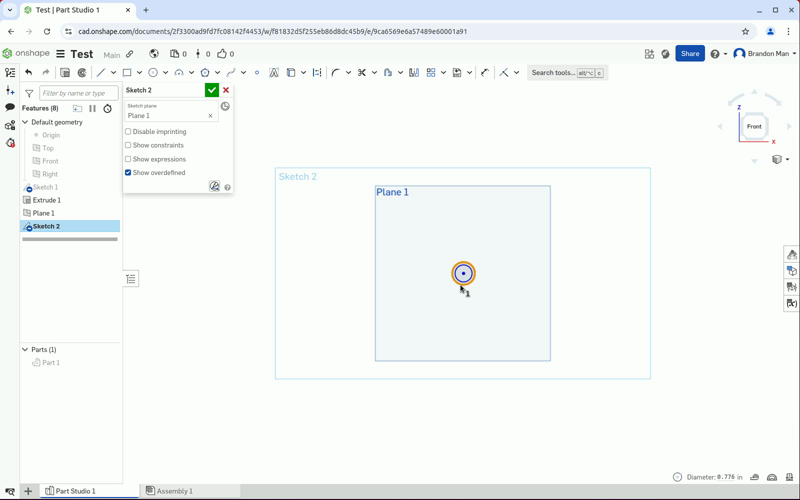
scroll(-6)
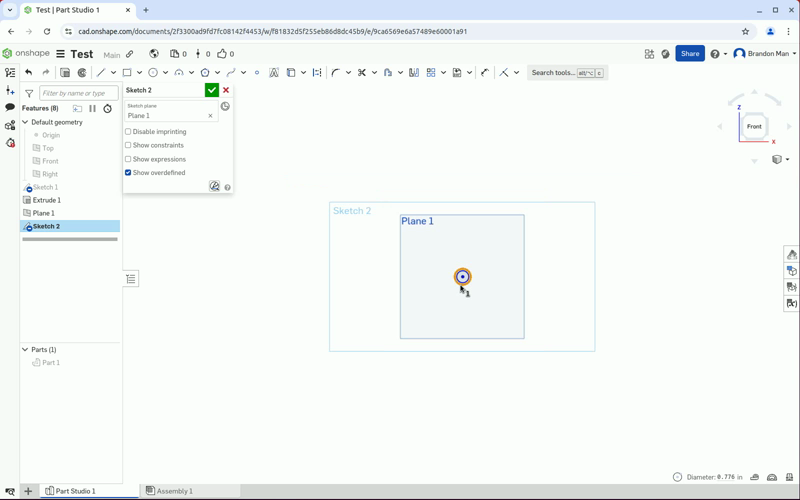
scroll(-6)
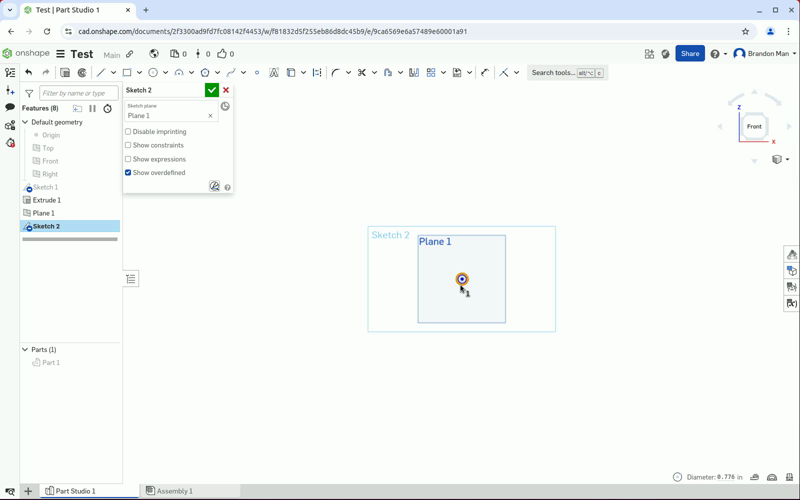
scroll(-6)
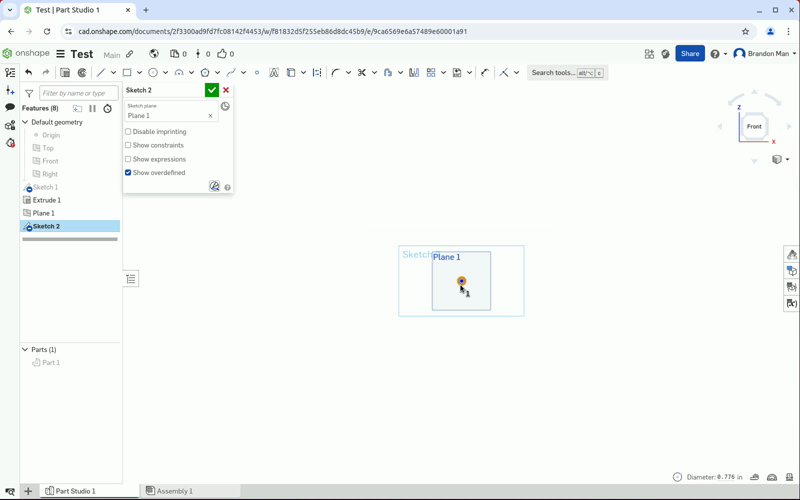
scroll(-6)
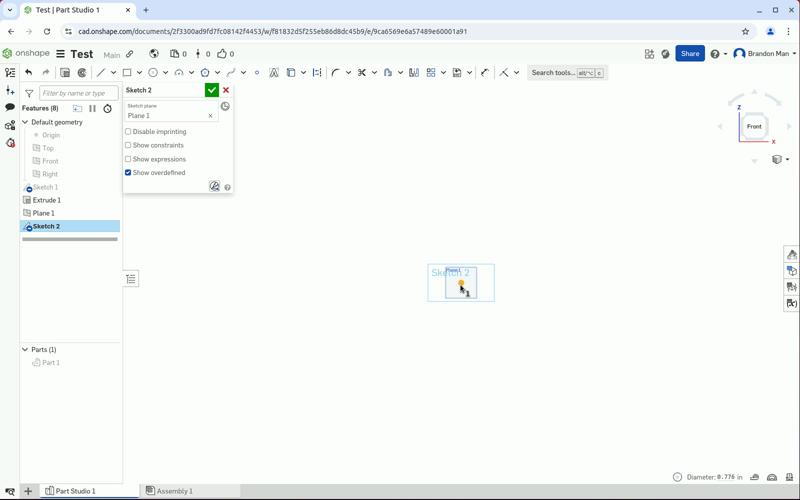
mouse_move(73, 352)
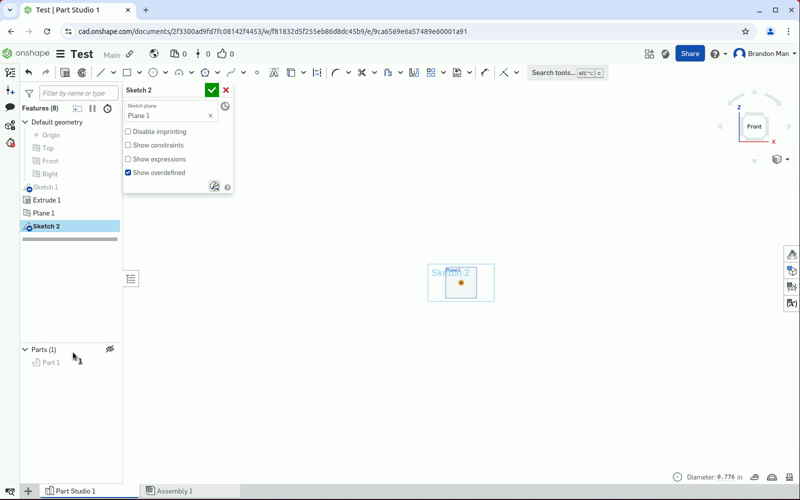
key(shift+y)
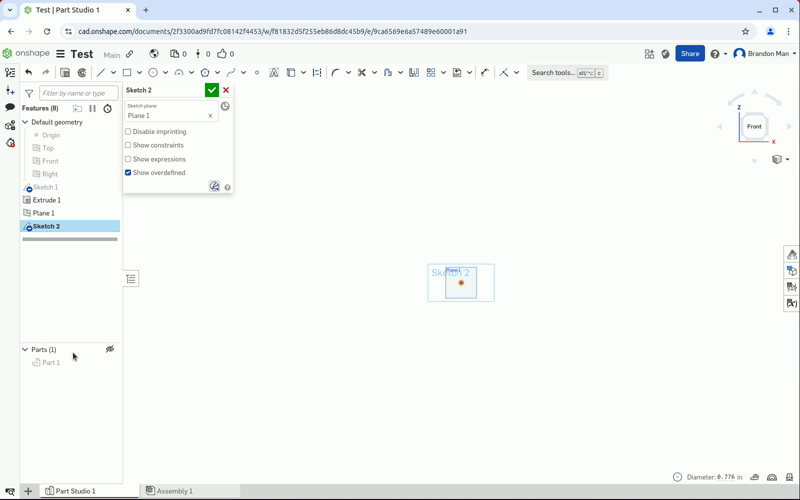
key(shift+e)
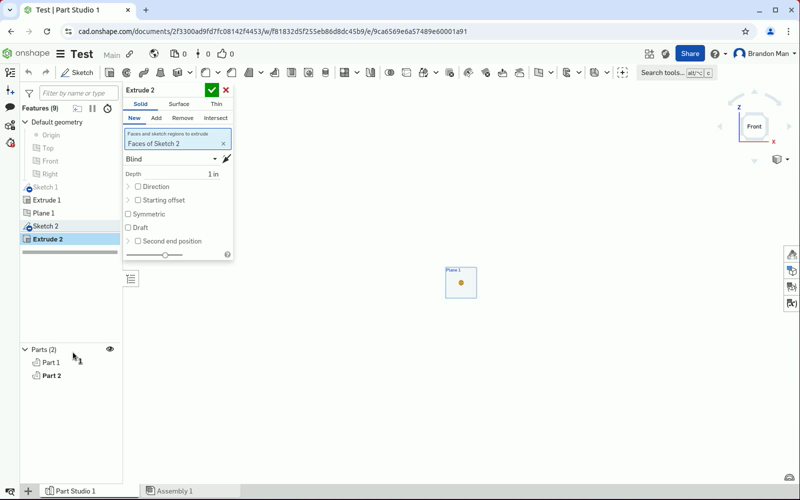
mouse_move(143, 106)
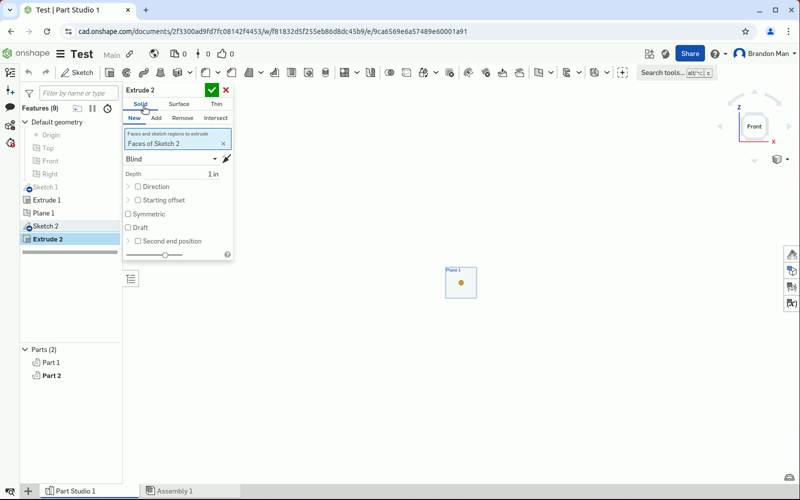
click(143, 106)
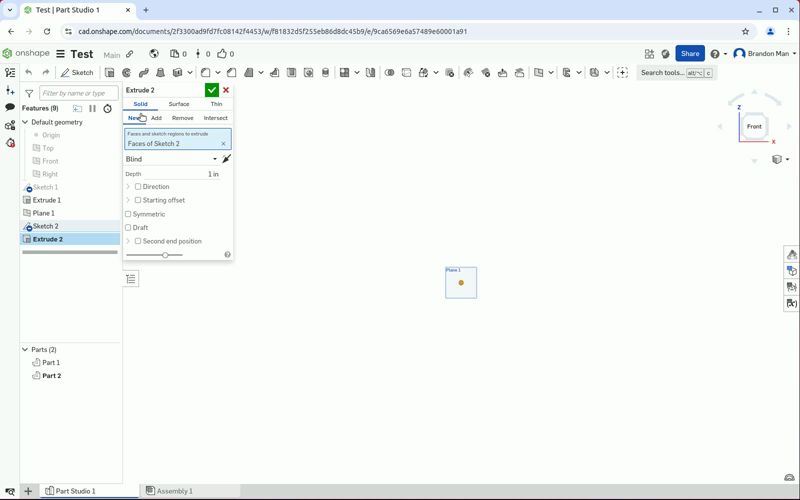
mouse_move(137, 120)
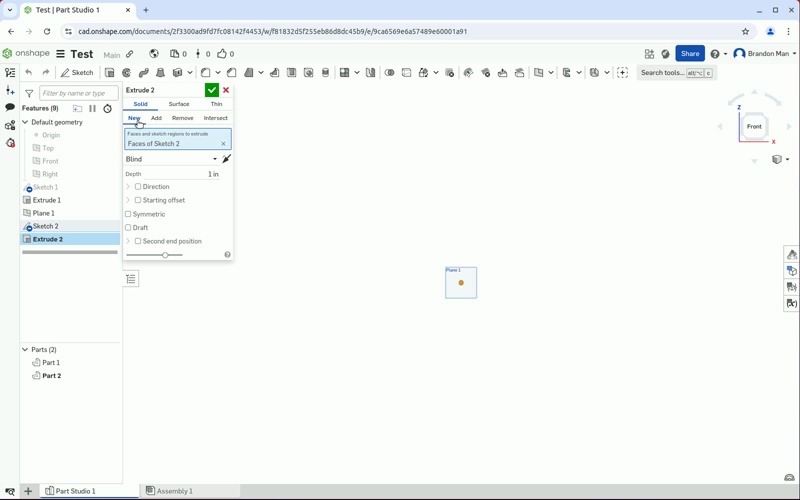
click(137, 120)
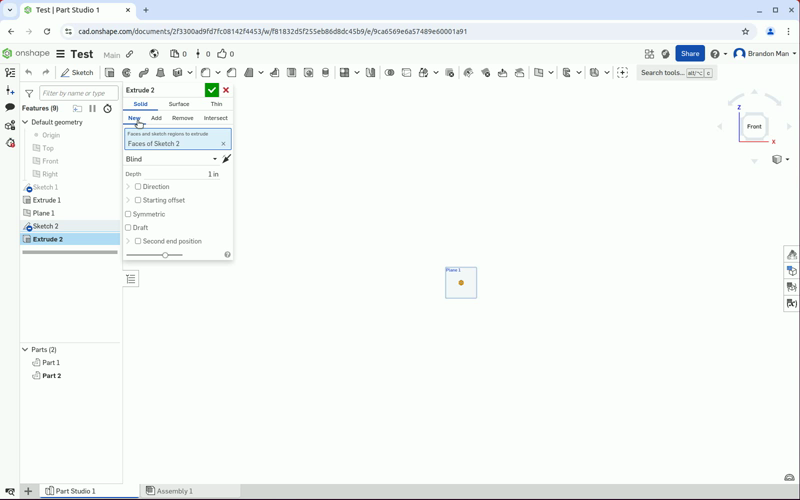
key(tab, 4)
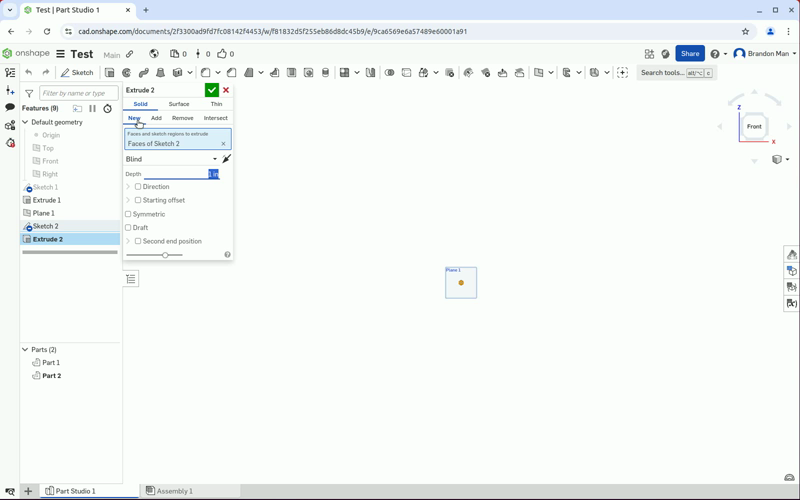
text(5.055)
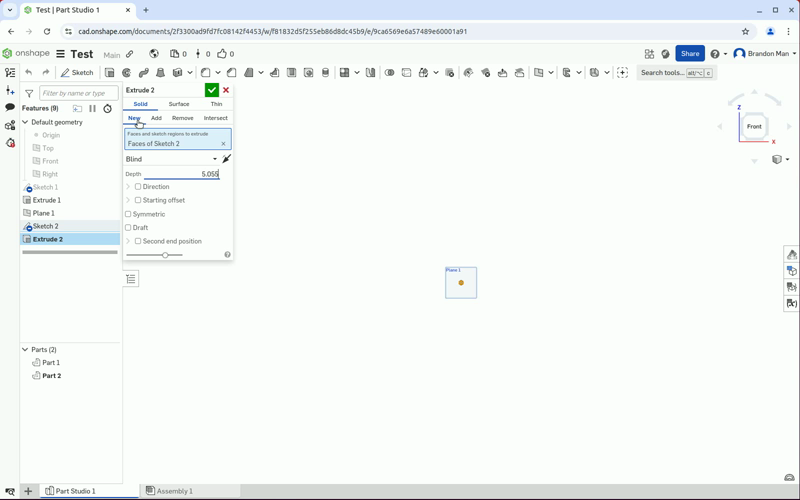
key(enter)
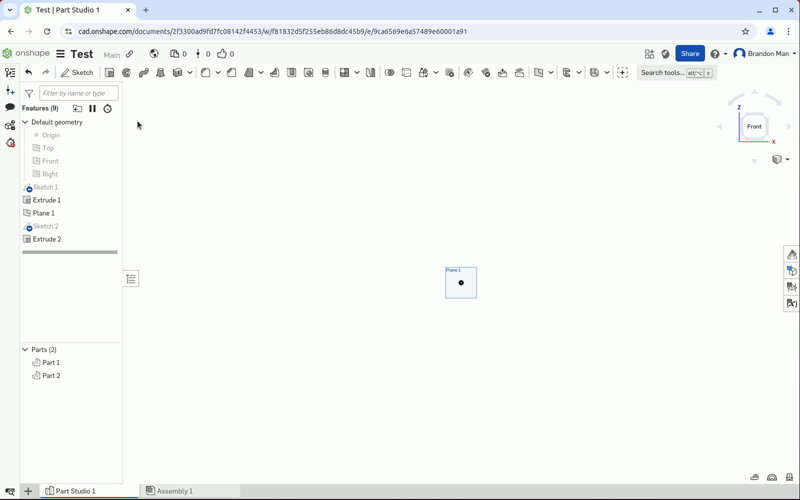
key(shift+h)
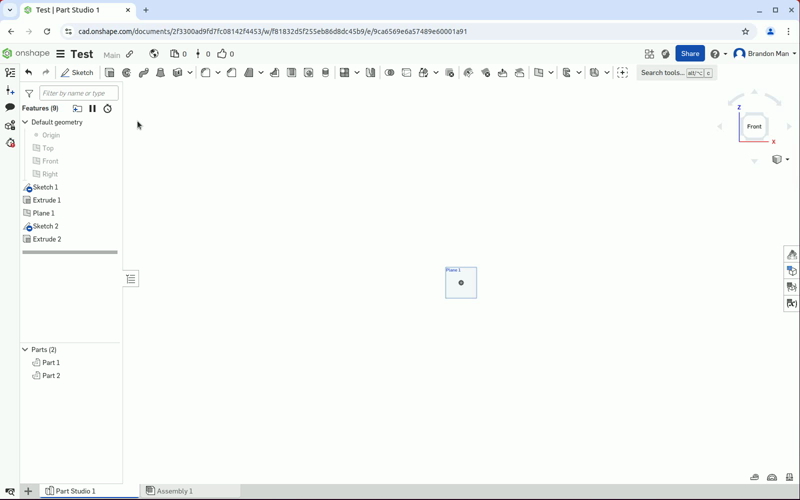
key(shift+h)
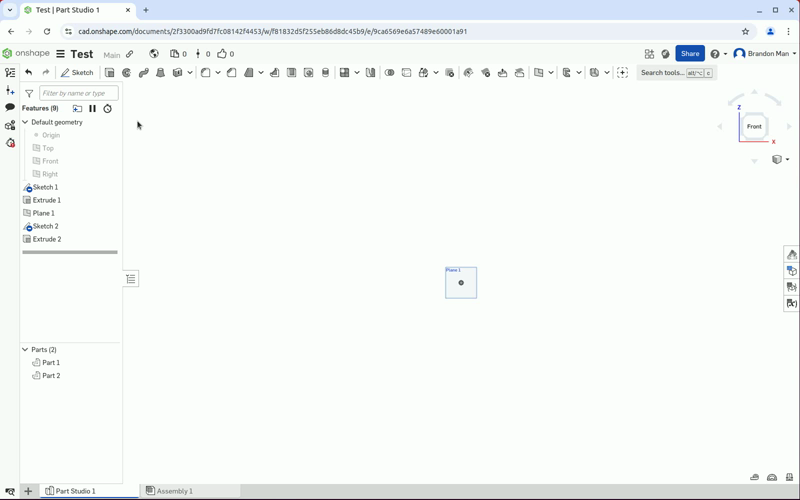
key(shift+7)
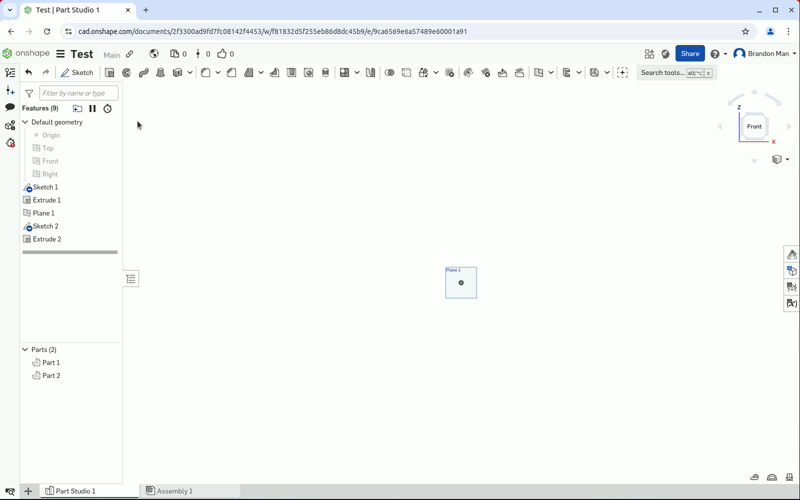
key(left, 2)
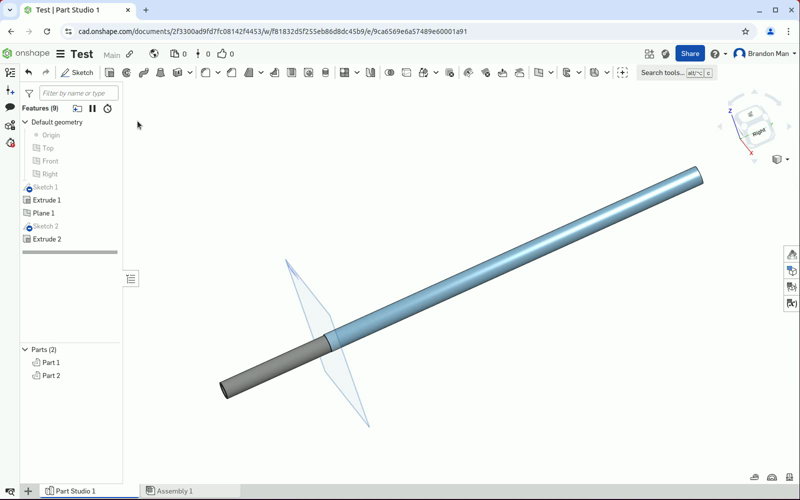
key(down, 2)
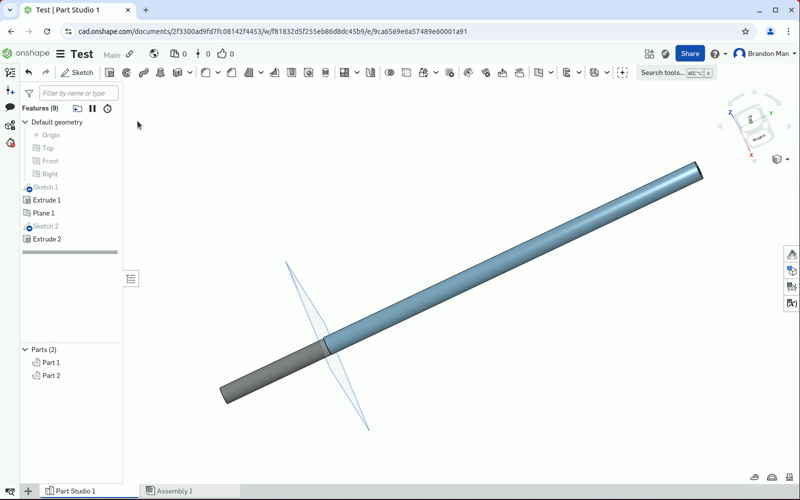
key(up, 2)
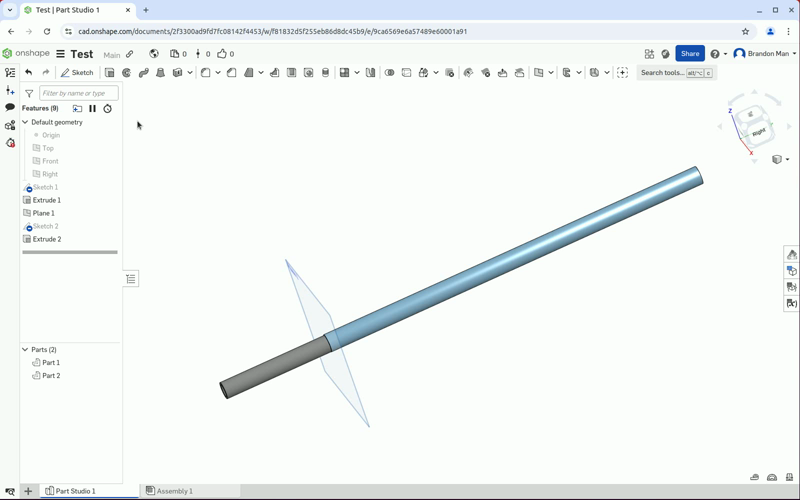
key(right, 2)
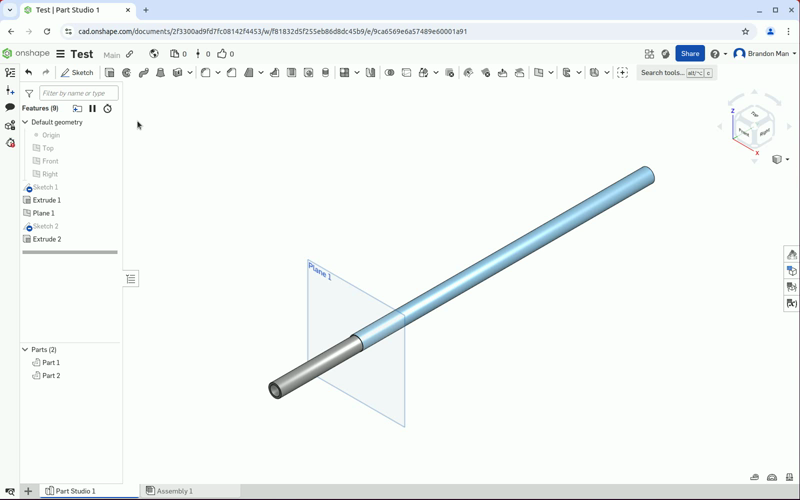
mouse_move(73, 189)
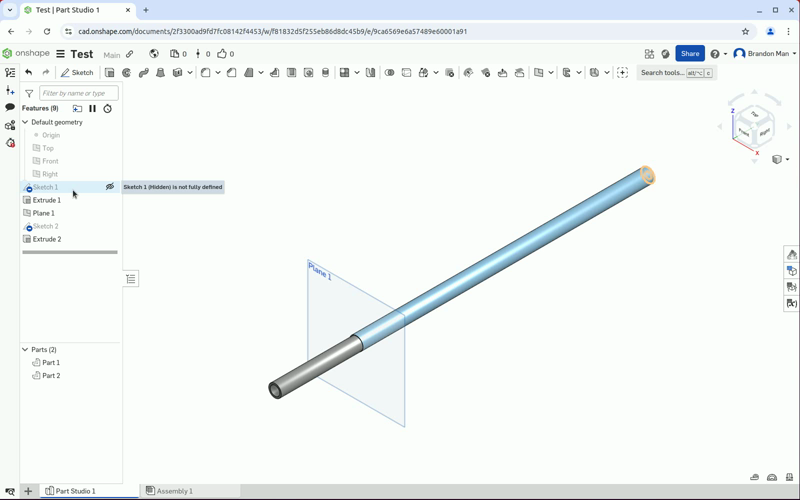
click(73, 189)